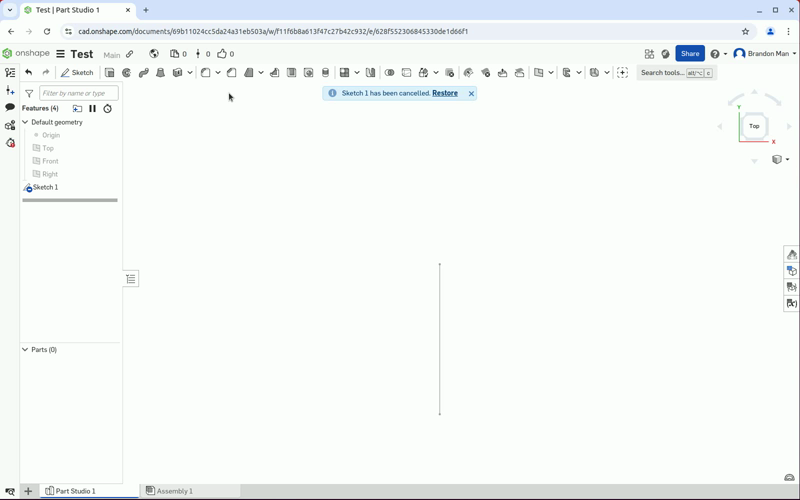
key(shift+h)
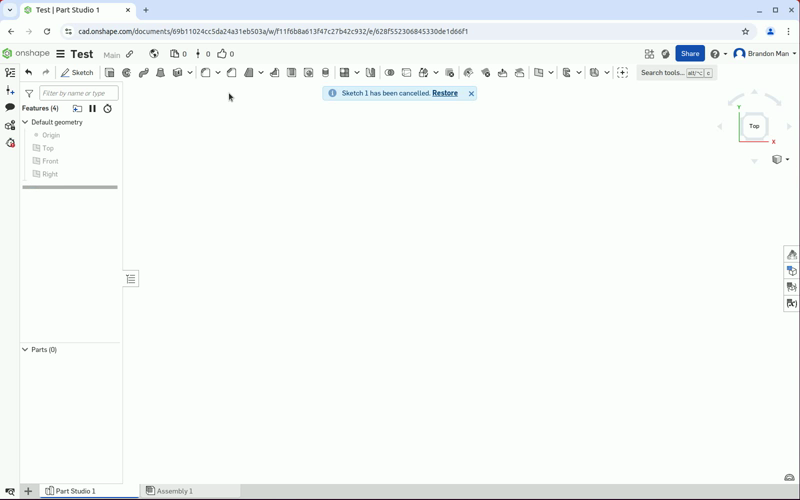
key(shift+s)
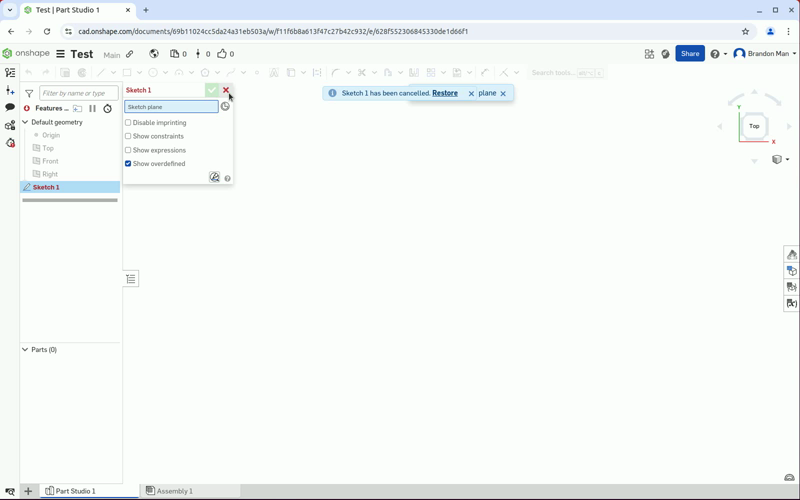
mouse_move(73, 150)
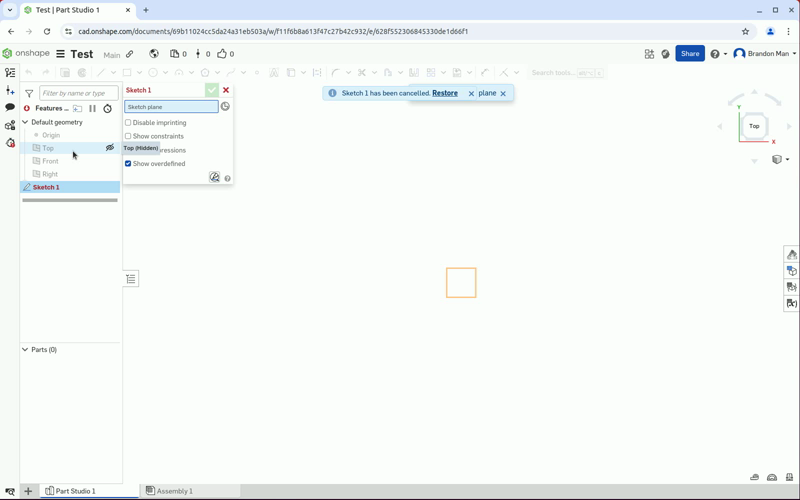
click(73, 150)
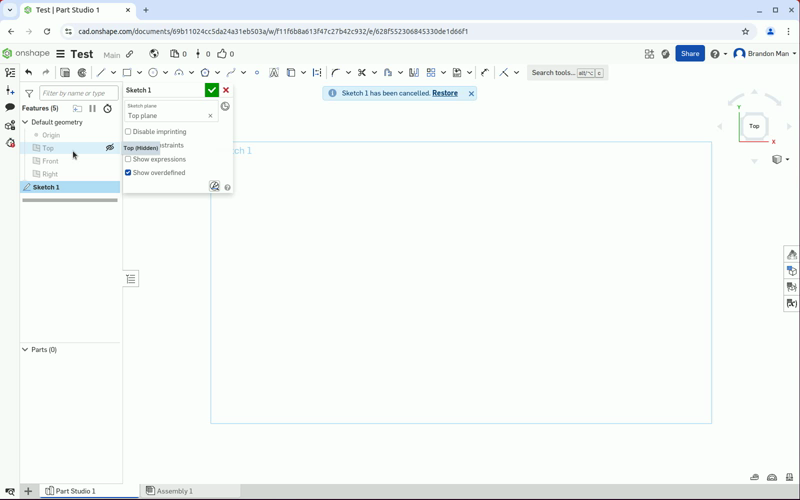
mouse_move(73, 352)
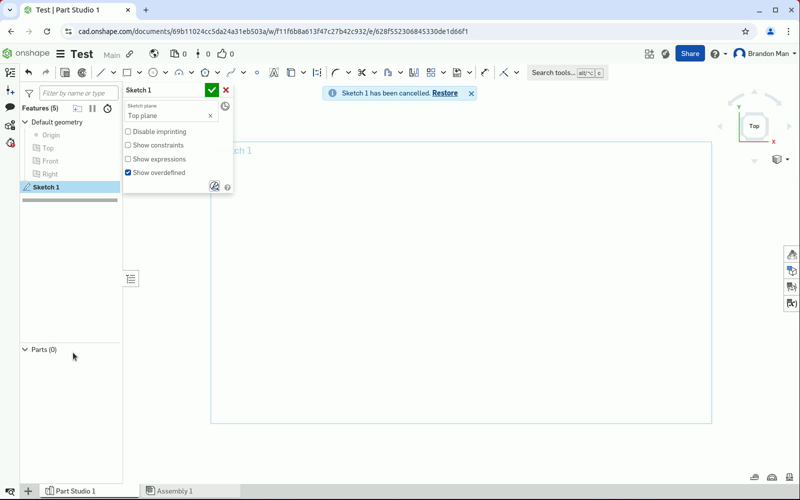
key(y)
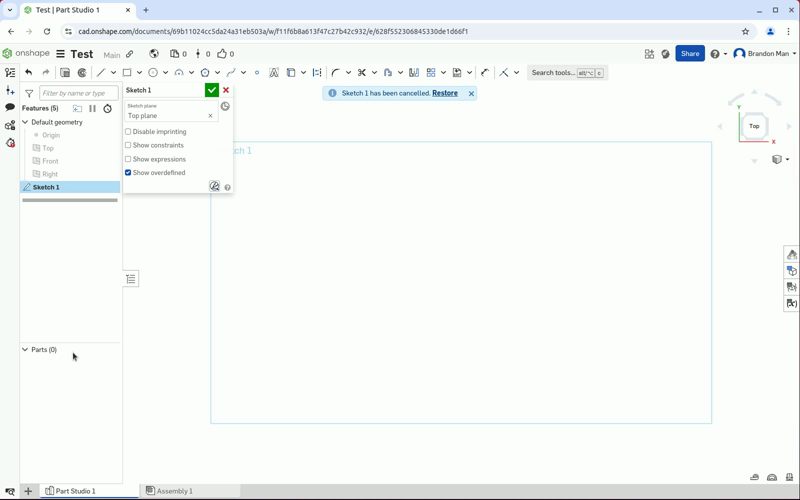
key(a)
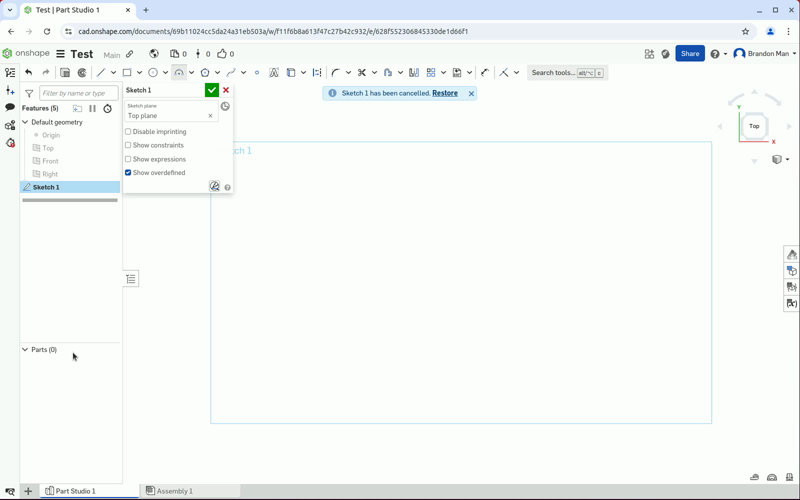
key_down(shift)
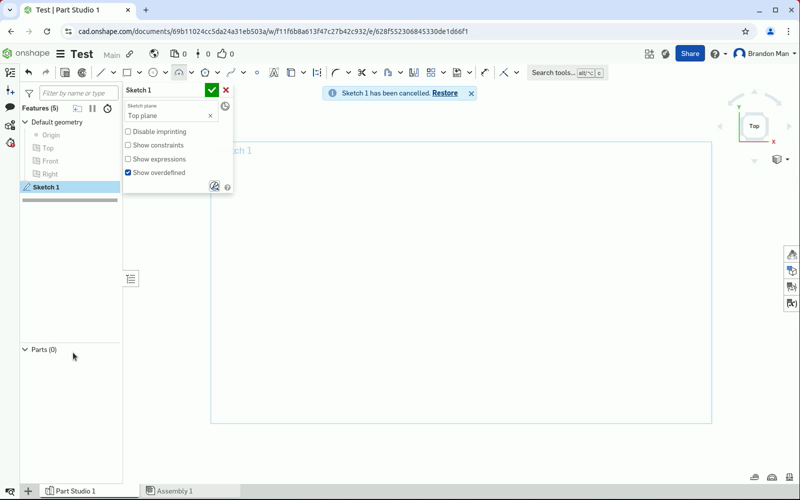
mouse_move(413, 305)
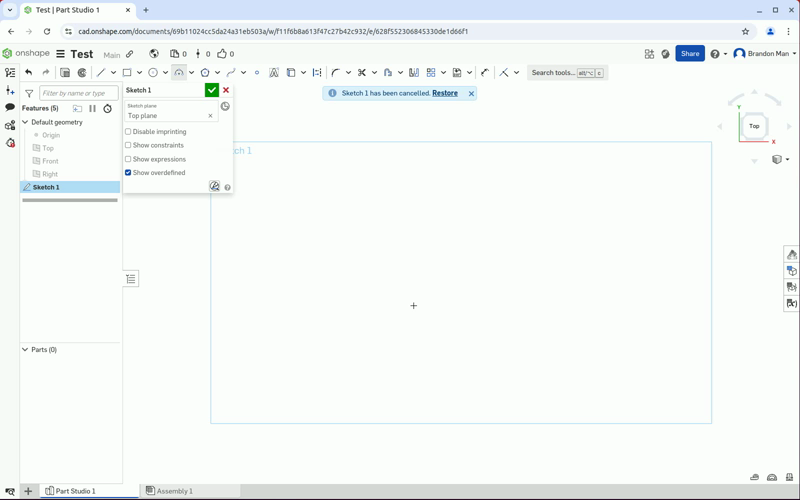
click(413, 305)
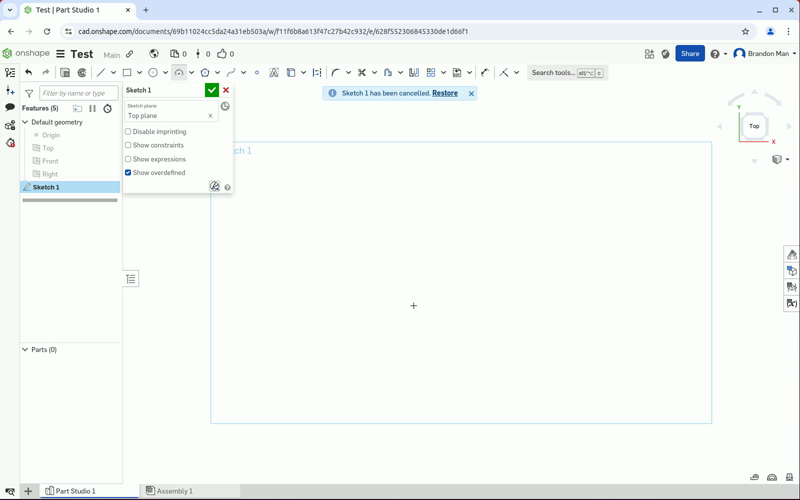
key_up(shift)
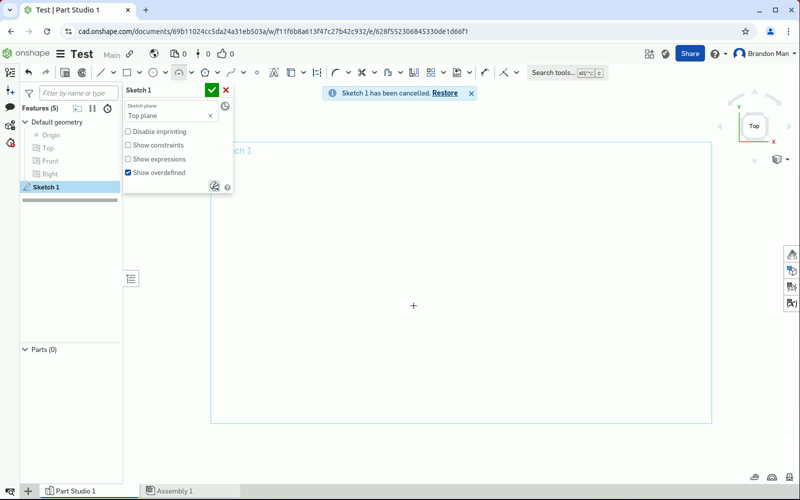
key_down(shift)
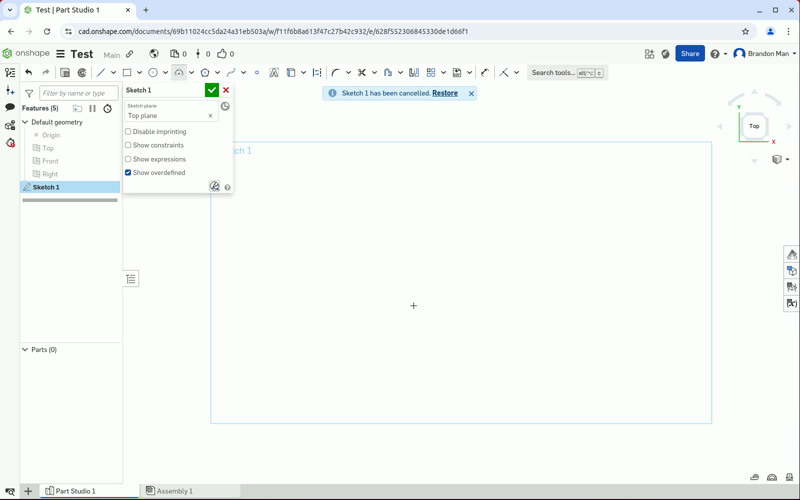
mouse_move(440, 331)
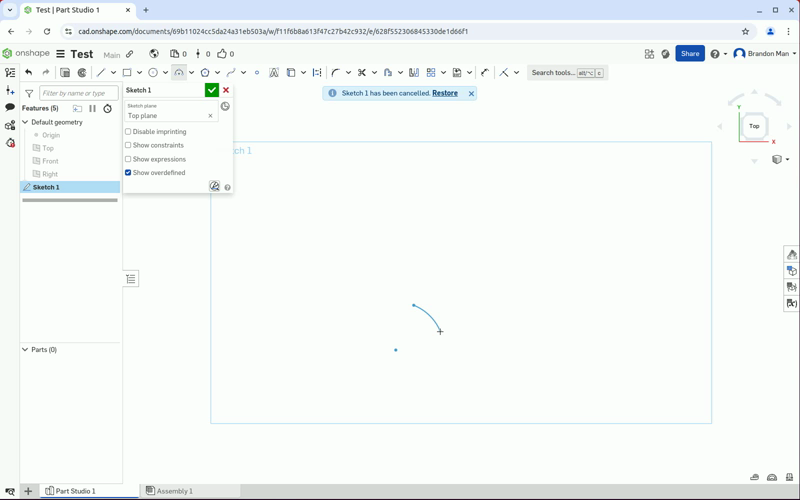
click(440, 331)
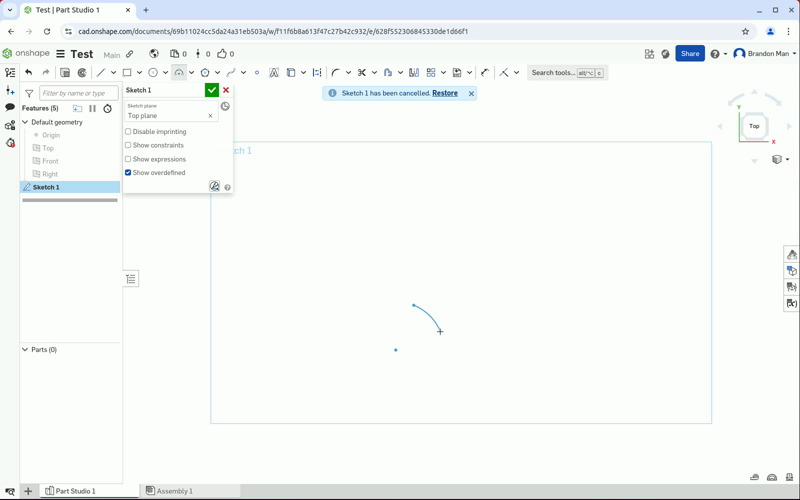
mouse_move(424, 320)
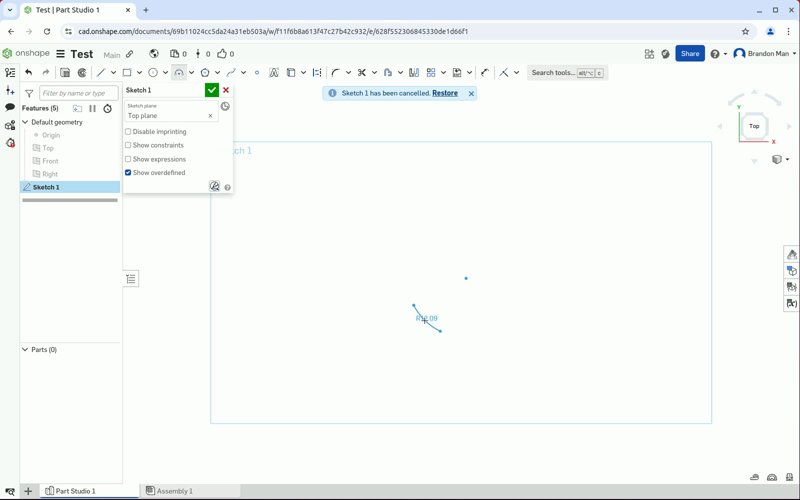
click(424, 320)
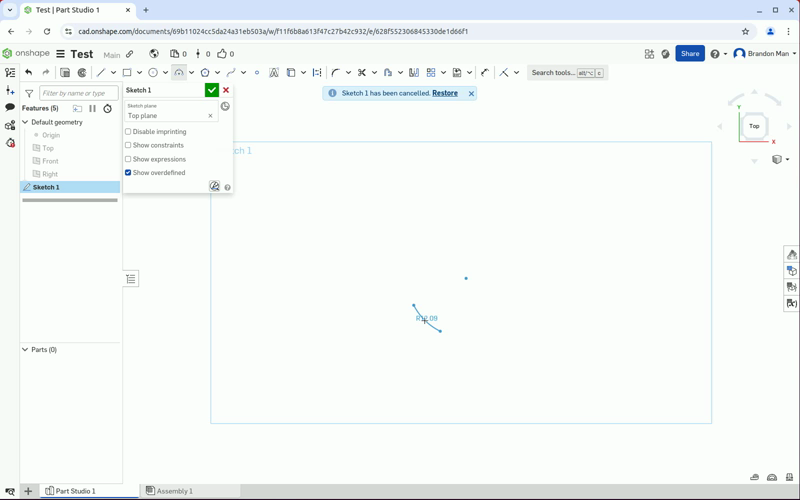
key_up(shift)
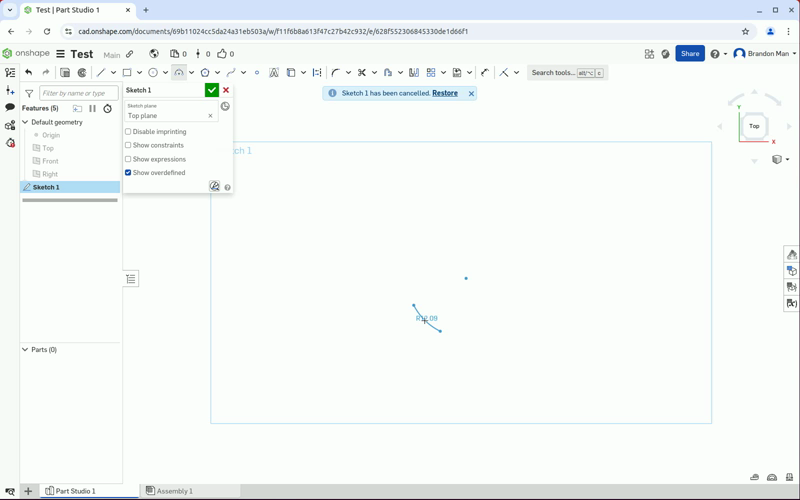
key(esc)
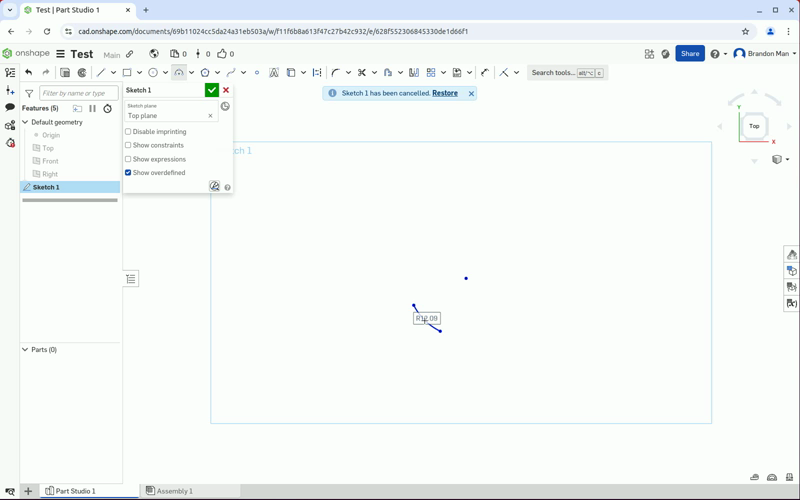
key(l)
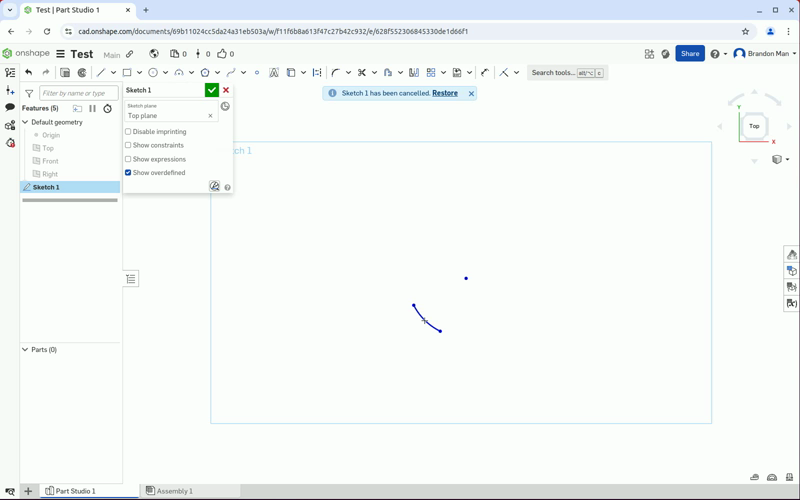
mouse_move(440, 331)
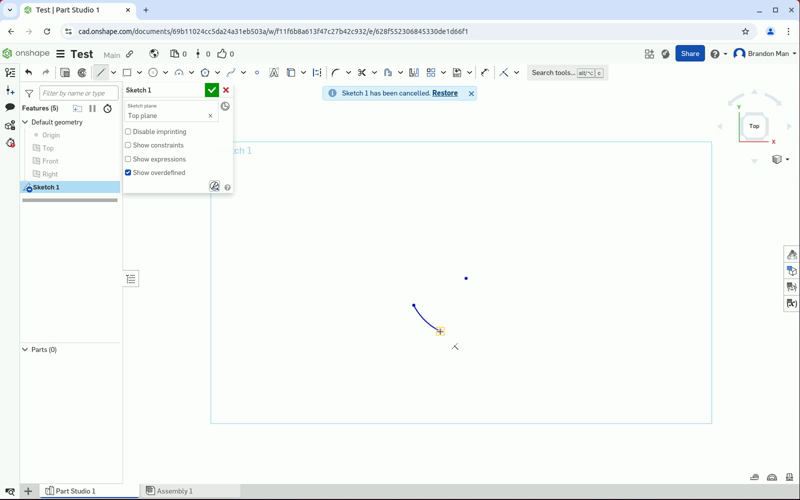
click(440, 331)
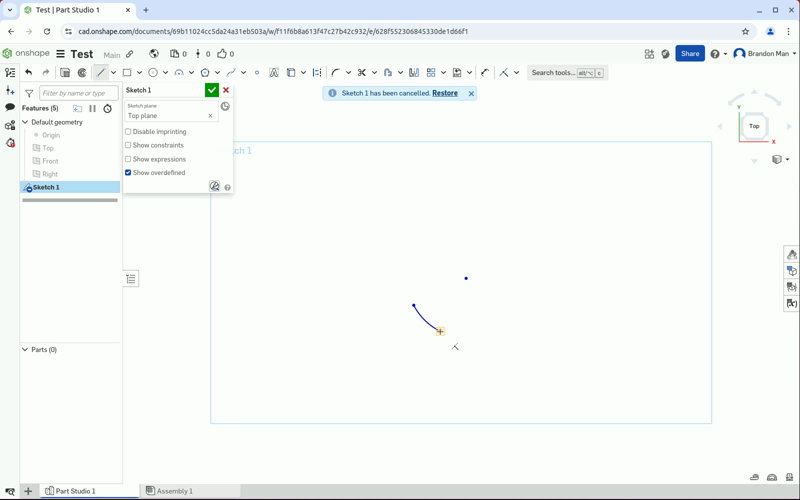
key_down(shift)
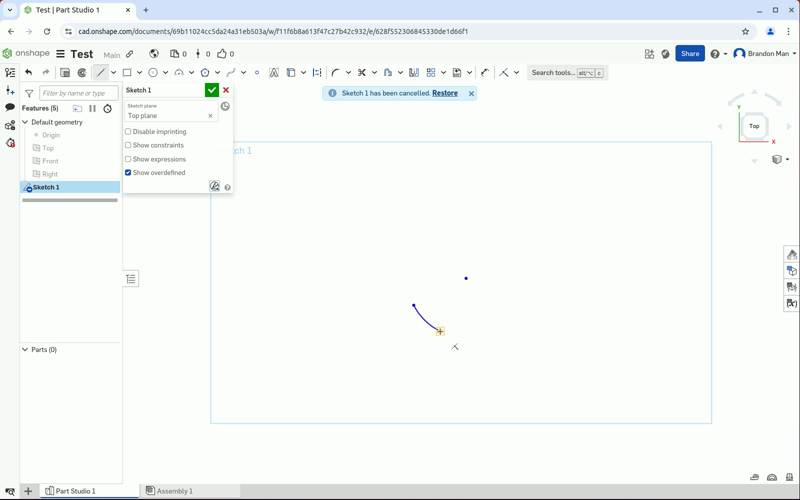
mouse_move(470, 331)
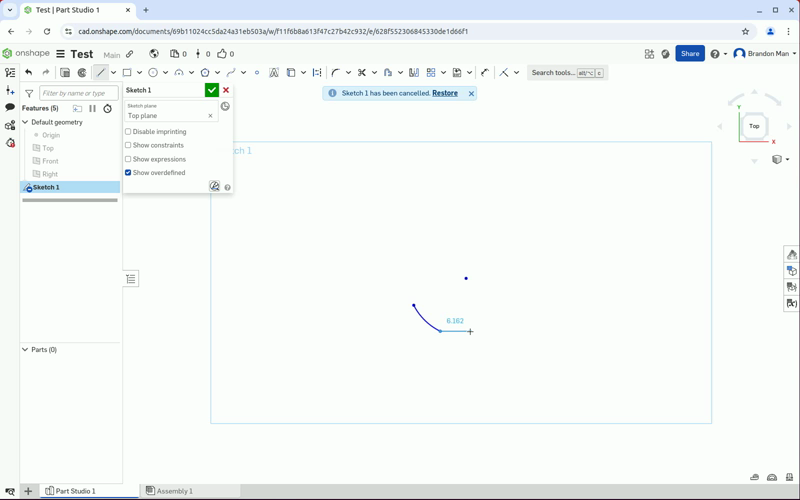
mouse_move(483, 331)
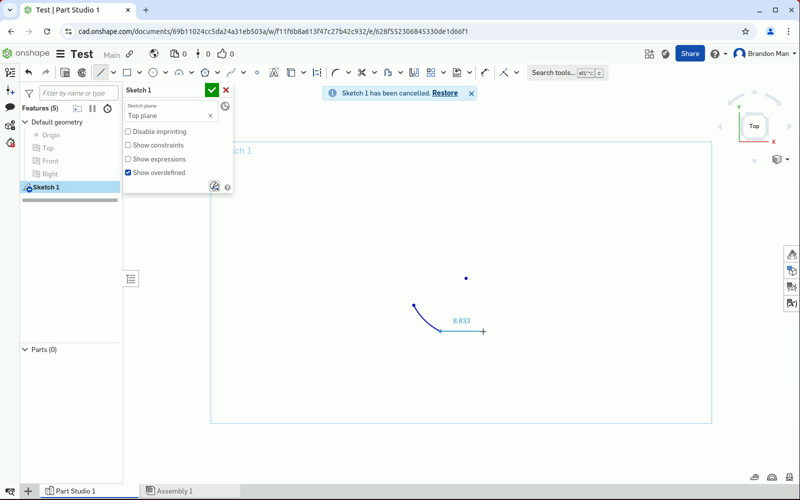
click(483, 331)
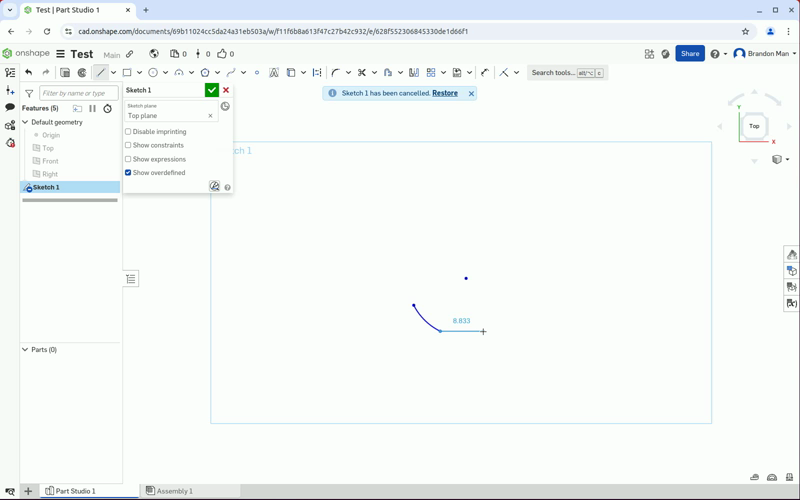
key_up(shift)
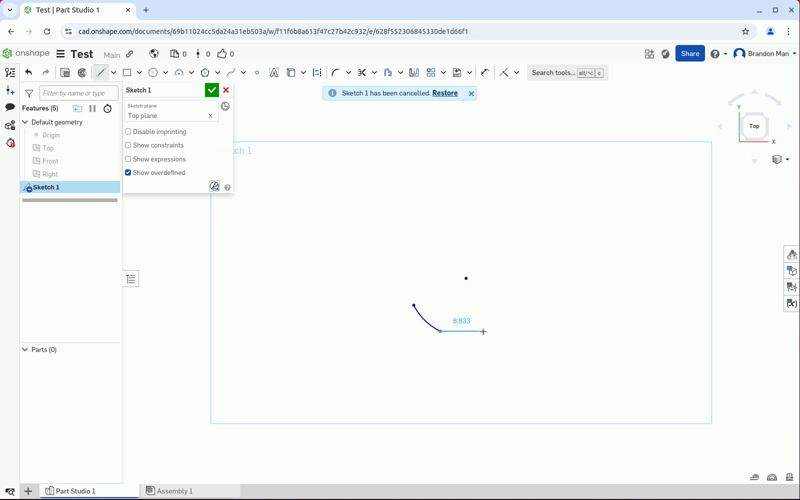
key(esc)
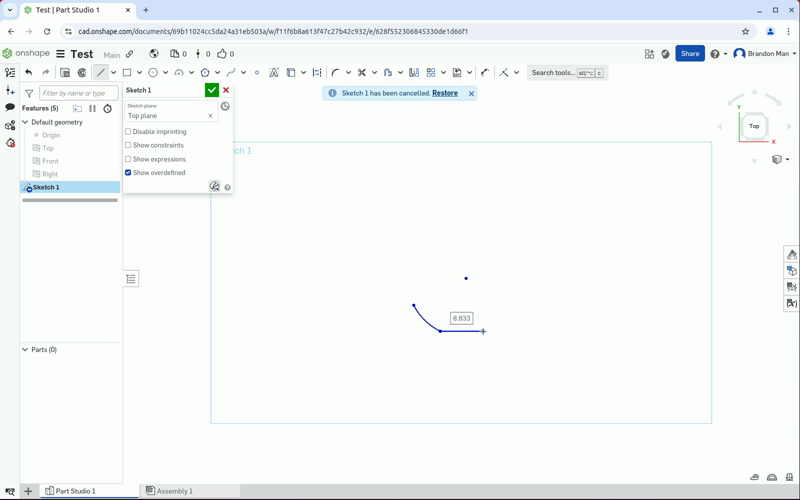
key(a)
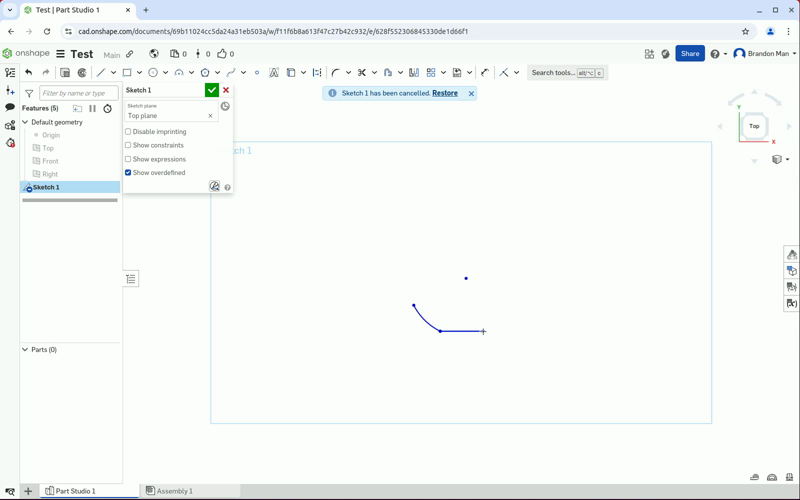
mouse_move(483, 331)
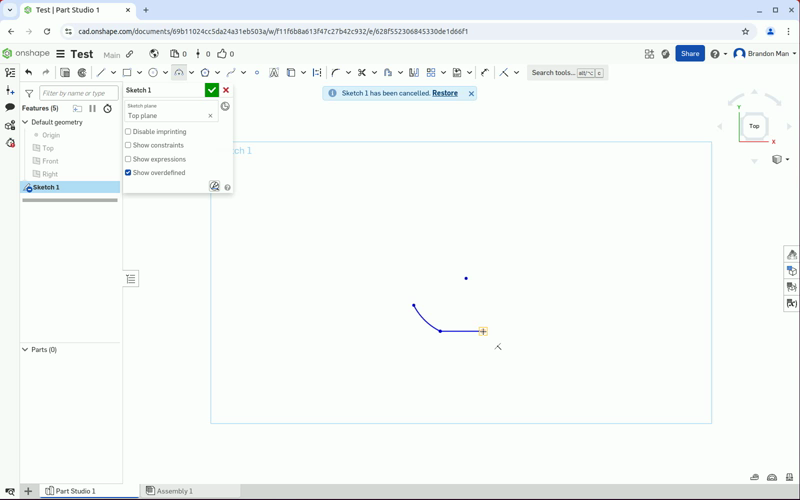
click(483, 331)
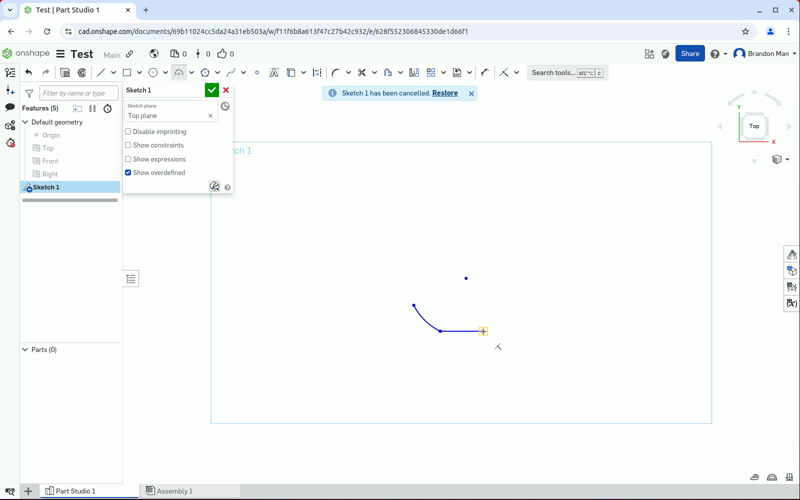
key_down(shift)
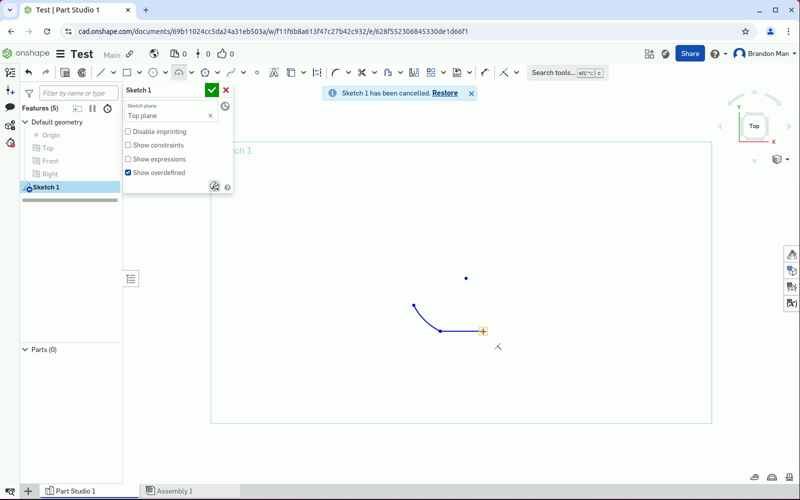
mouse_move(509, 305)
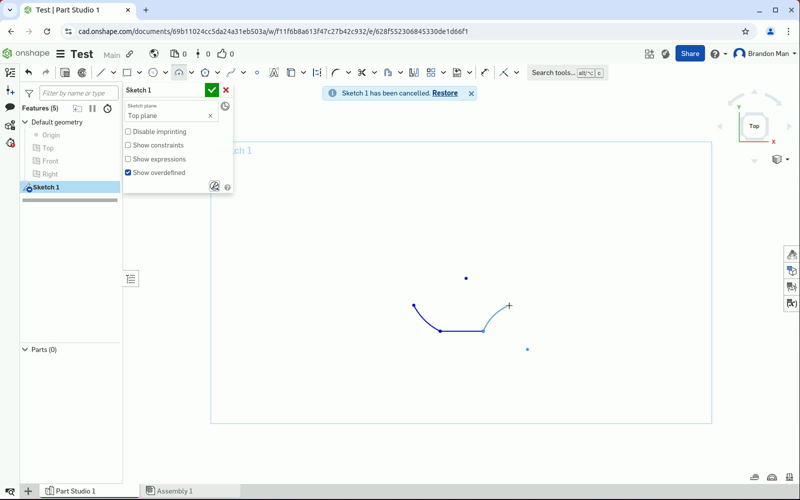
click(509, 305)
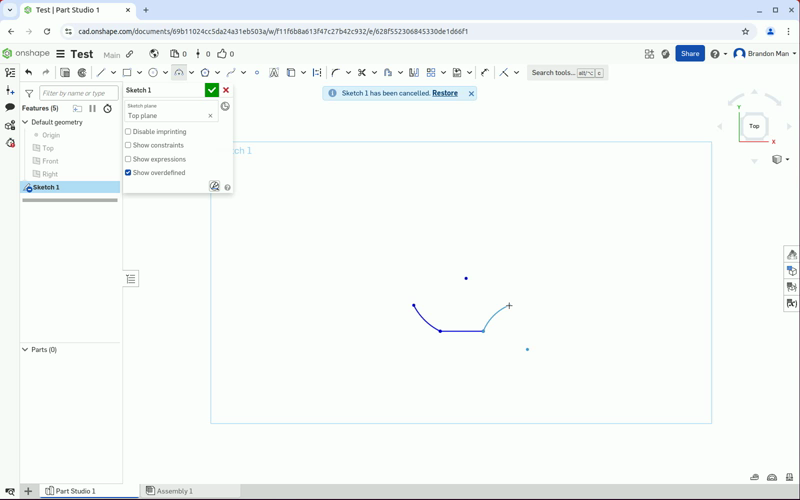
mouse_move(498, 320)
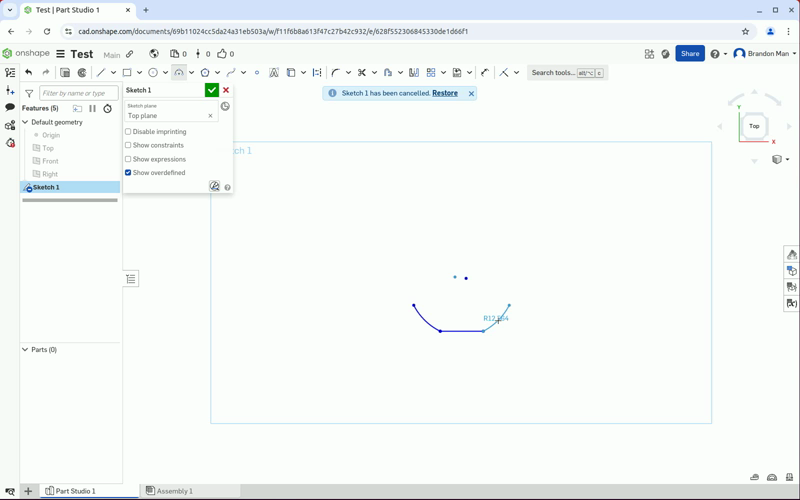
click(498, 320)
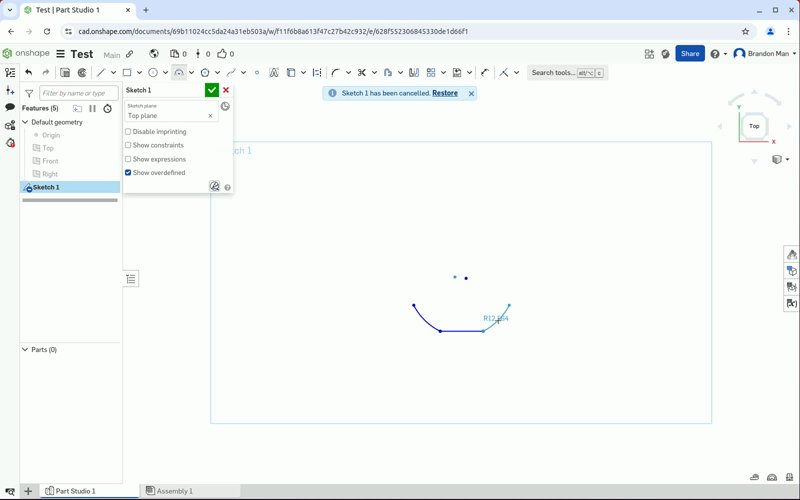
key_up(shift)
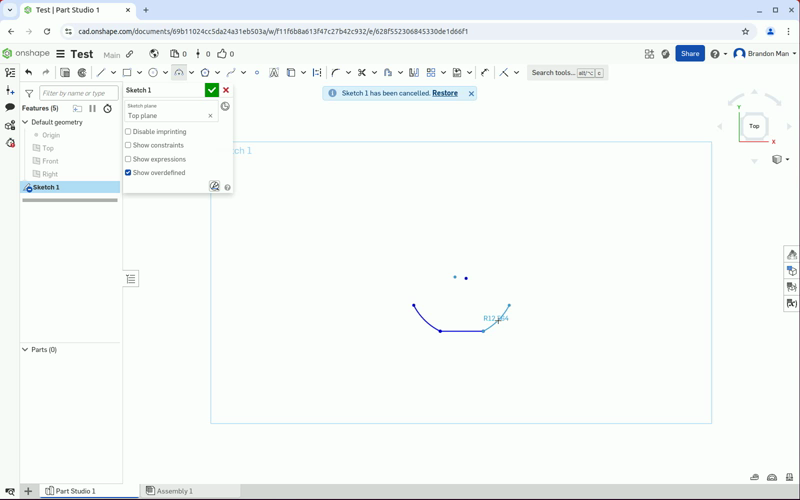
key(esc)
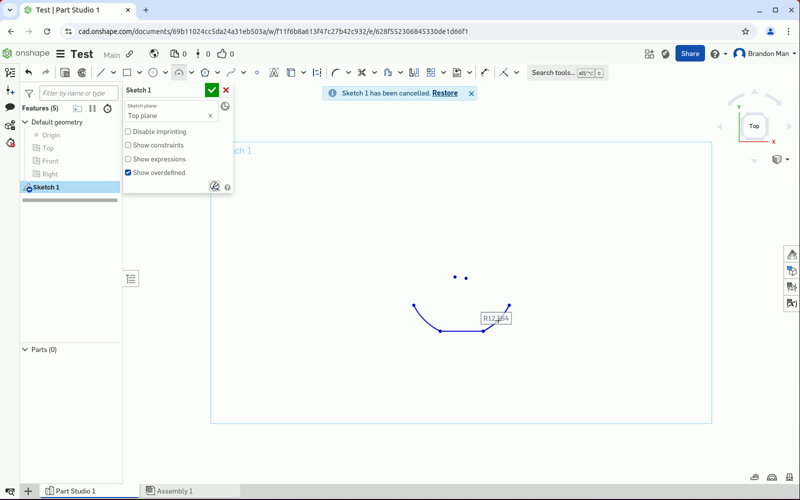
key(l)
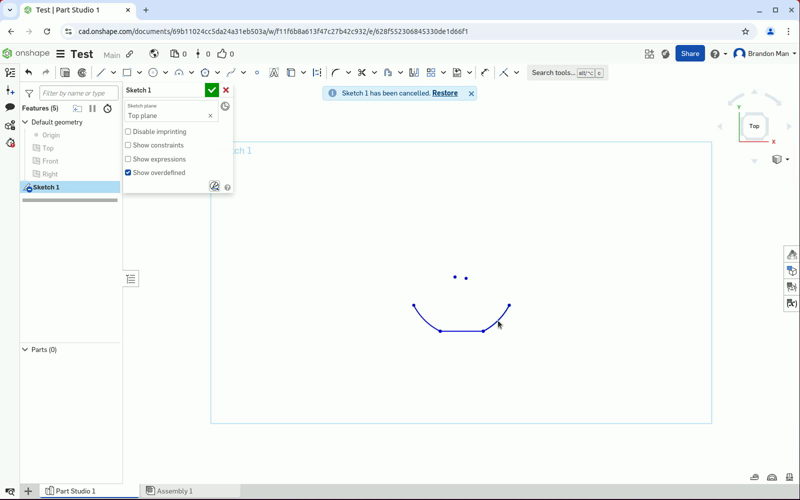
mouse_move(509, 305)
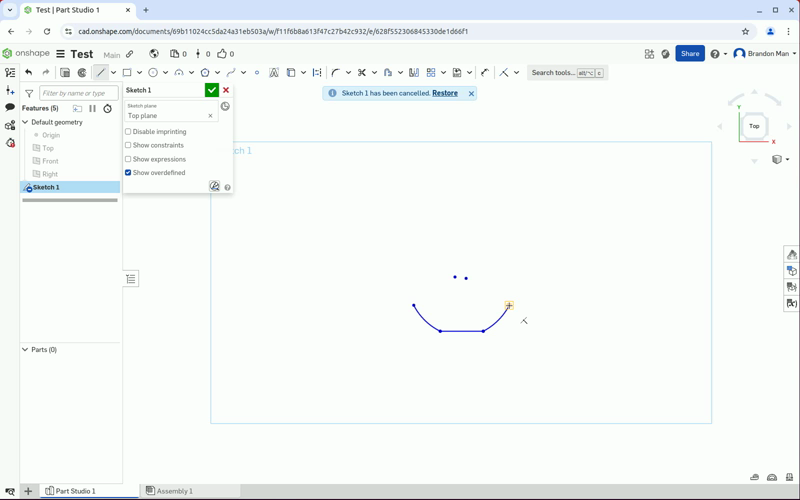
click(509, 305)
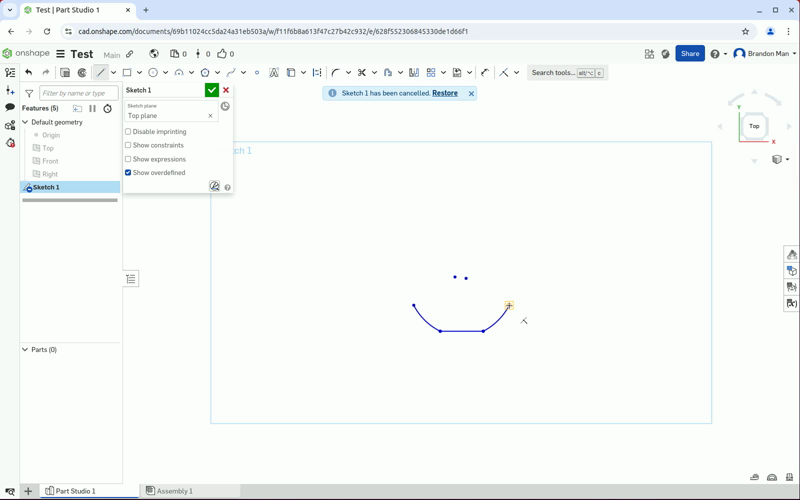
key_down(shift)
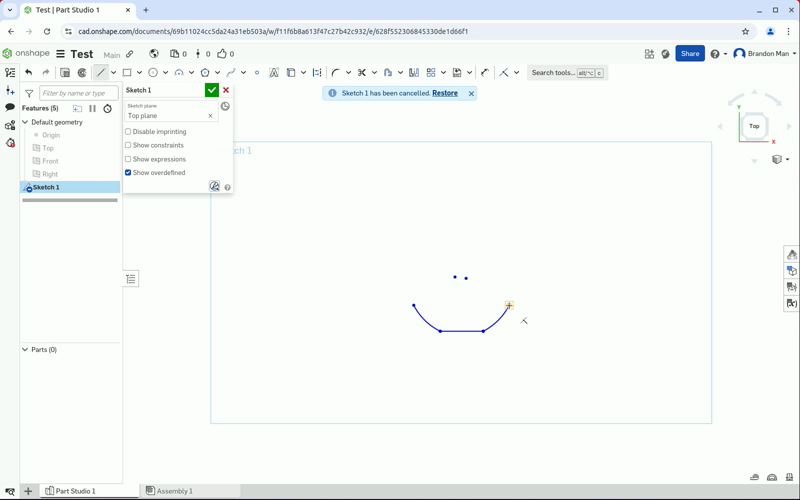
mouse_move(539, 305)
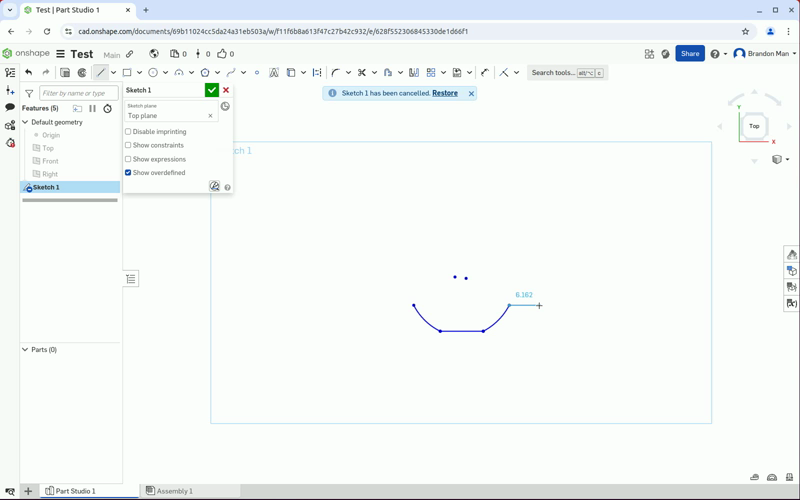
mouse_move(509, 261)
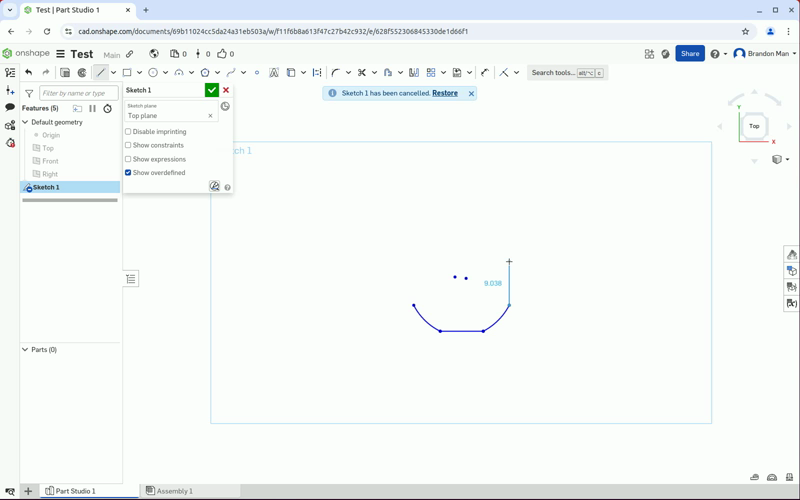
click(509, 261)
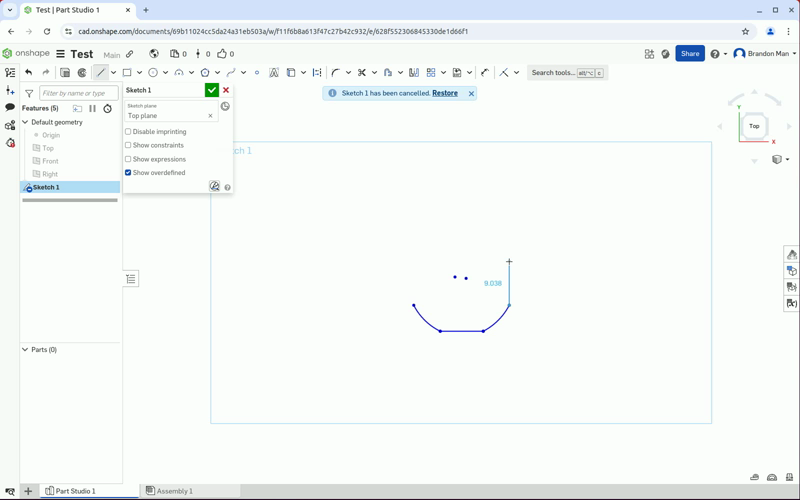
key_up(shift)
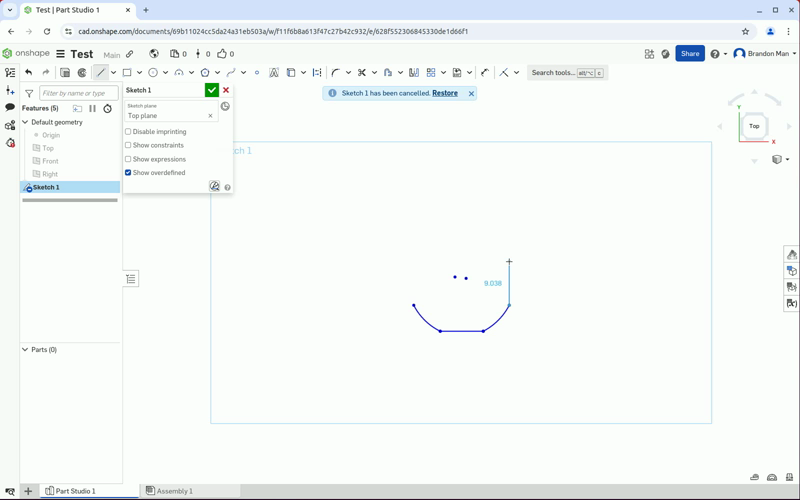
key(esc)
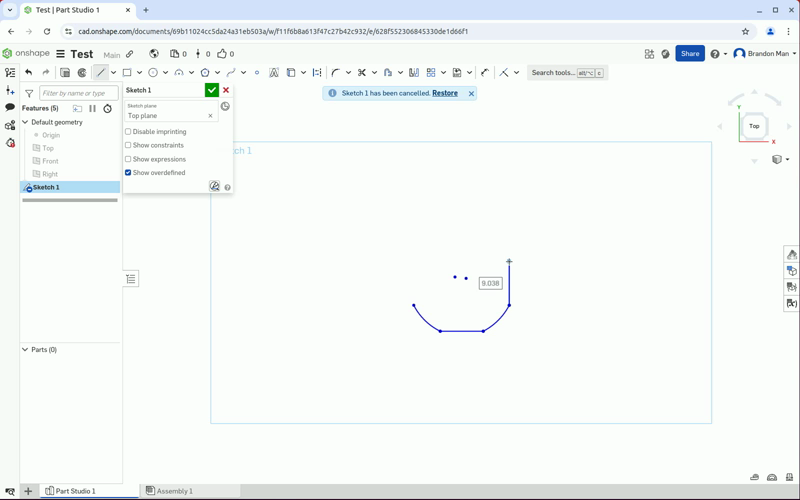
key(a)
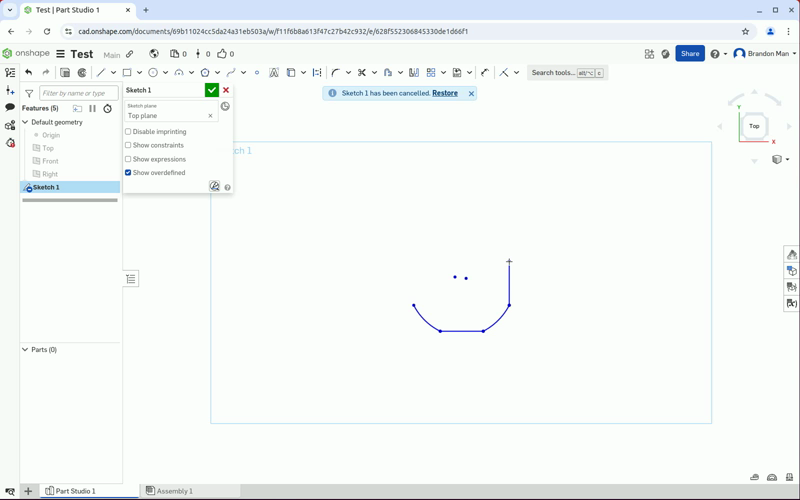
mouse_move(509, 261)
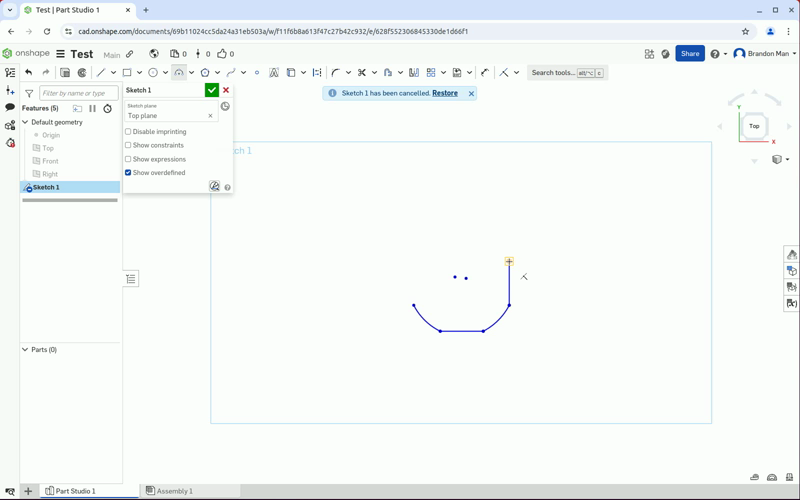
click(509, 261)
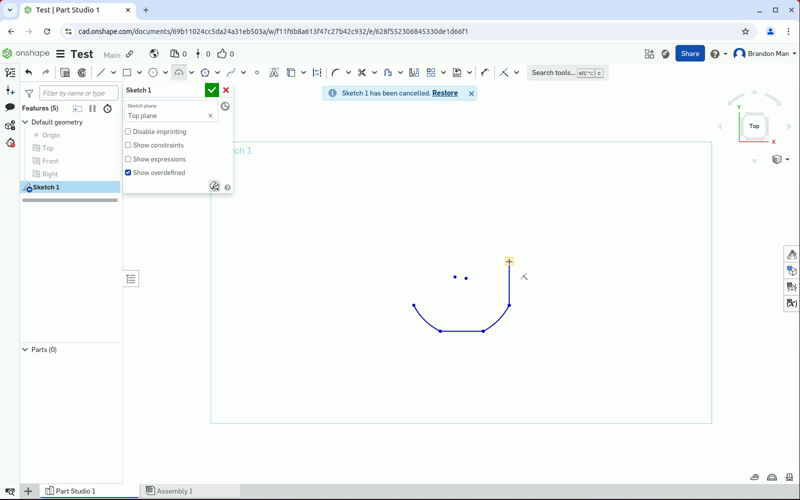
key_down(shift)
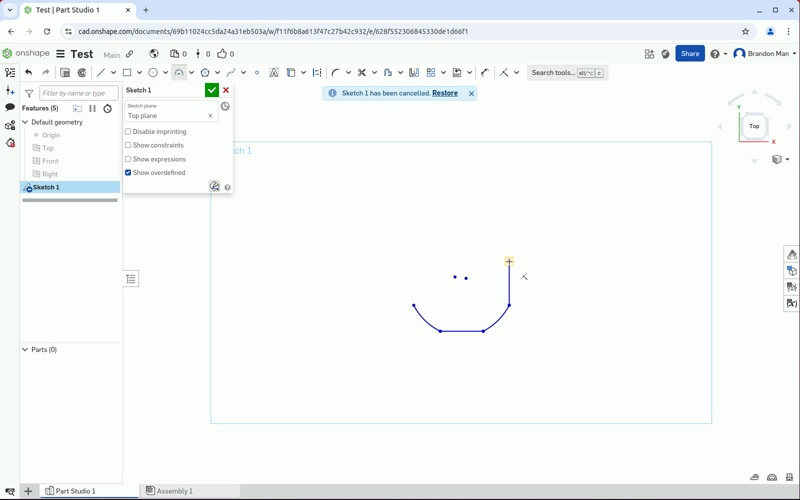
mouse_move(483, 236)
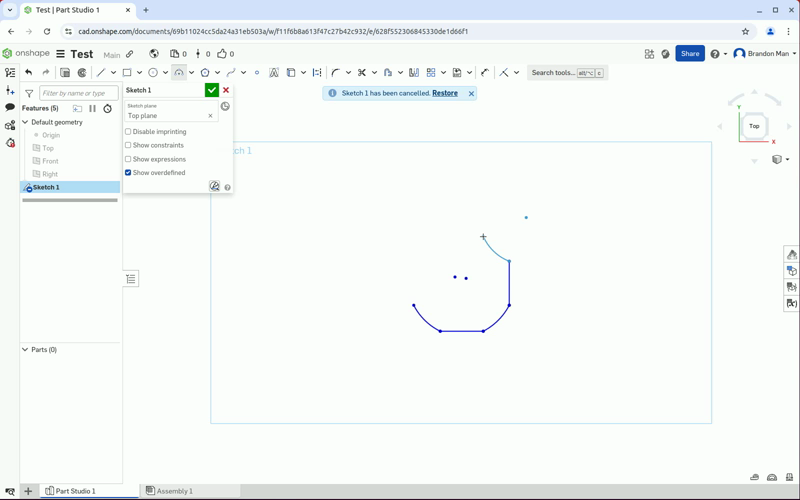
click(483, 236)
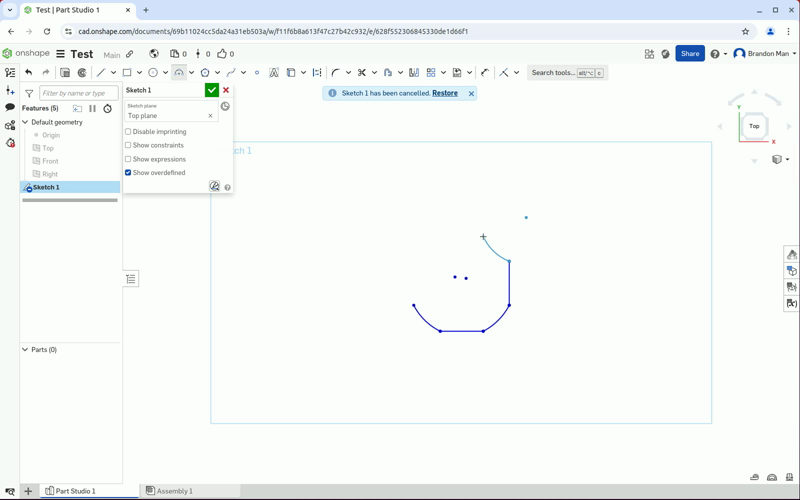
mouse_move(498, 246)
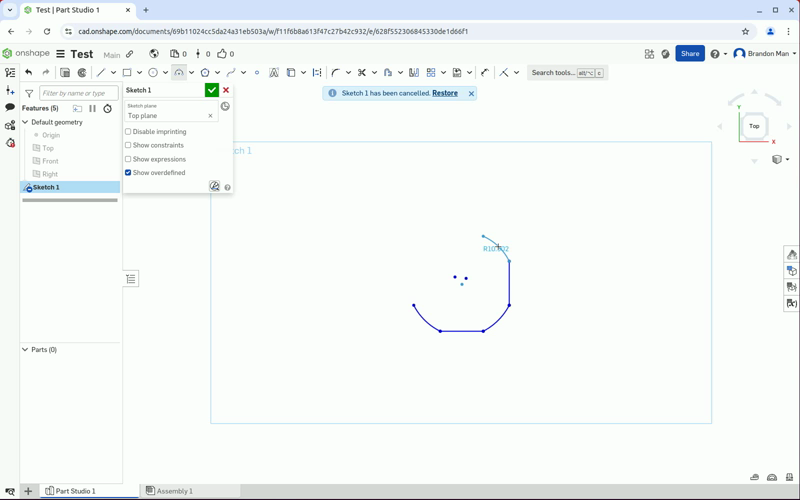
click(498, 246)
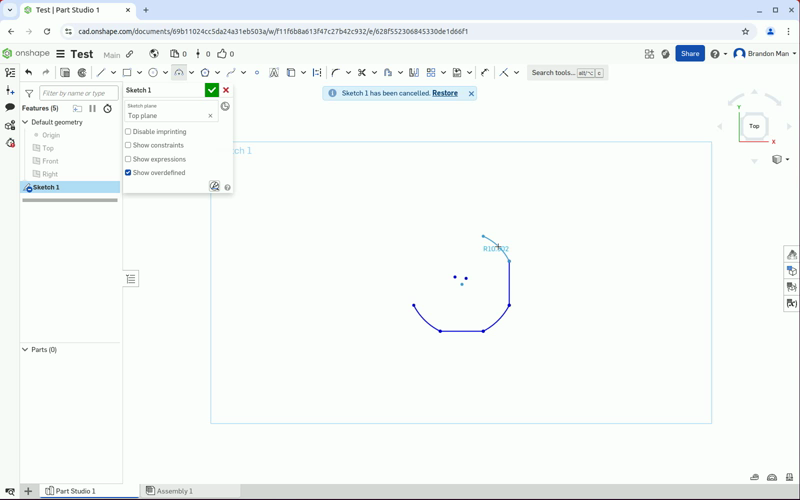
key_up(shift)
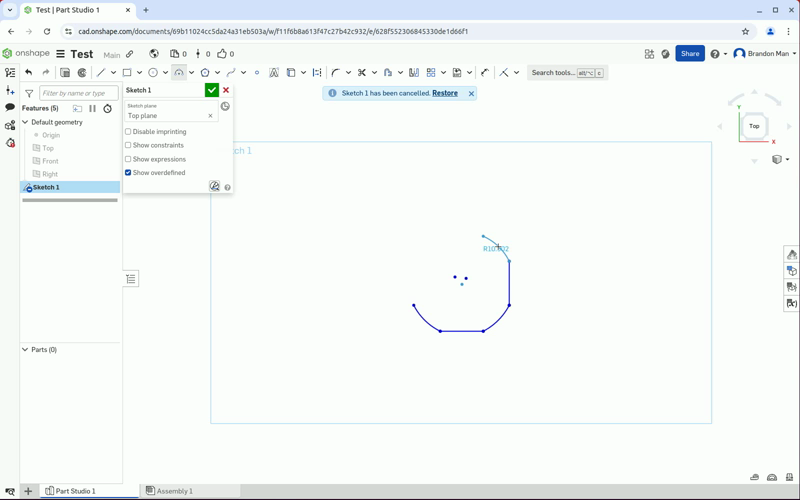
key(esc)
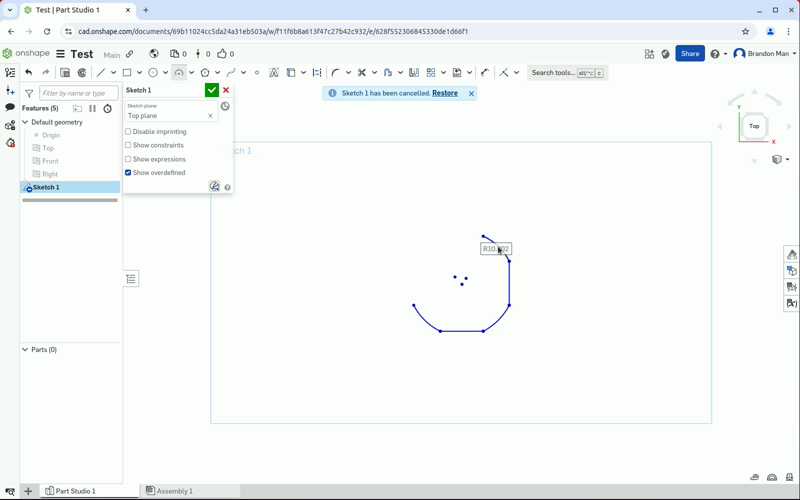
key(l)
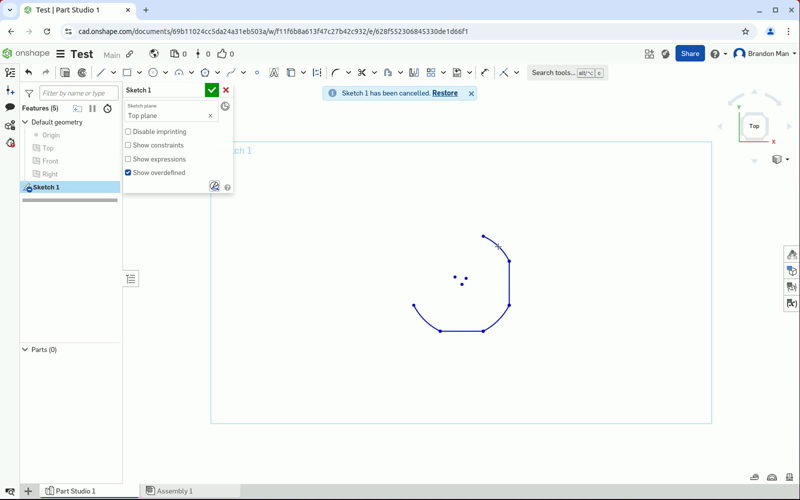
mouse_move(483, 236)
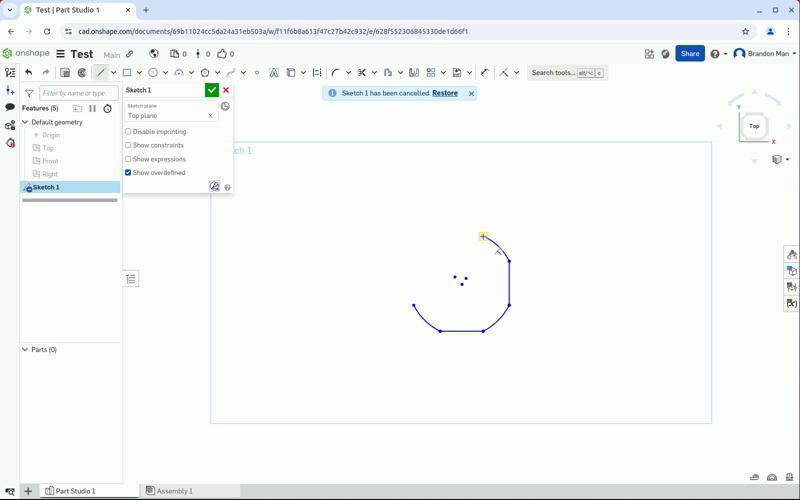
click(483, 236)
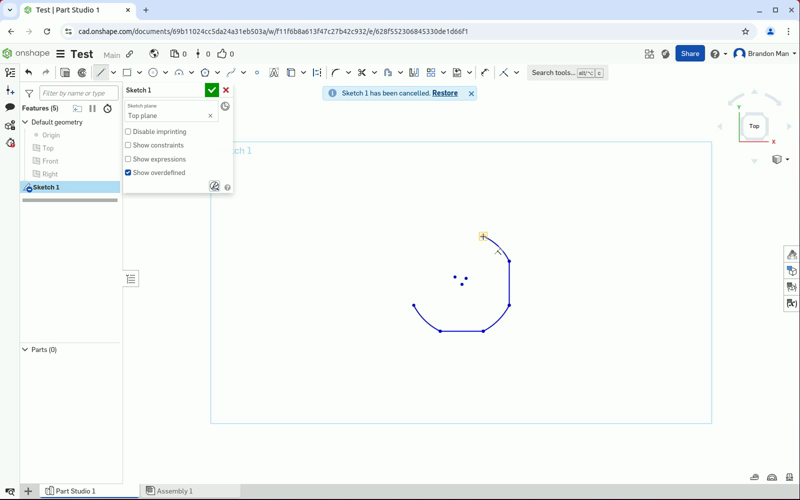
key_down(shift)
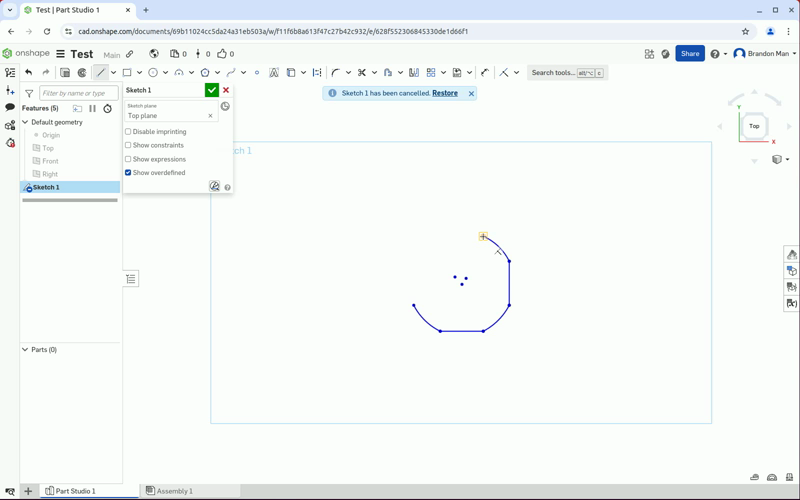
mouse_move(513, 236)
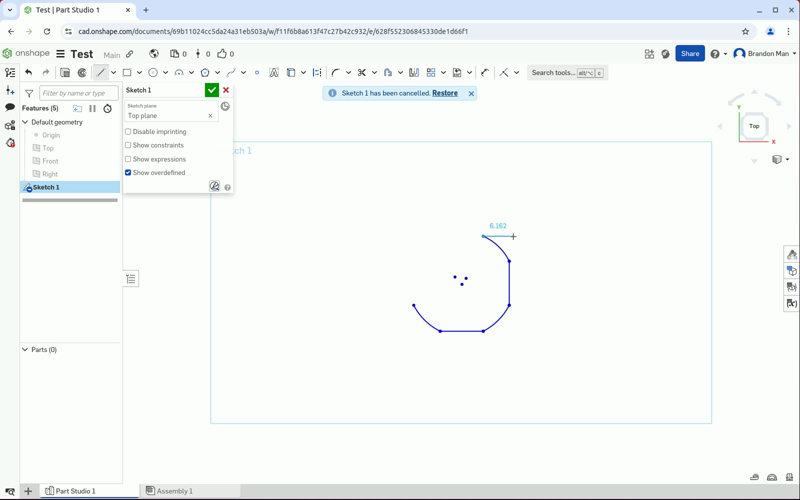
mouse_move(440, 236)
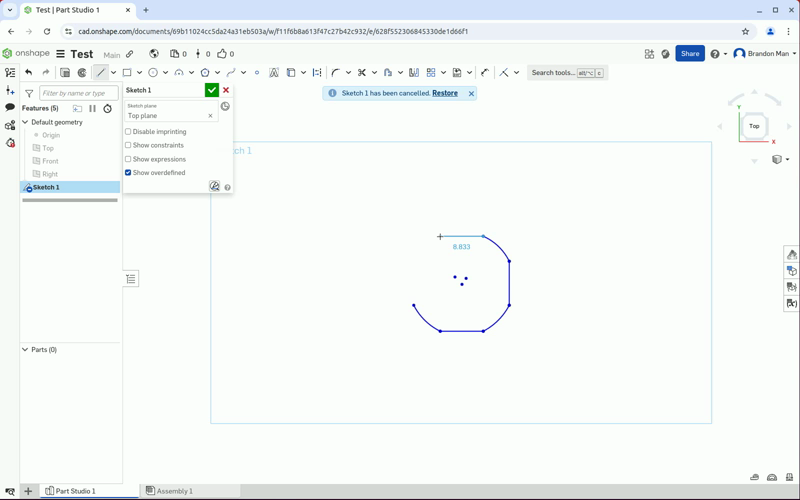
click(440, 236)
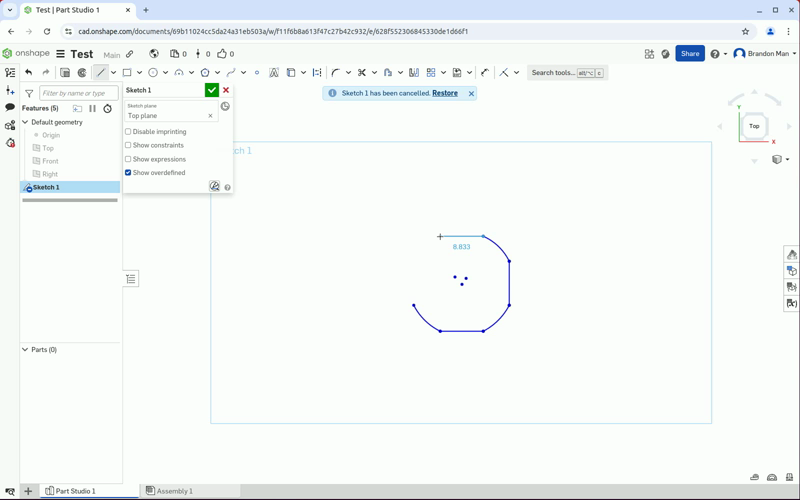
key_up(shift)
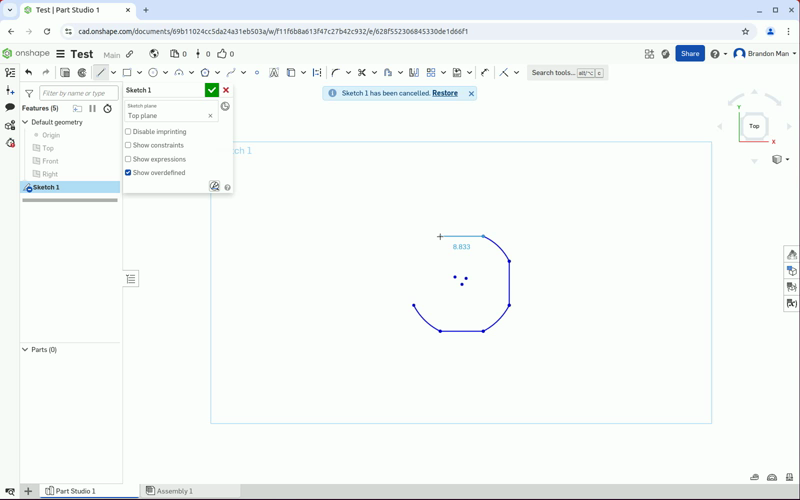
key(esc)
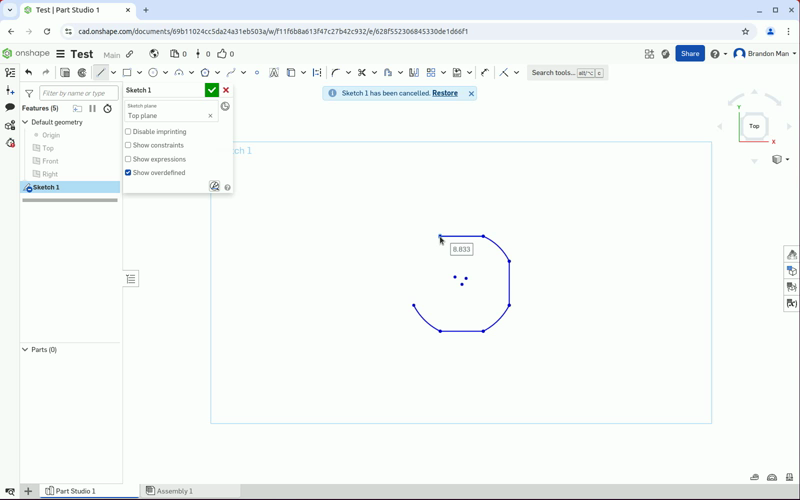
key(a)
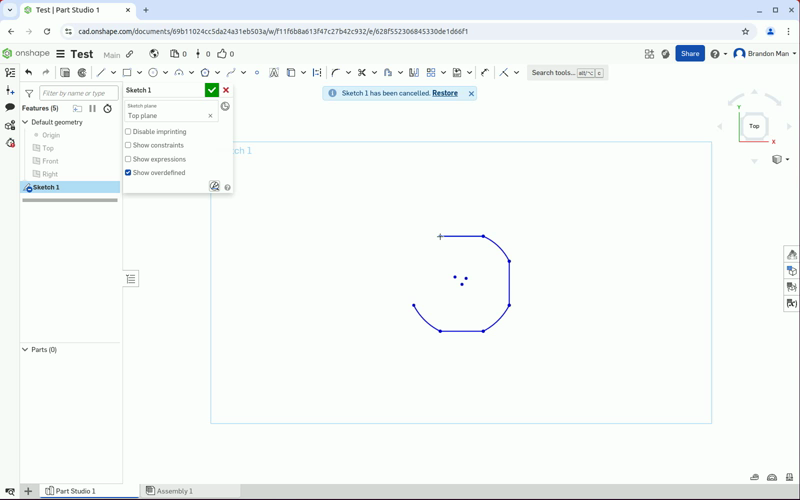
mouse_move(440, 236)
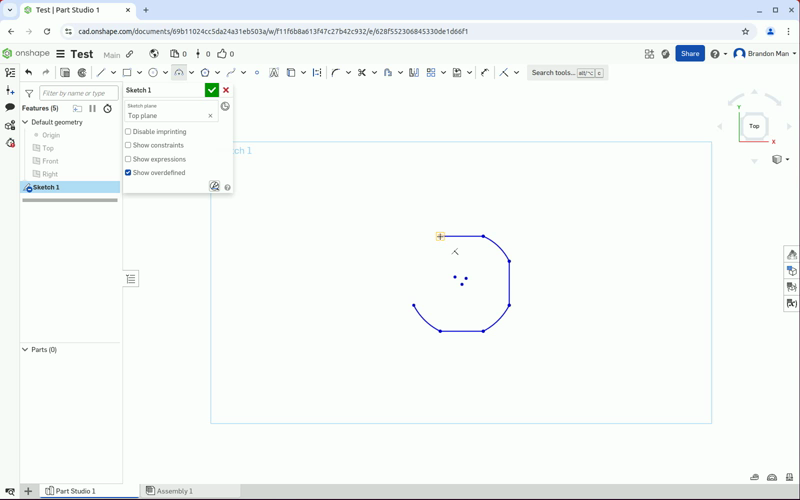
click(440, 236)
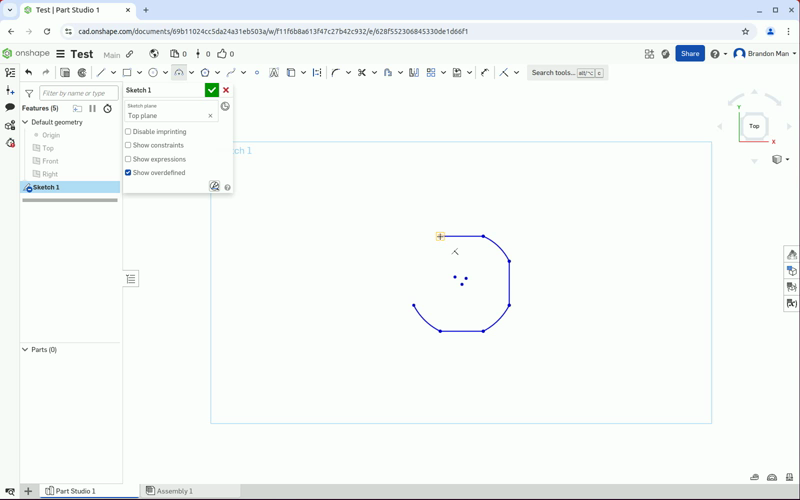
key_down(shift)
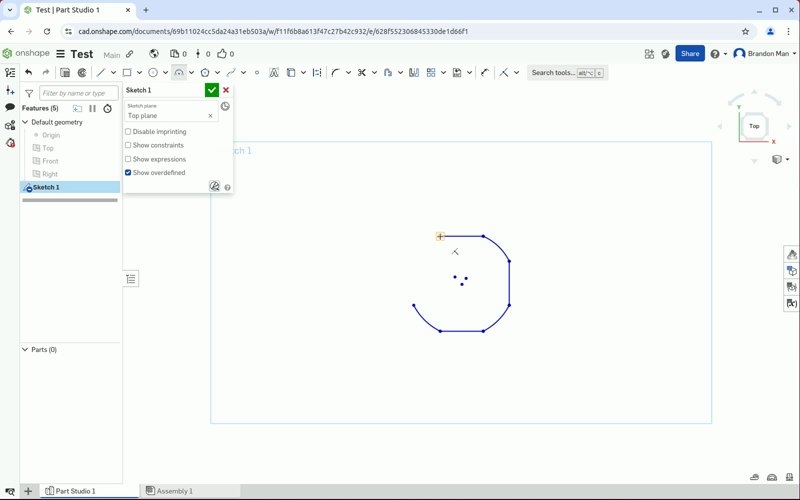
mouse_move(413, 261)
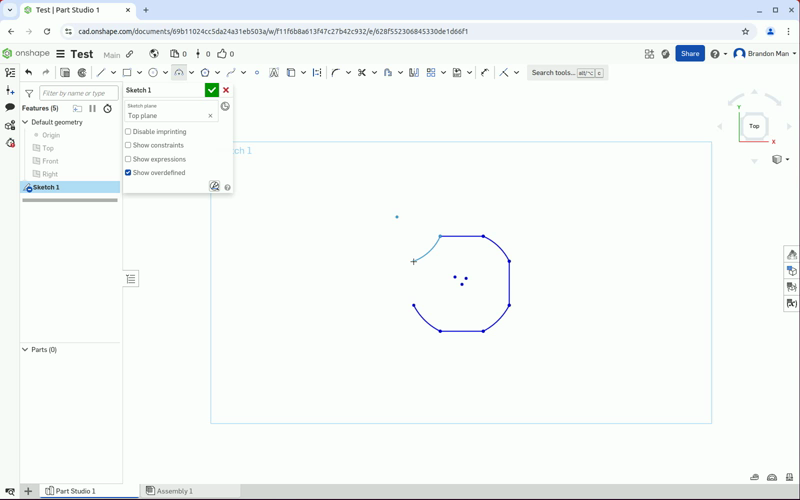
click(413, 261)
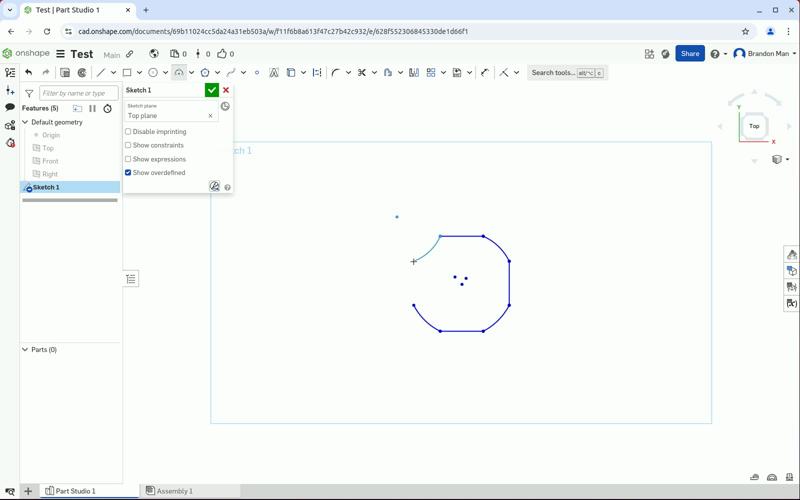
mouse_move(424, 246)
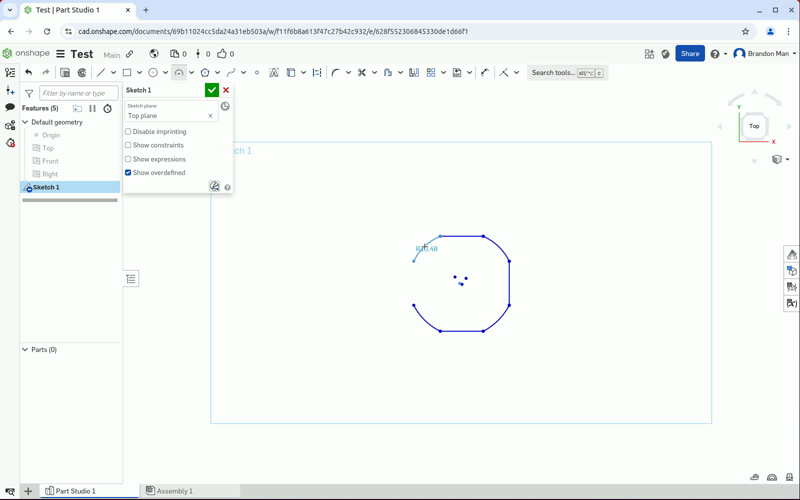
click(424, 246)
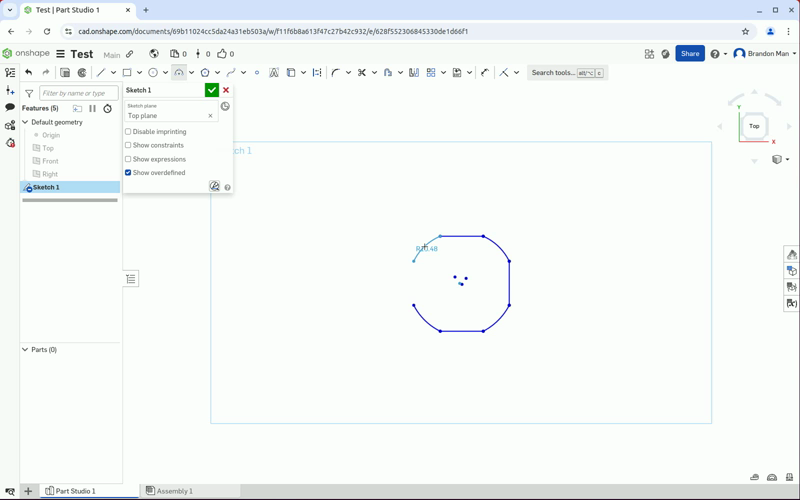
key_up(shift)
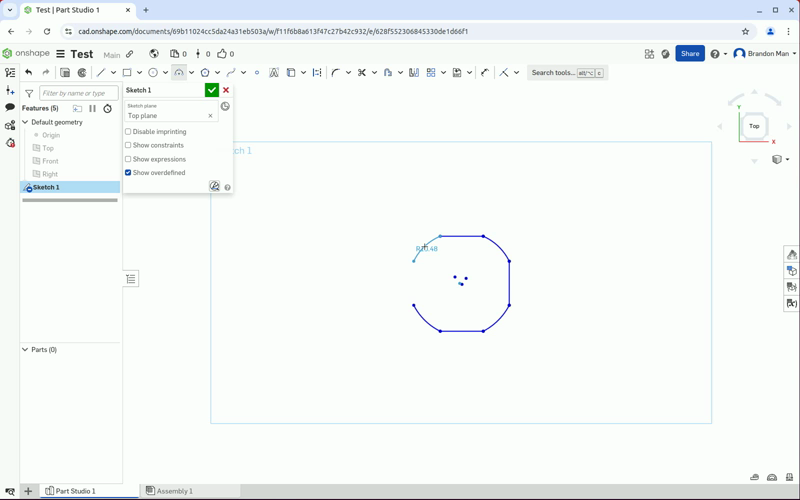
key(esc)
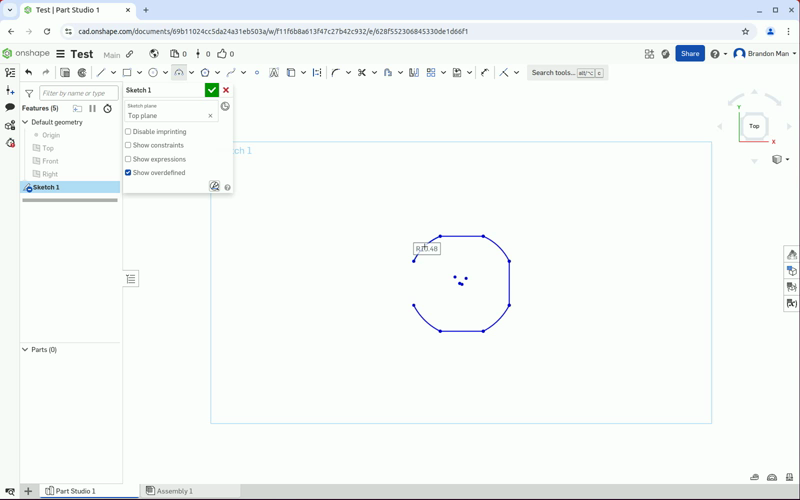
key(l)
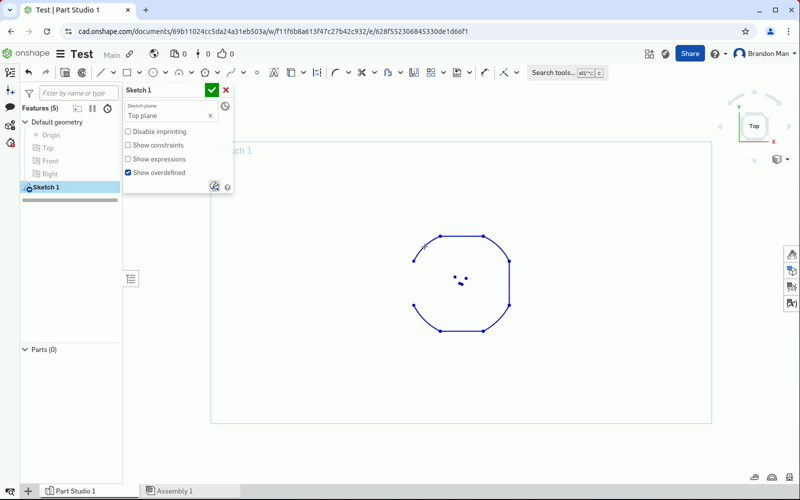
mouse_move(413, 261)
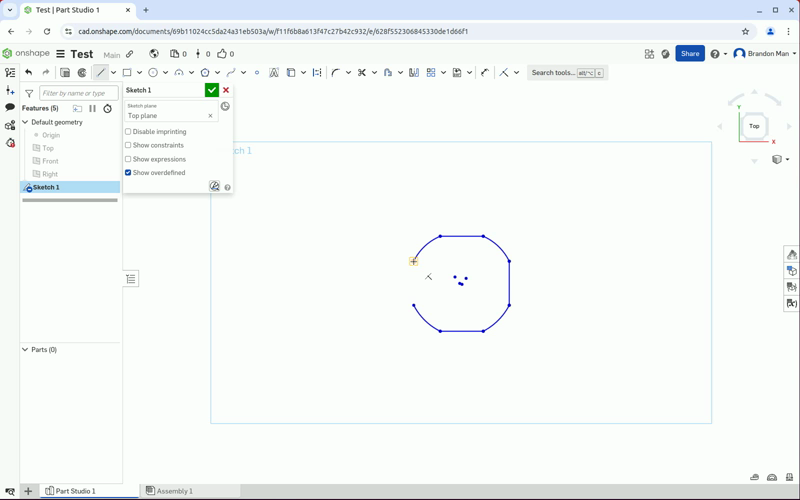
click(413, 261)
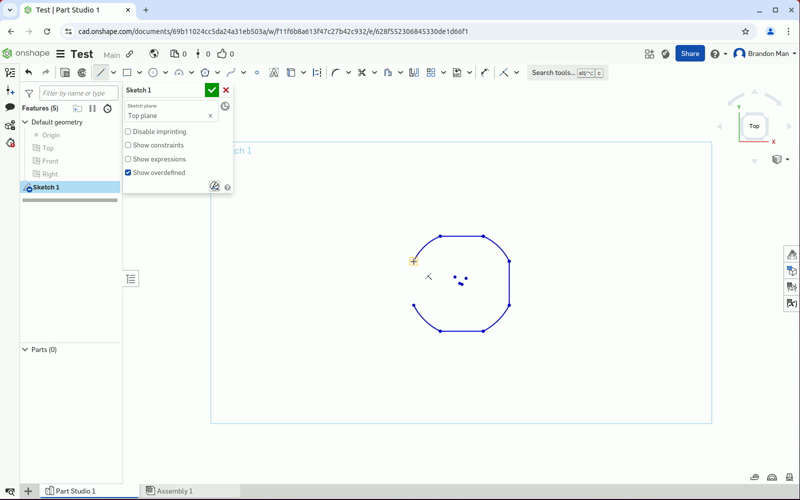
mouse_move(444, 261)
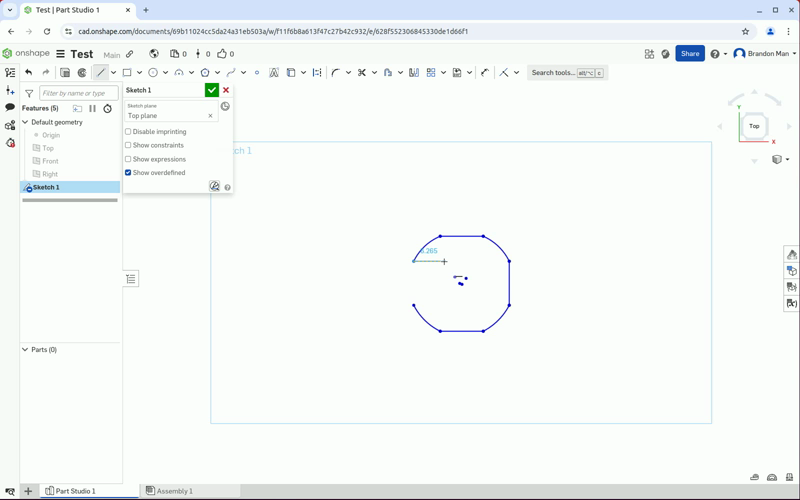
key_down(shift)
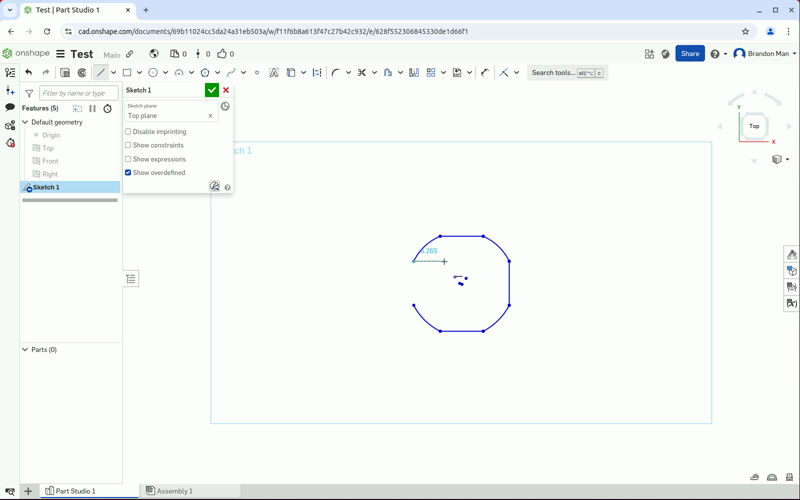
mouse_move(413, 305)
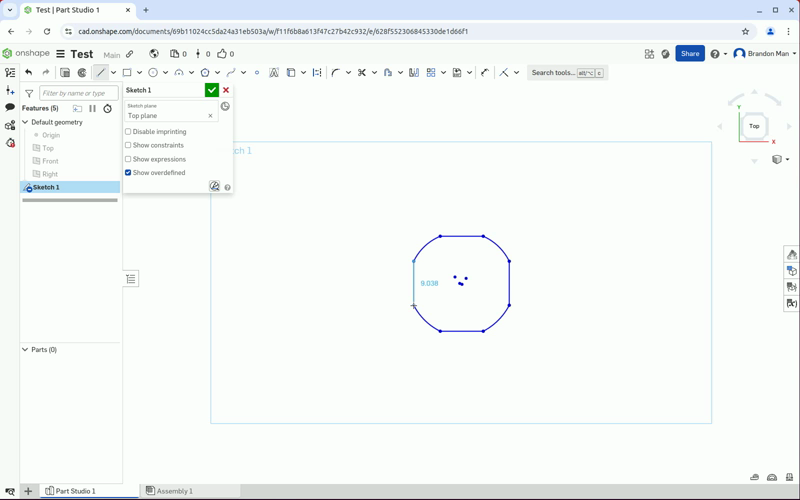
key_up(shift)
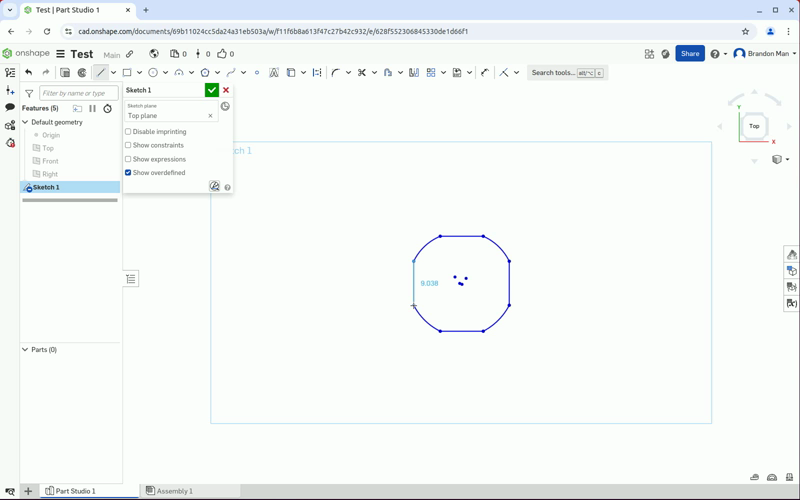
click(413, 305)
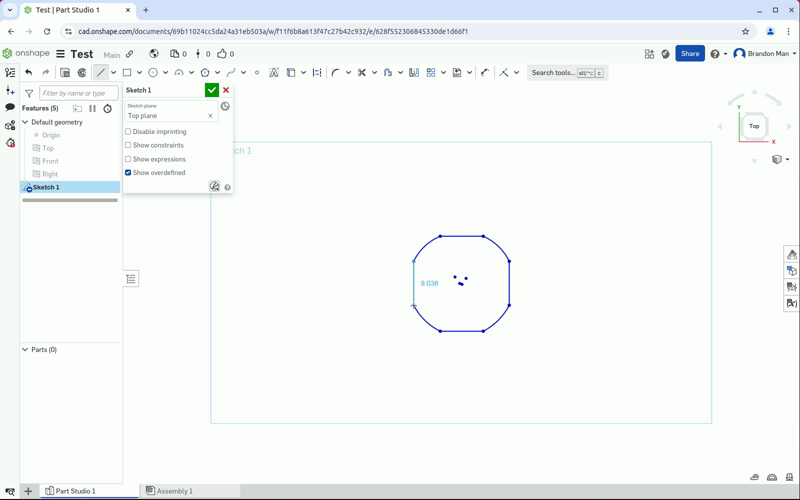
key(esc)
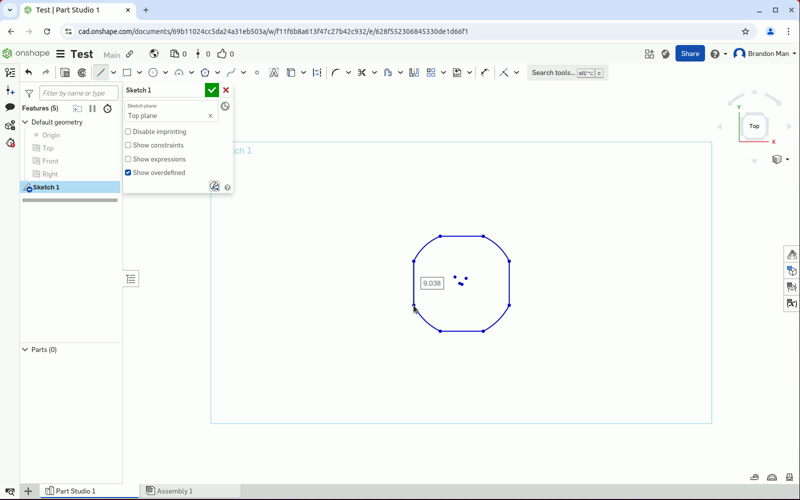
mouse_move(501, 261)
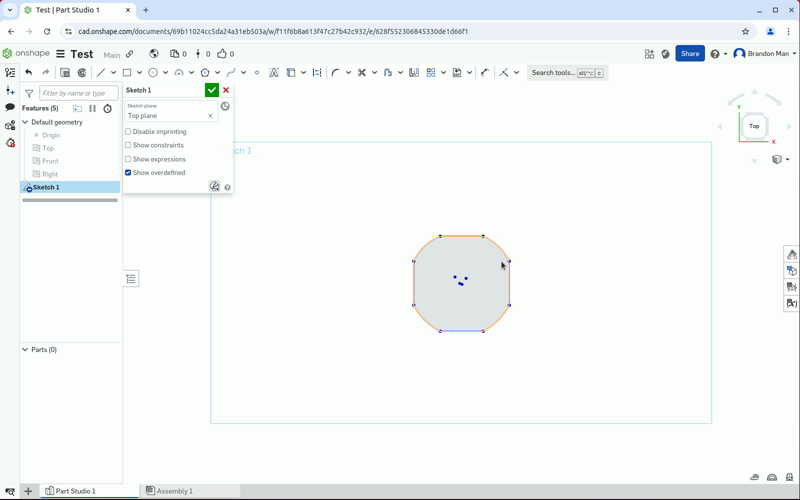
click(501, 261)
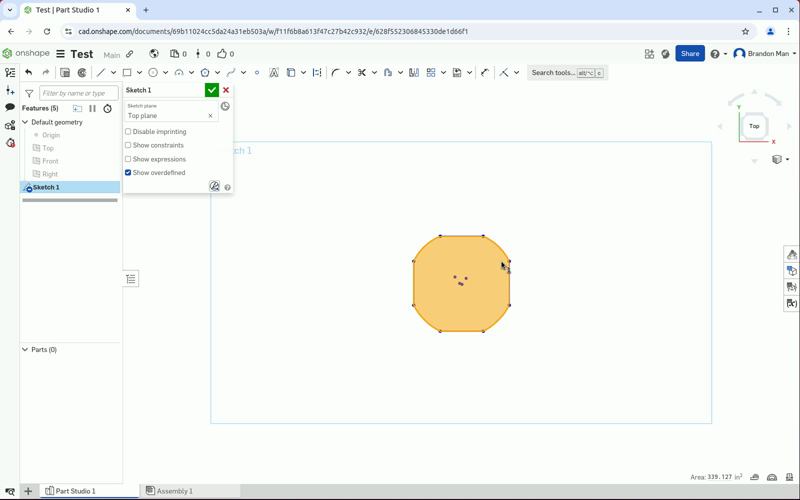
mouse_move(73, 352)
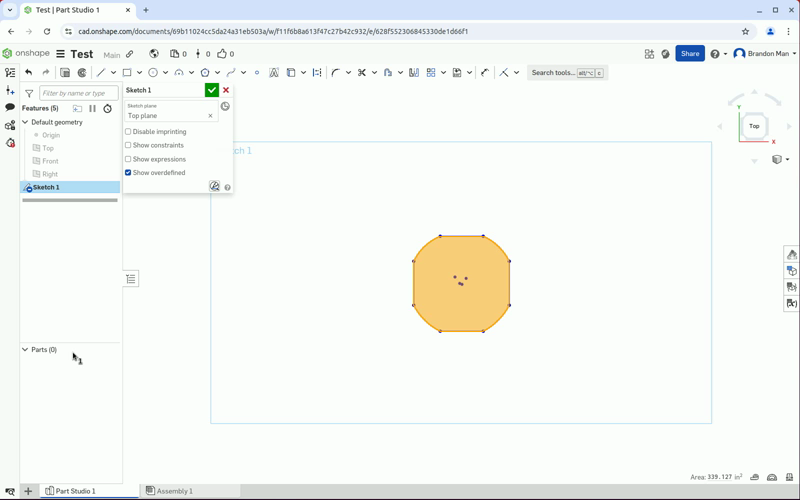
key(shift+y)
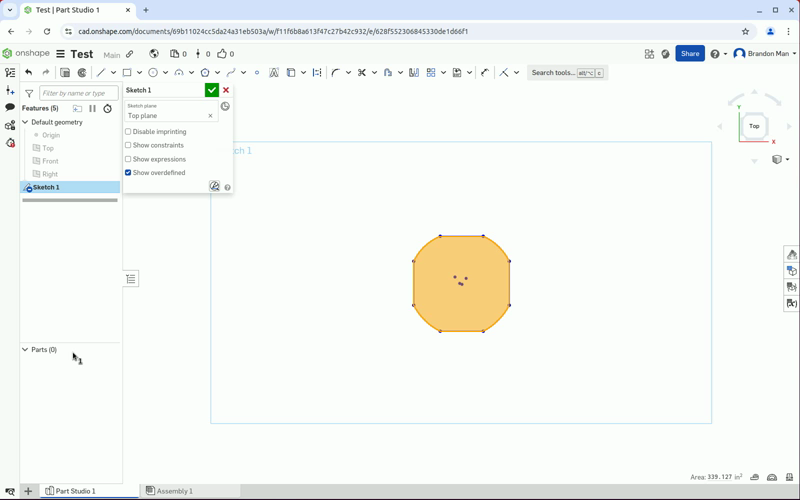
key(shift+e)
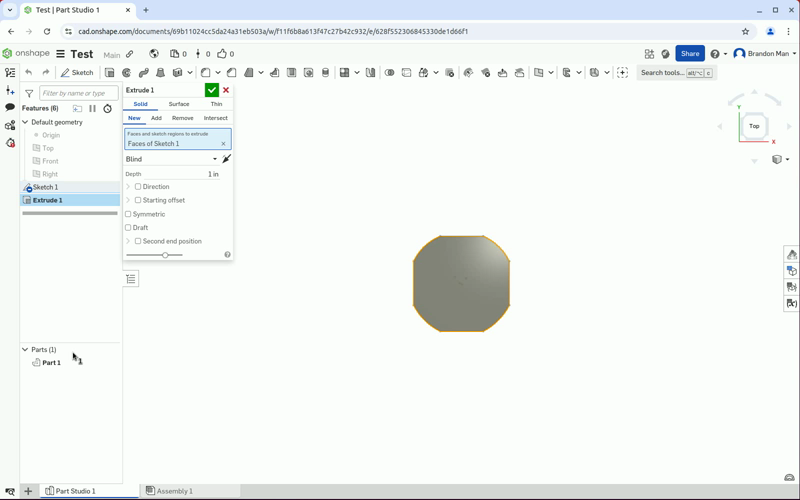
mouse_move(143, 106)
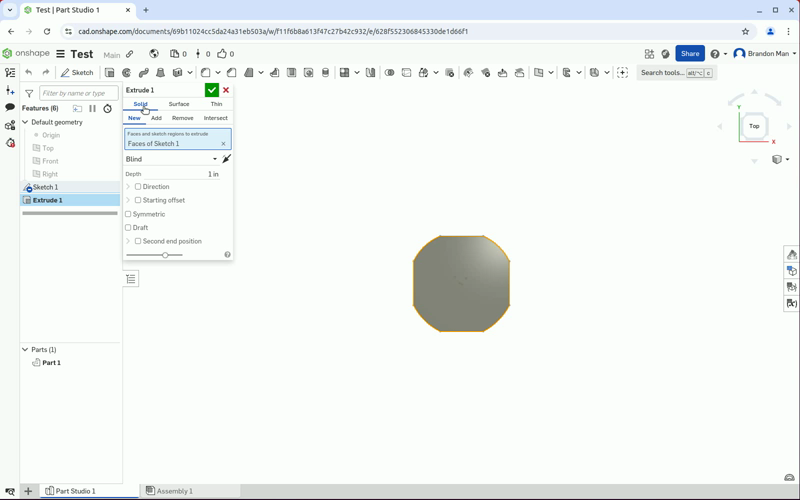
click(143, 106)
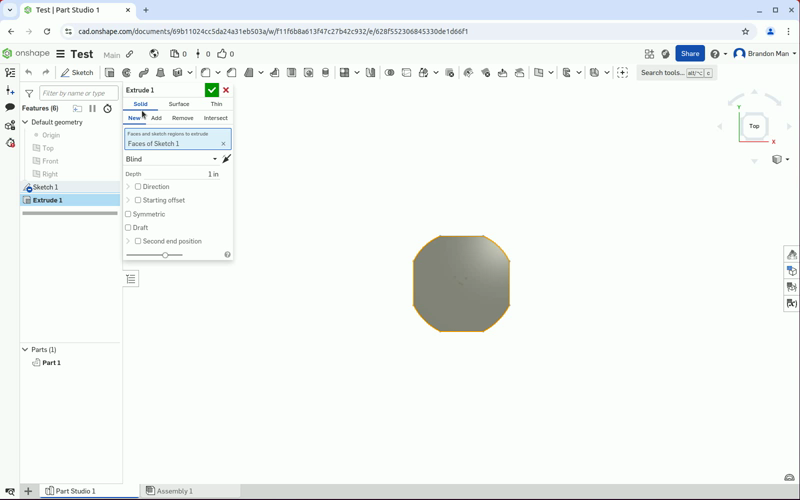
mouse_move(137, 120)
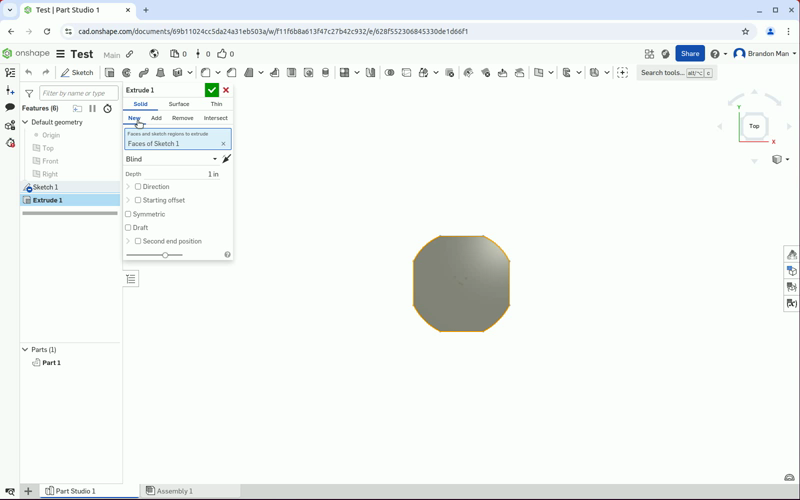
click(137, 120)
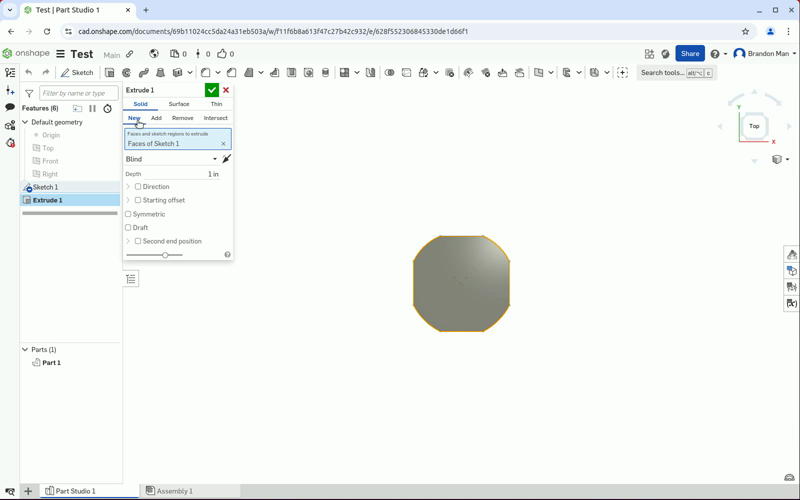
key(tab, 4)
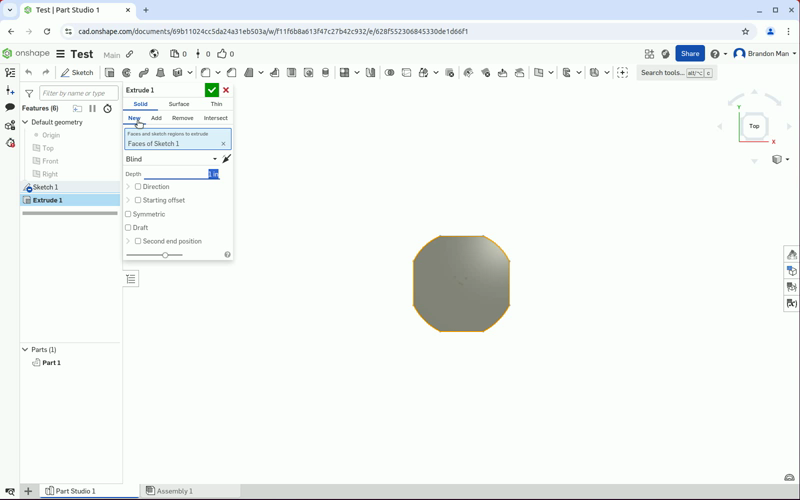
text(1.204)
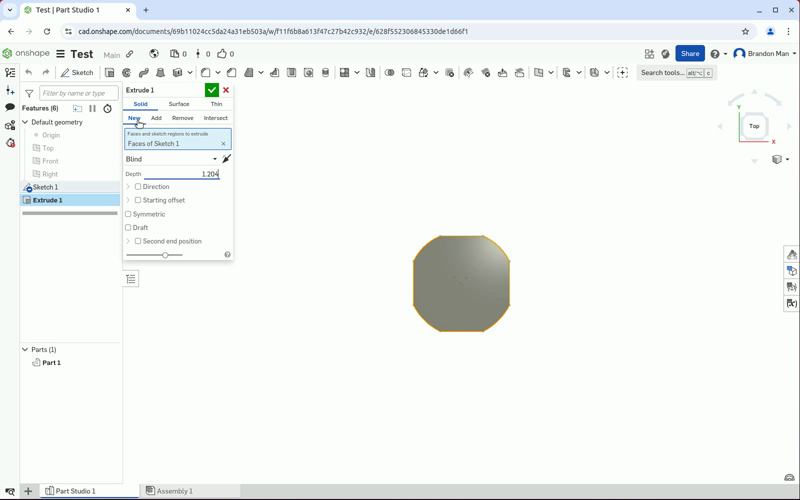
key(enter)
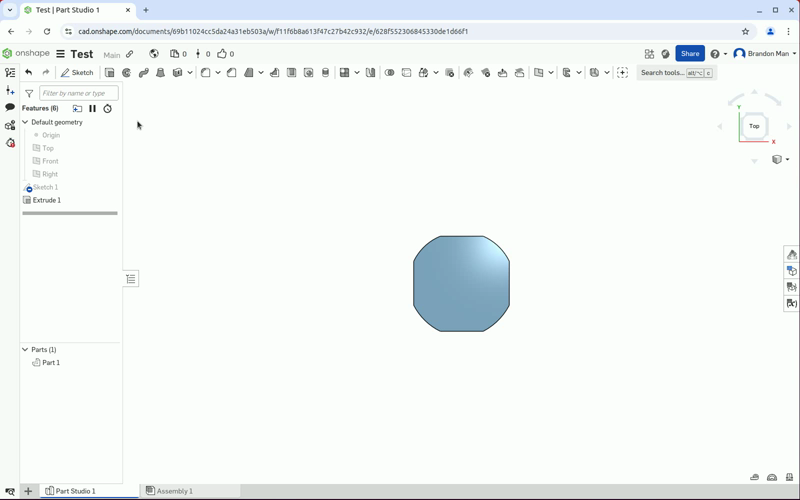
key(shift+h)
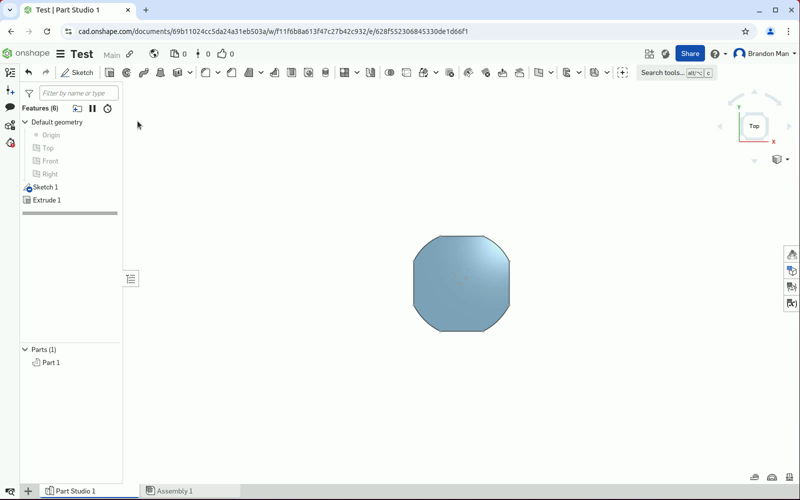
key(shift+h)
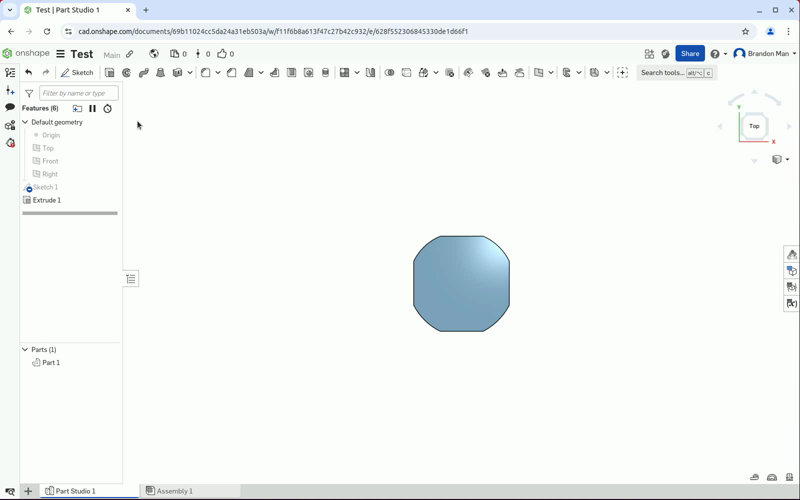
mouse_move(73, 189)
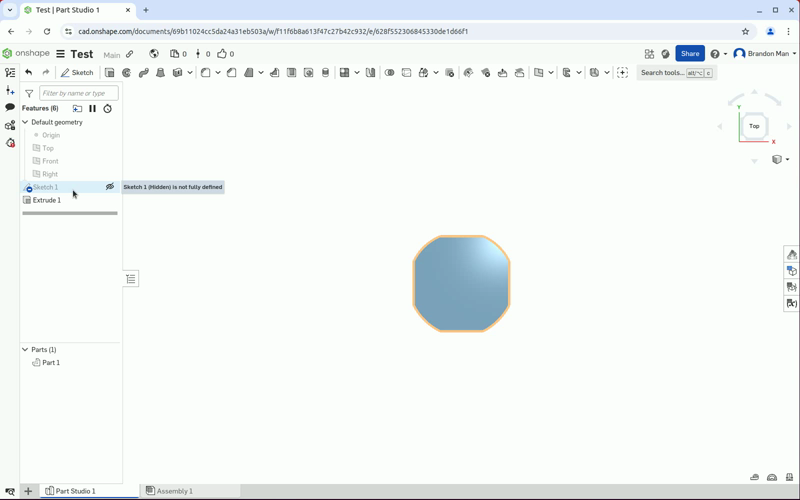
click(73, 189)
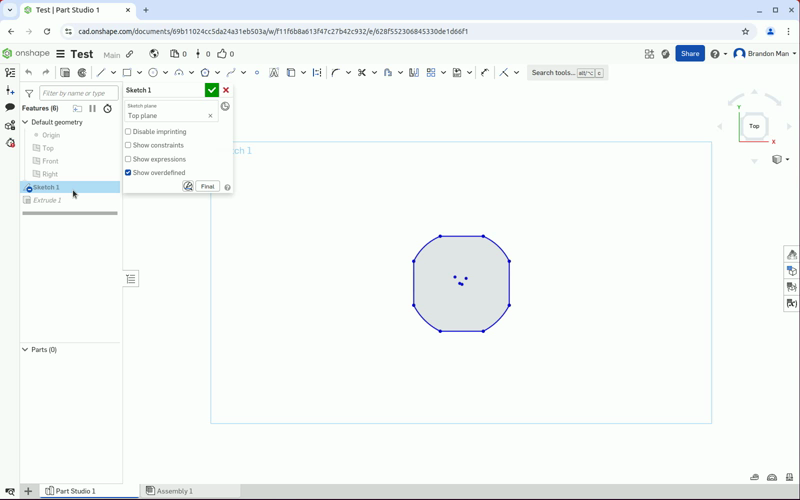
mouse_move(229, 92)
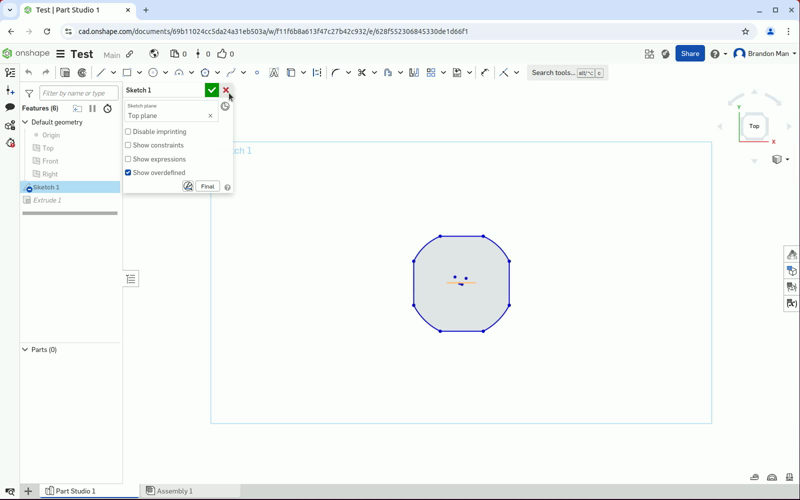
click(229, 92)
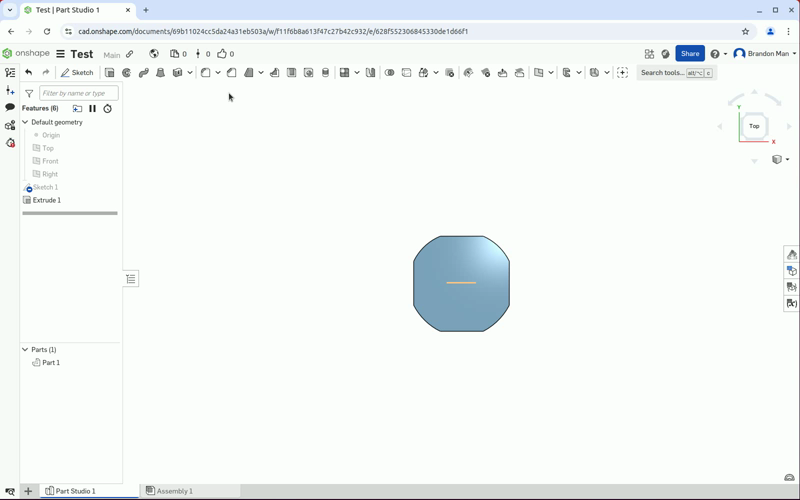
mouse_move(541, 75)
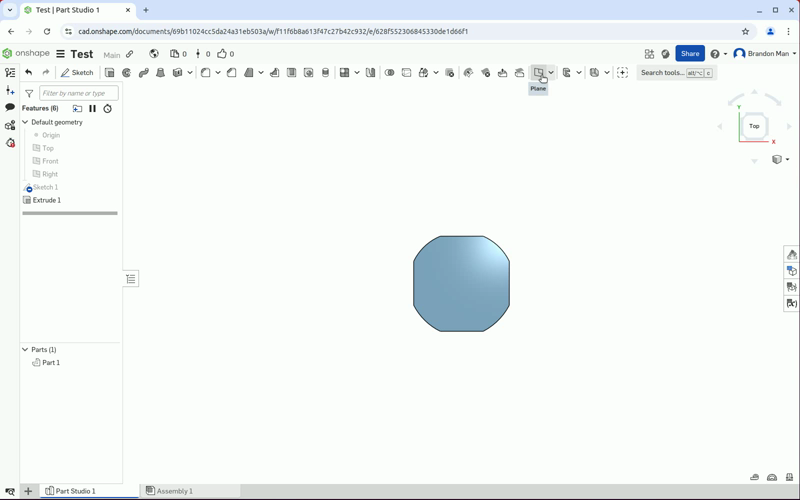
click(541, 75)
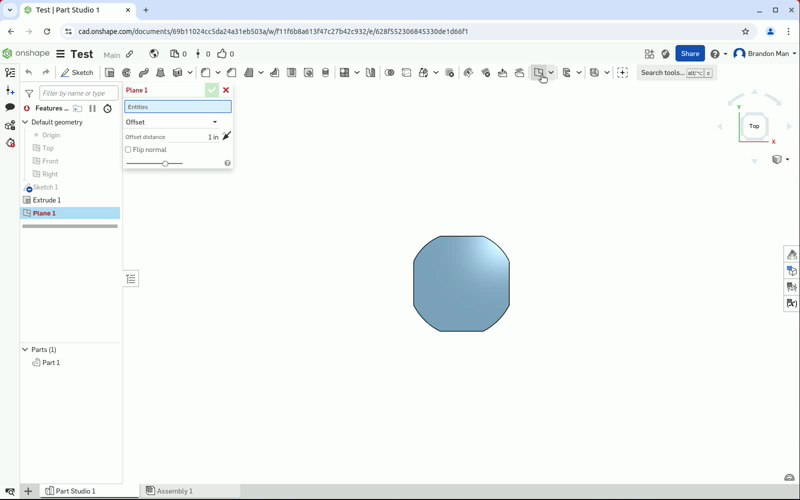
mouse_move(73, 150)
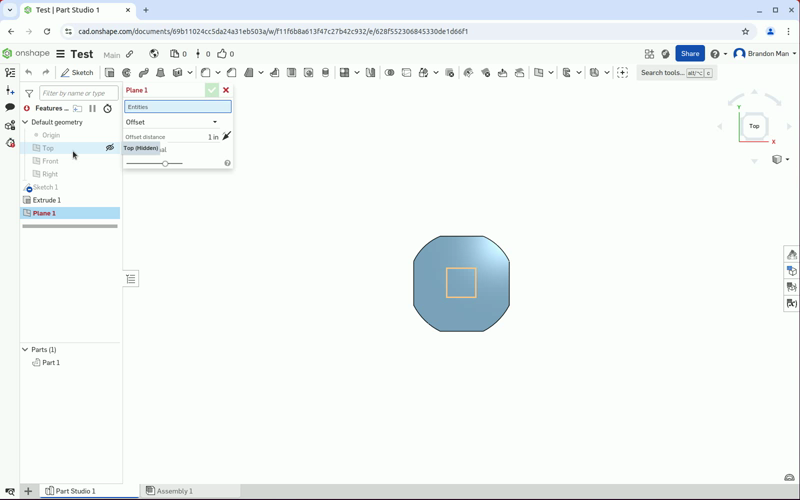
click(73, 150)
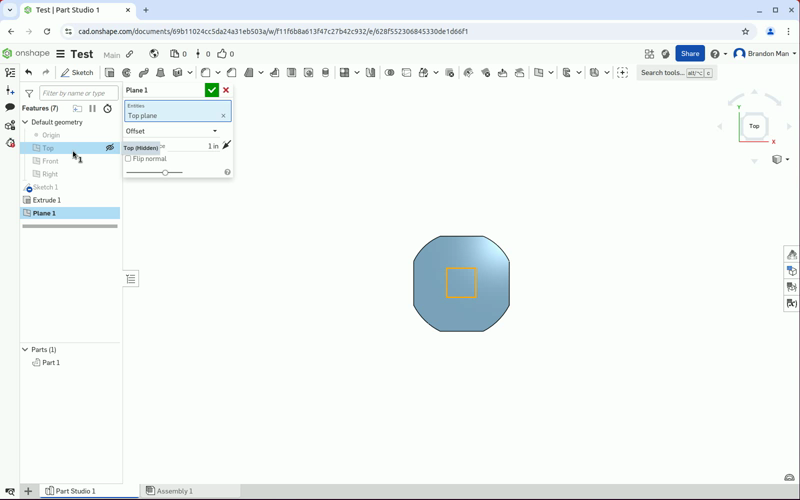
key(tab, 2)
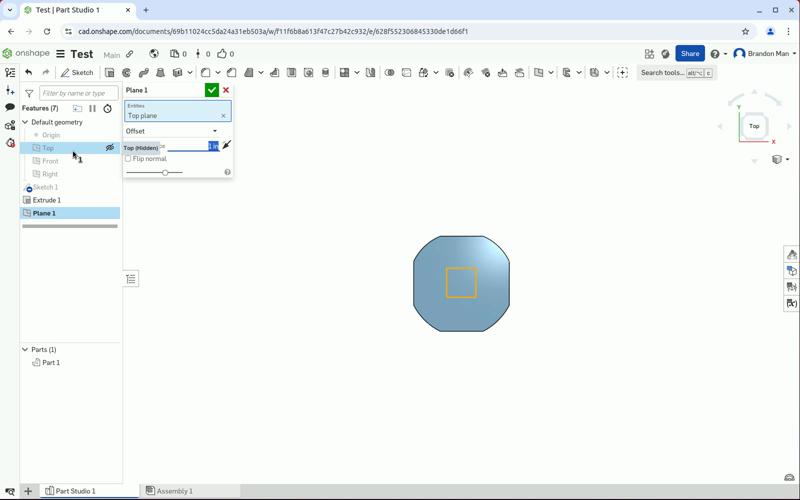
text(1.202)
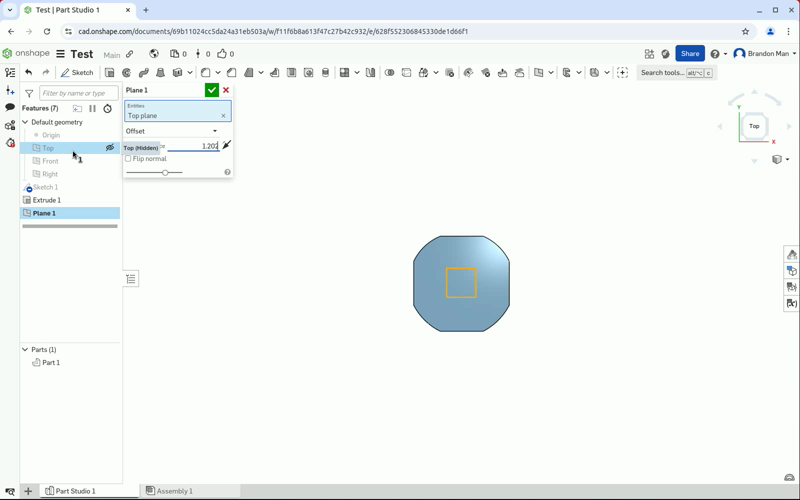
key(enter, 2)
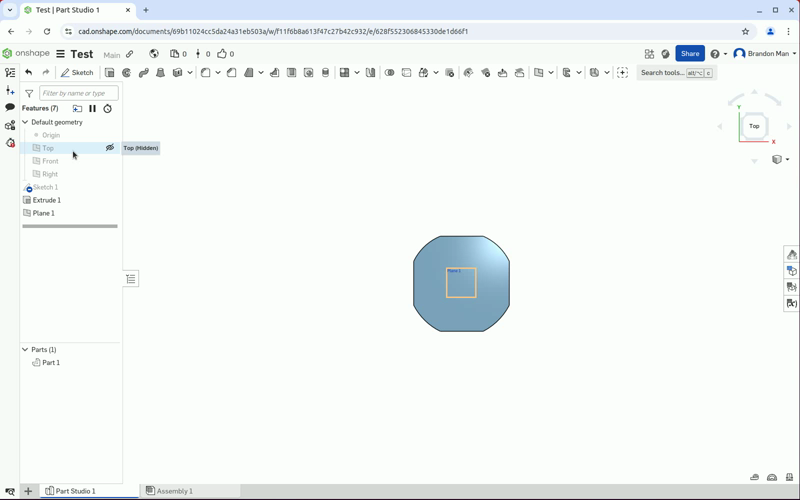
key(shift+s)
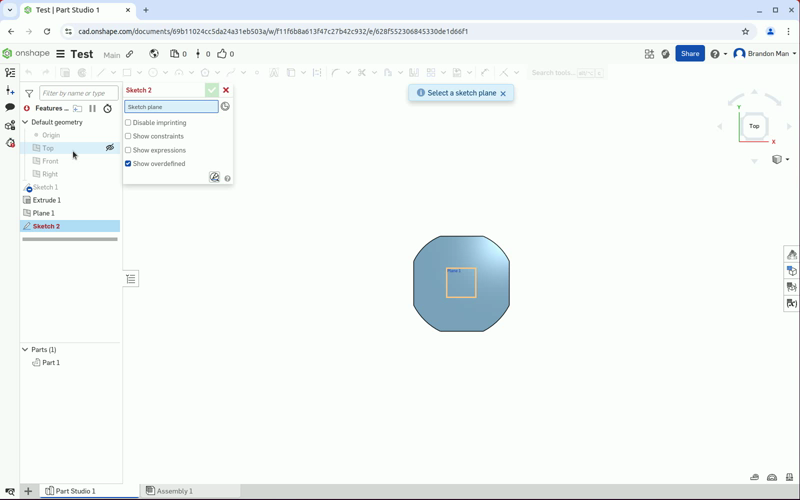
mouse_move(73, 215)
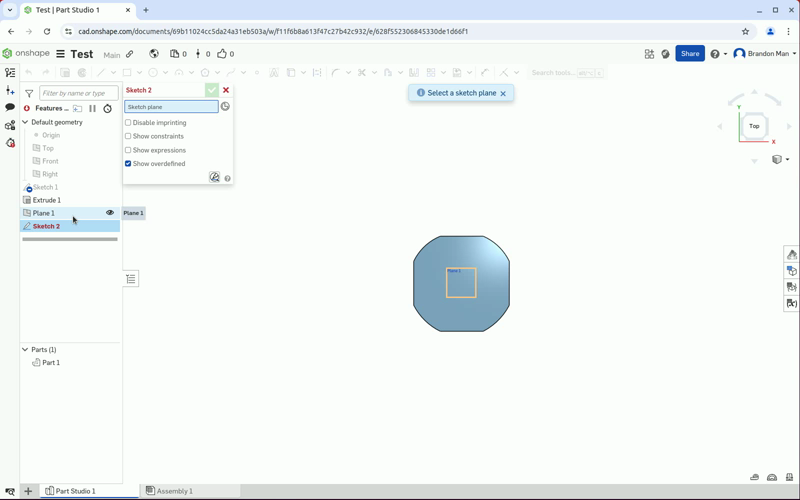
click(73, 215)
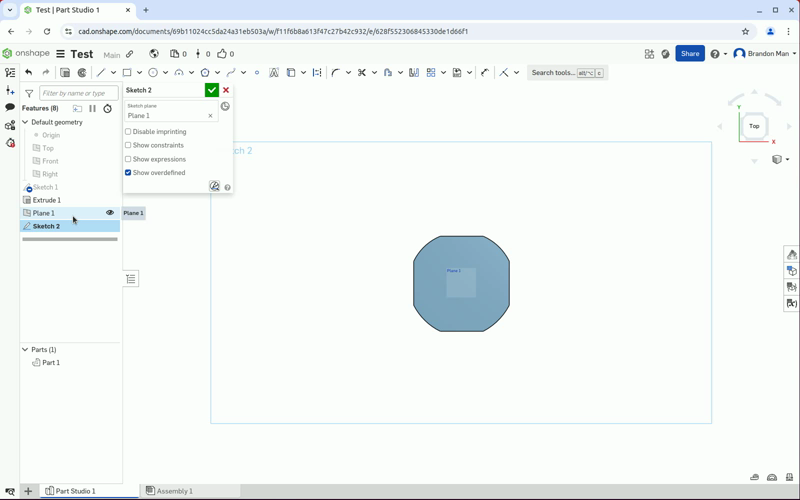
mouse_move(73, 352)
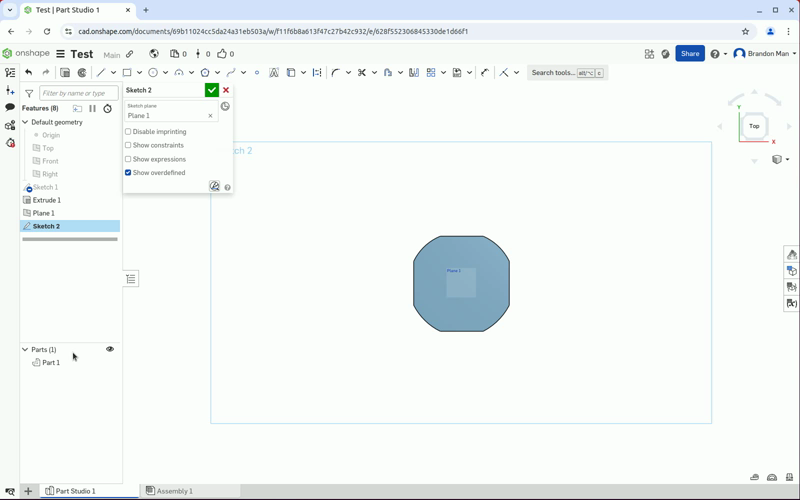
key(y)
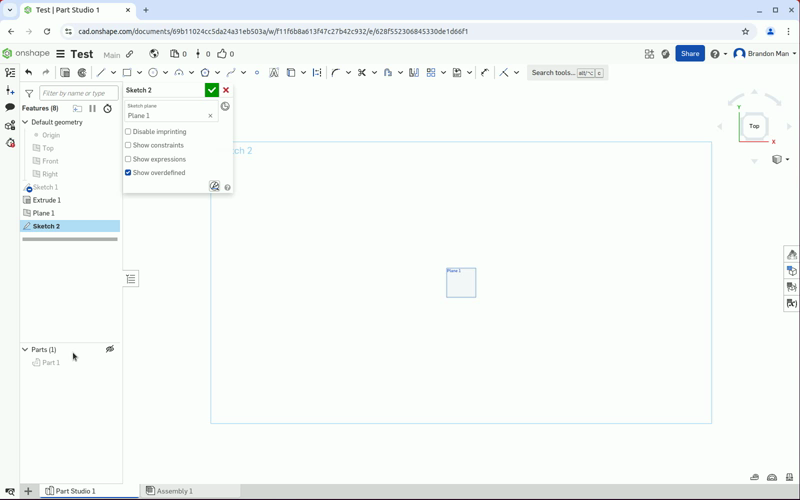
key(l)
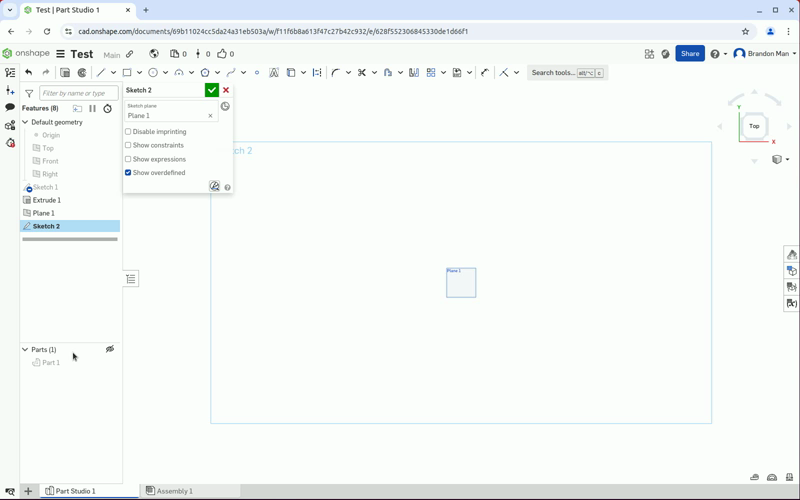
key_down(shift)
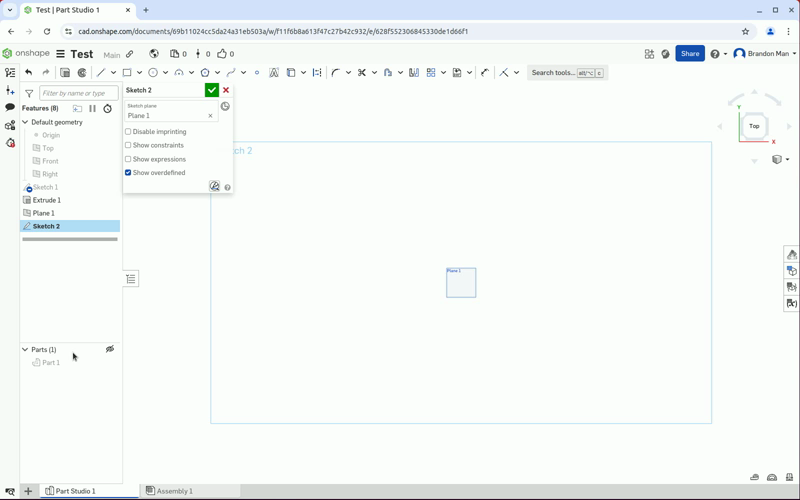
mouse_move(416, 276)
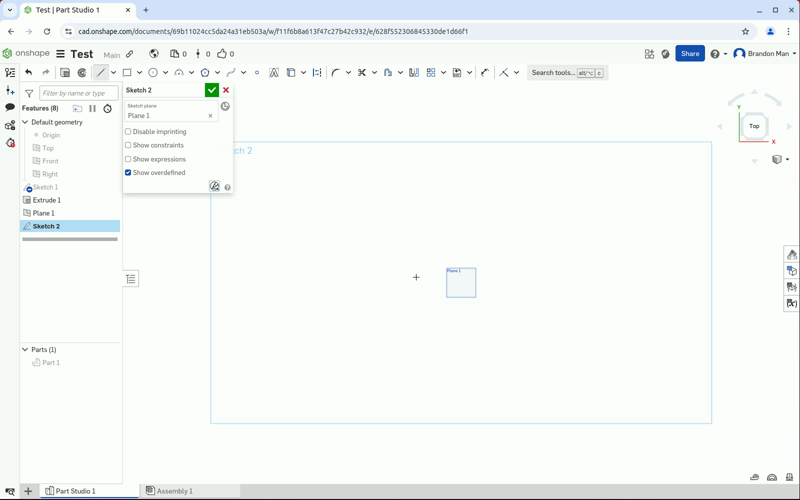
click(416, 276)
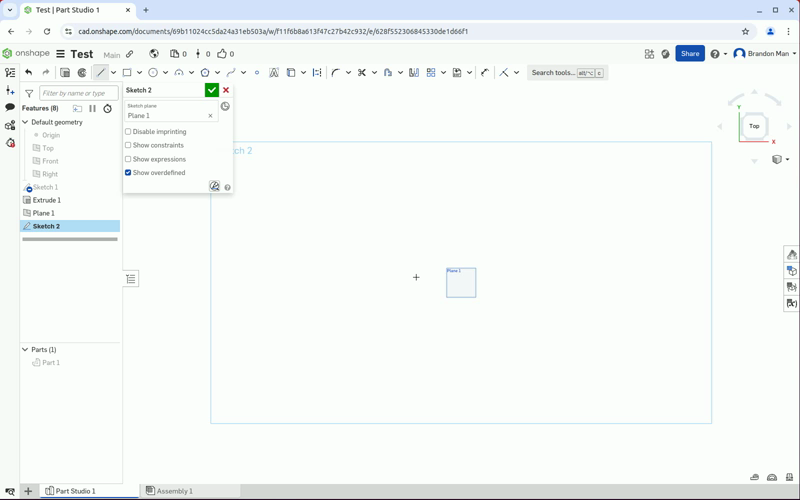
key_up(shift)
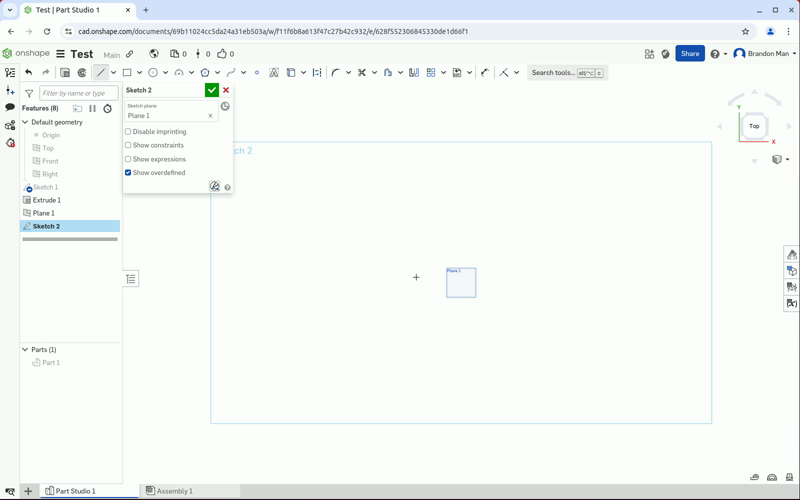
key_down(shift)
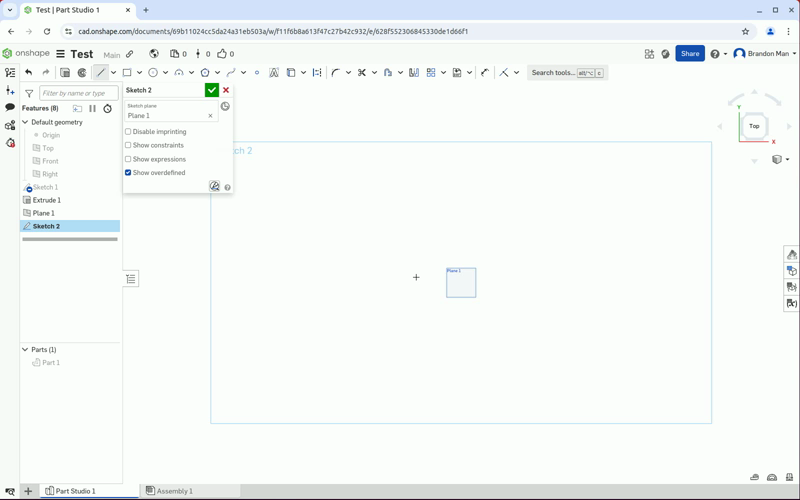
mouse_move(505, 276)
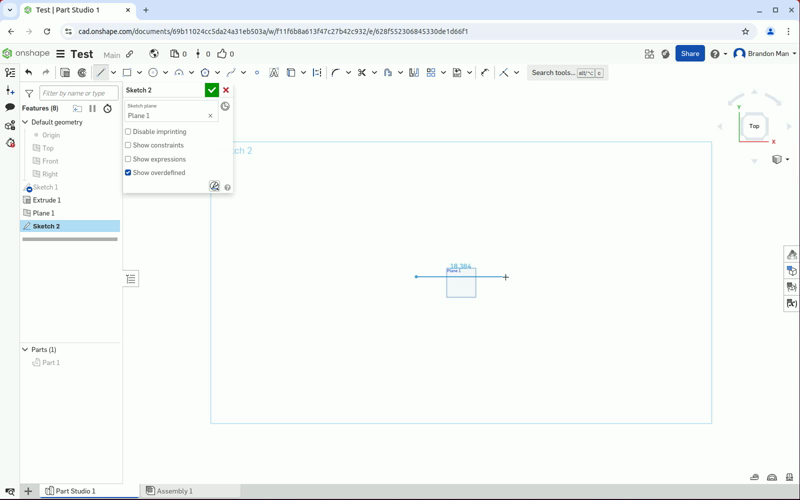
click(505, 276)
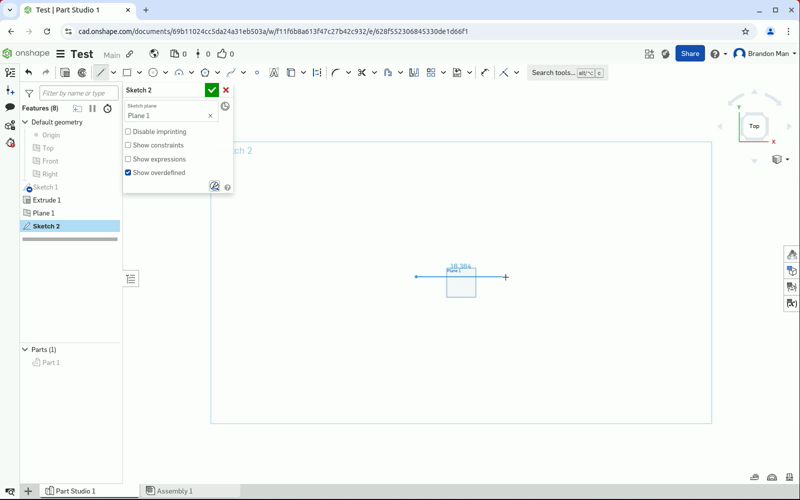
key_up(shift)
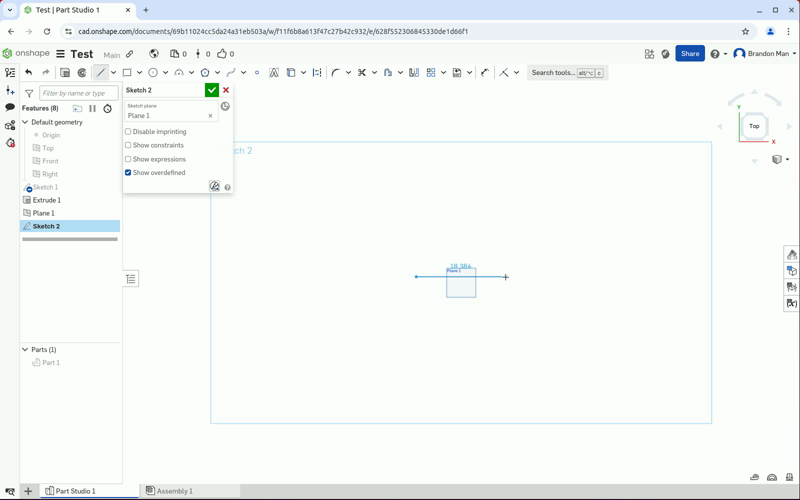
key_down(shift)
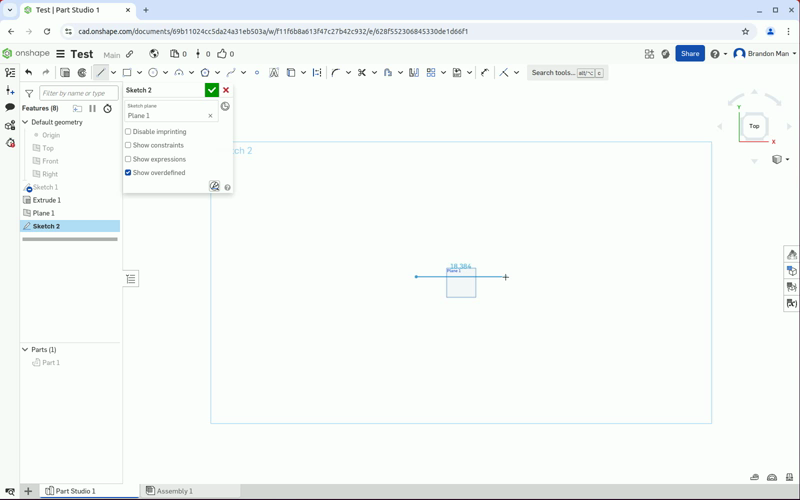
mouse_move(535, 276)
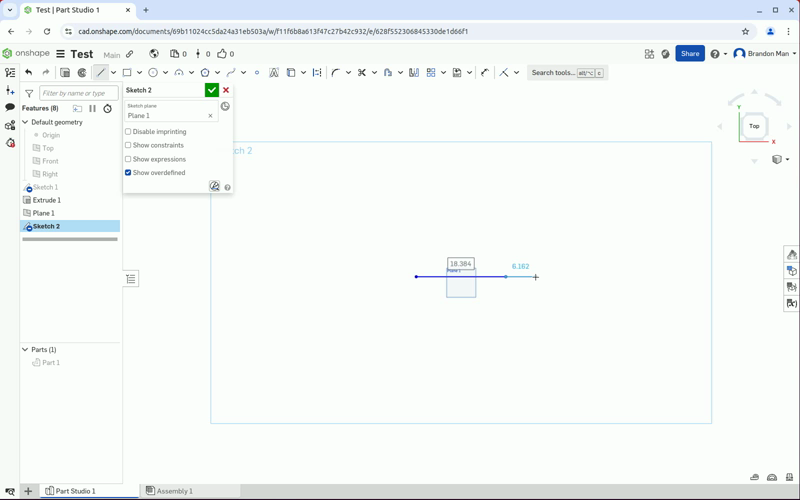
mouse_move(505, 271)
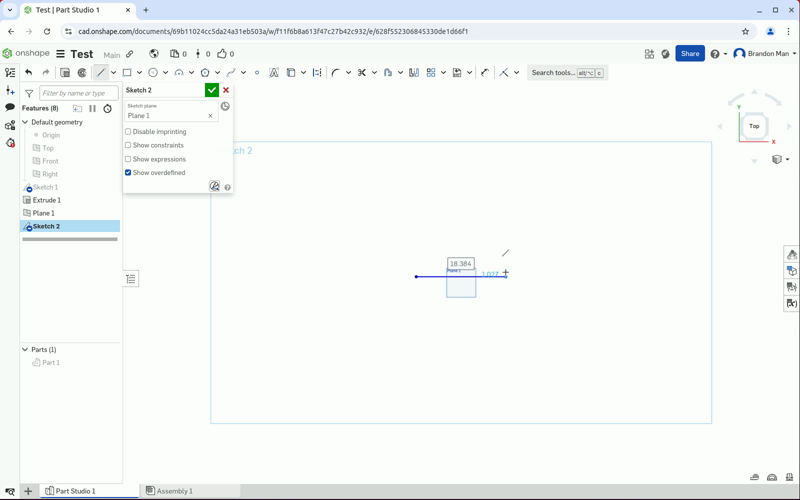
scroll(6)
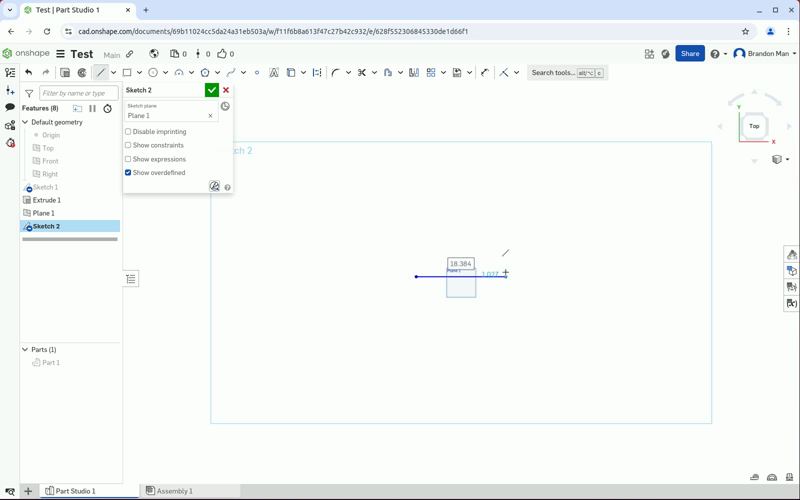
scroll(6)
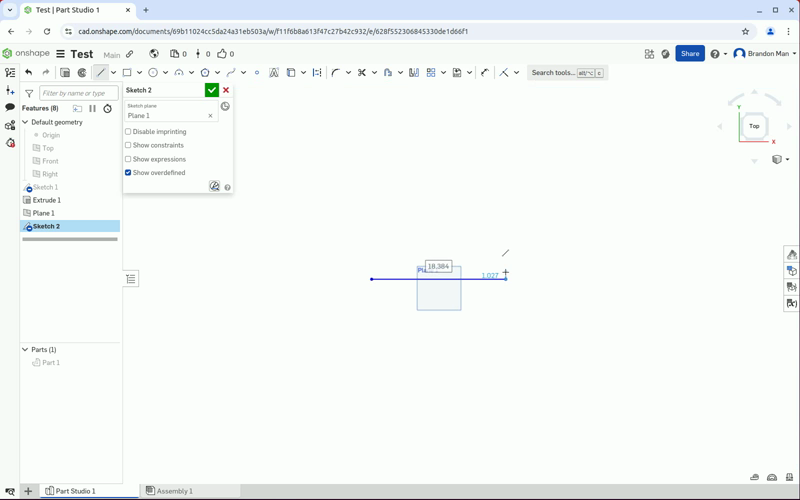
scroll(6)
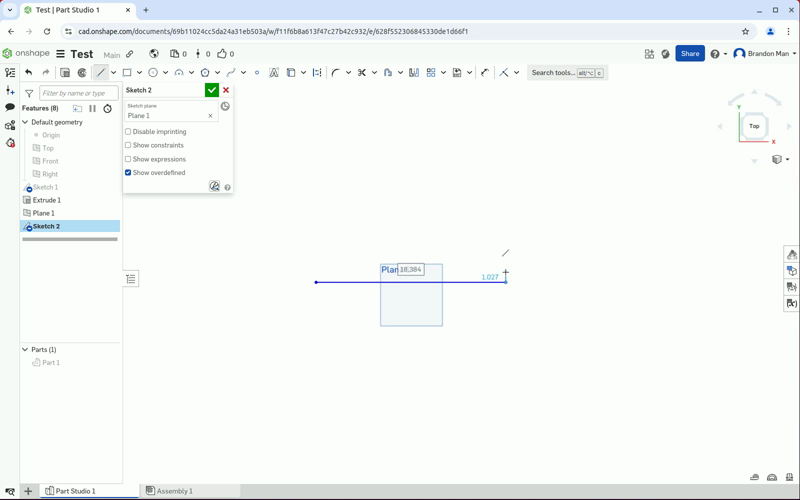
scroll(6)
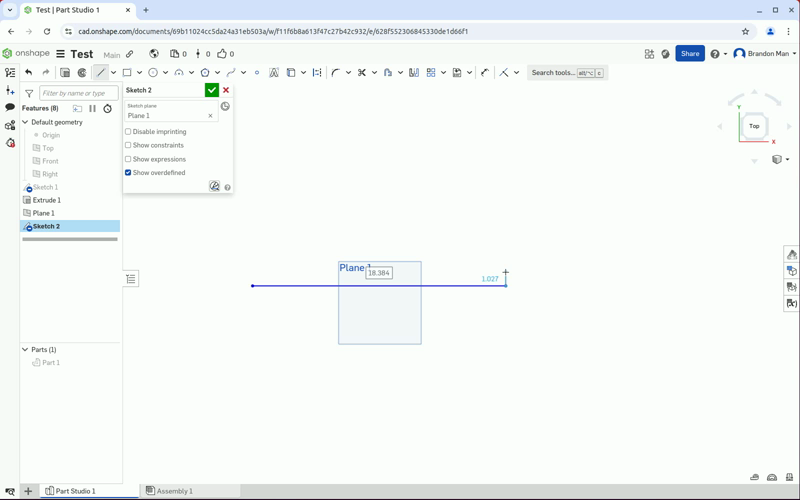
scroll(6)
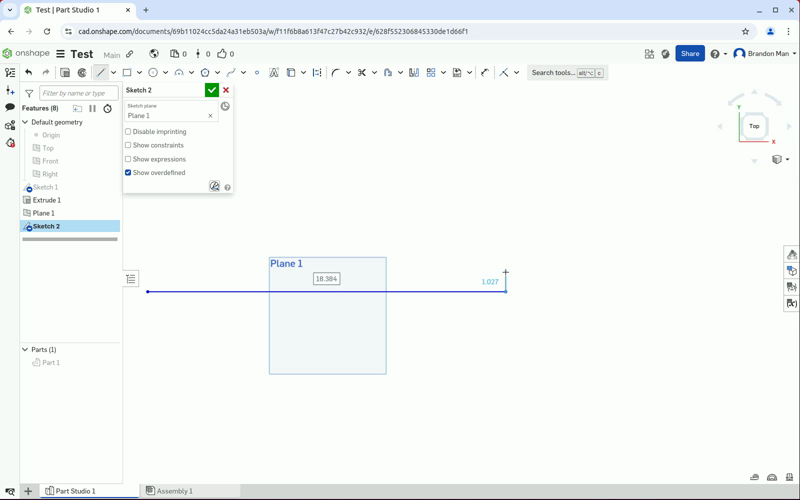
scroll(6)
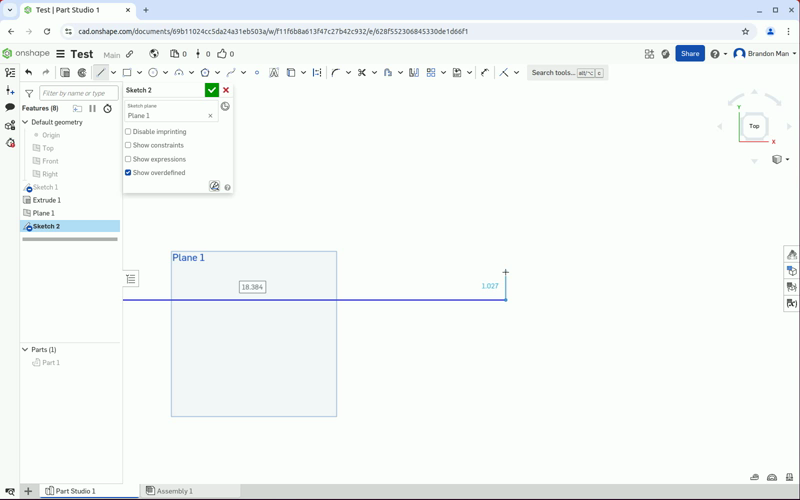
scroll(6)
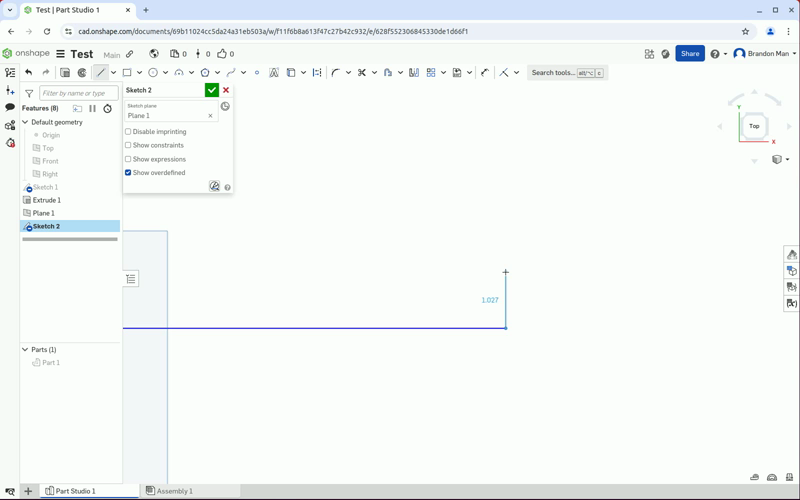
click(505, 271)
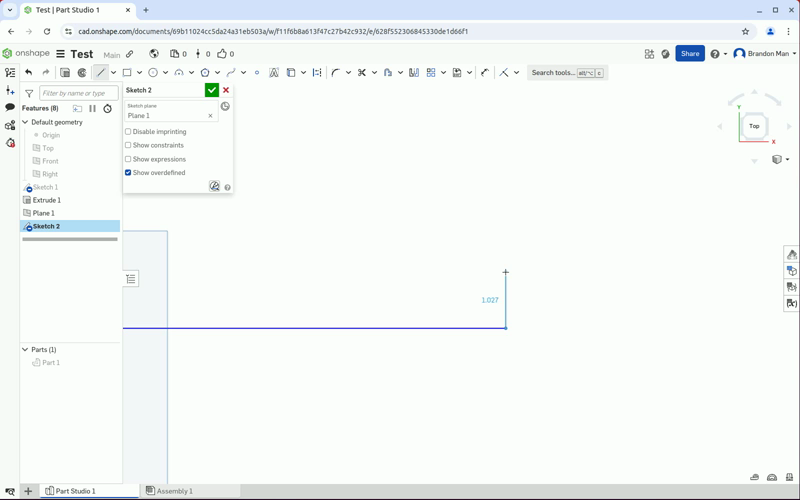
scroll(-6)
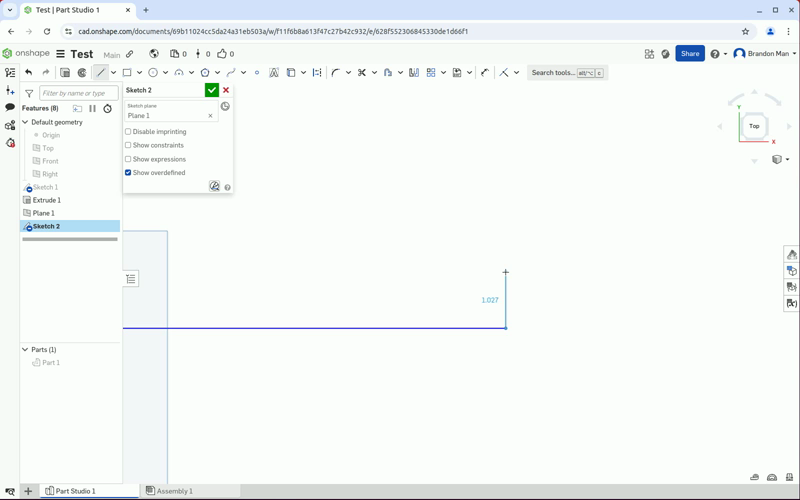
scroll(-6)
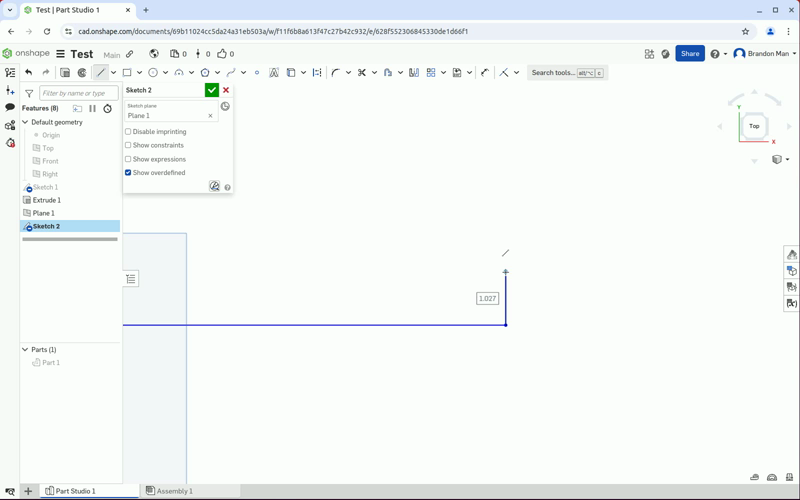
scroll(-6)
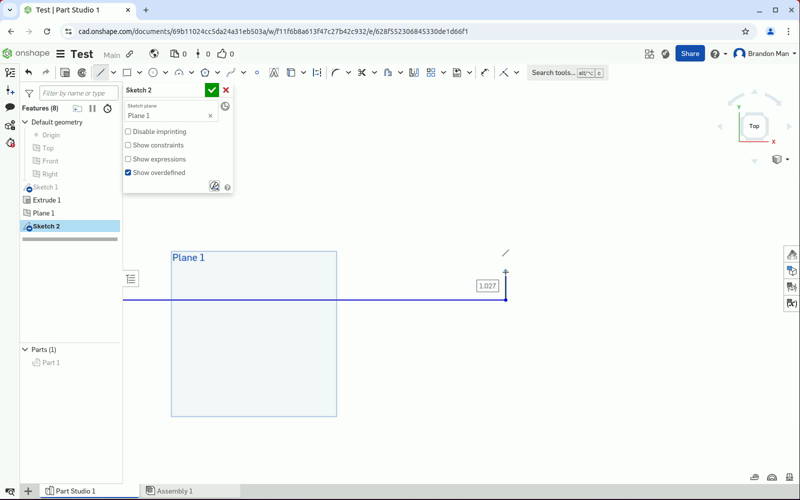
scroll(-6)
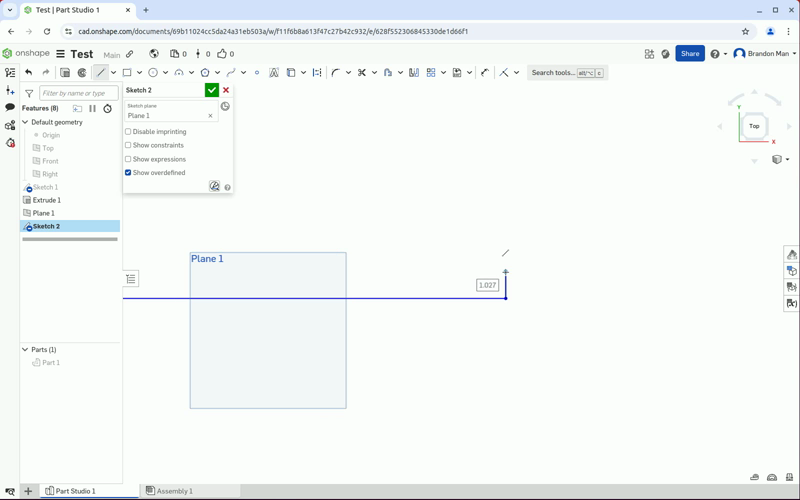
scroll(-6)
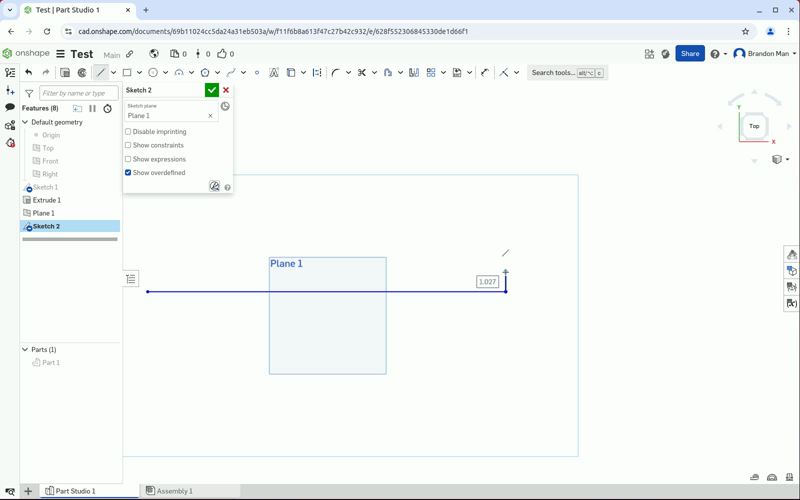
scroll(-6)
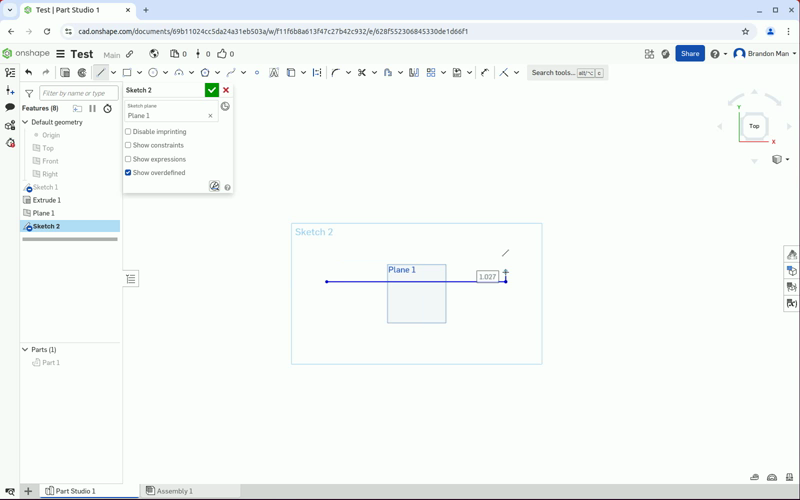
scroll(-6)
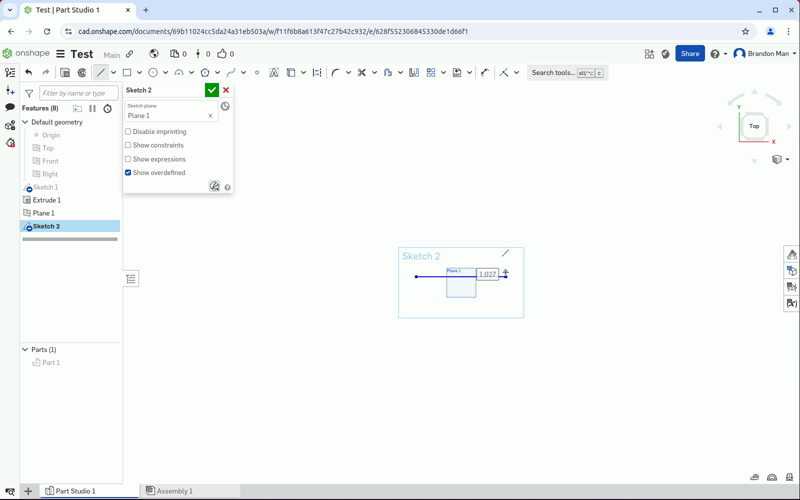
key_up(shift)
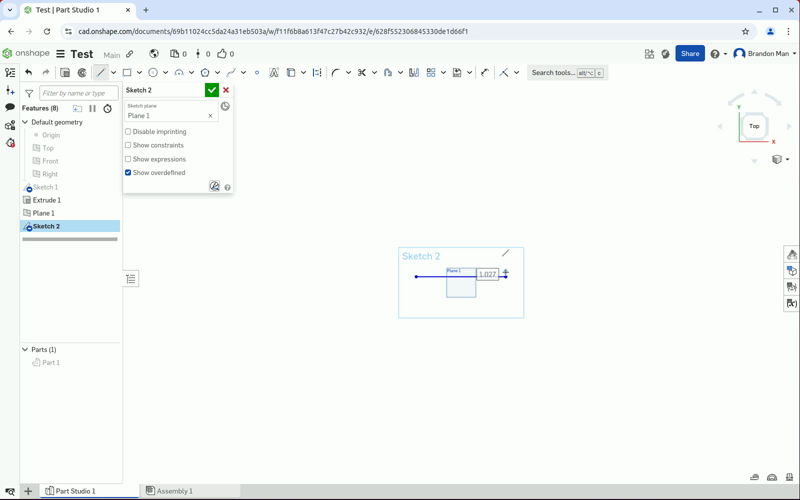
key_down(shift)
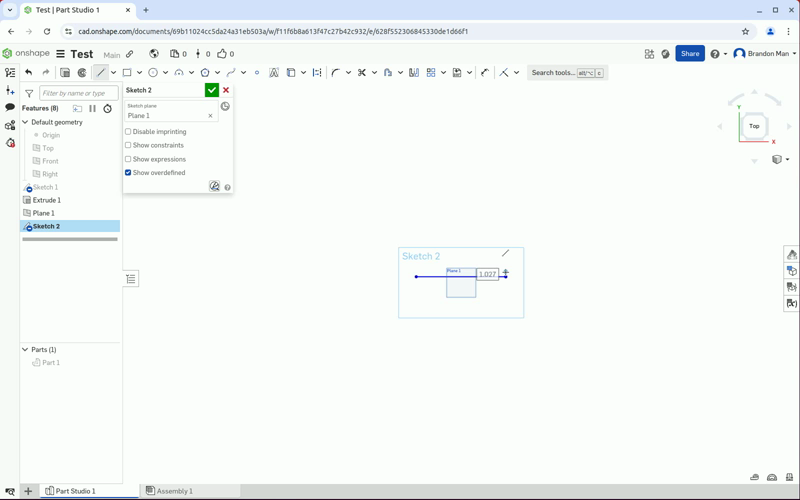
mouse_move(416, 271)
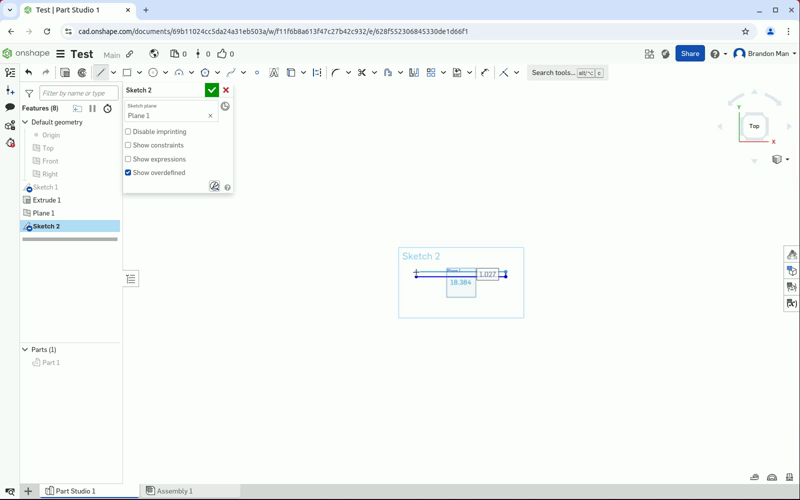
click(416, 271)
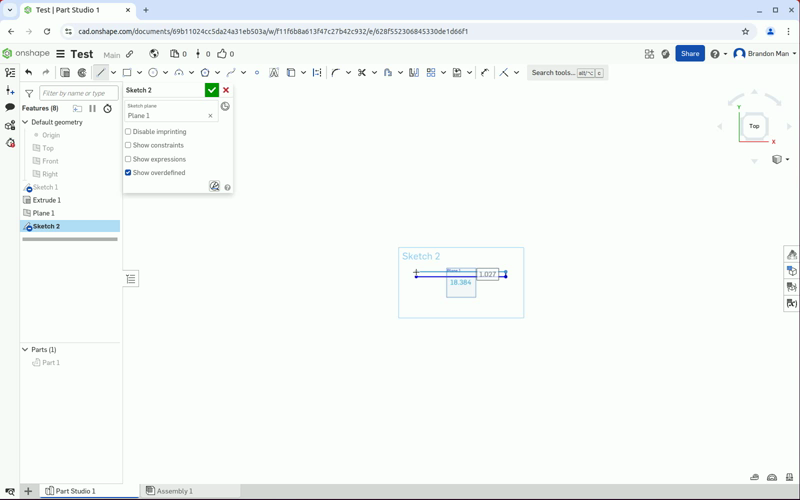
key_up(shift)
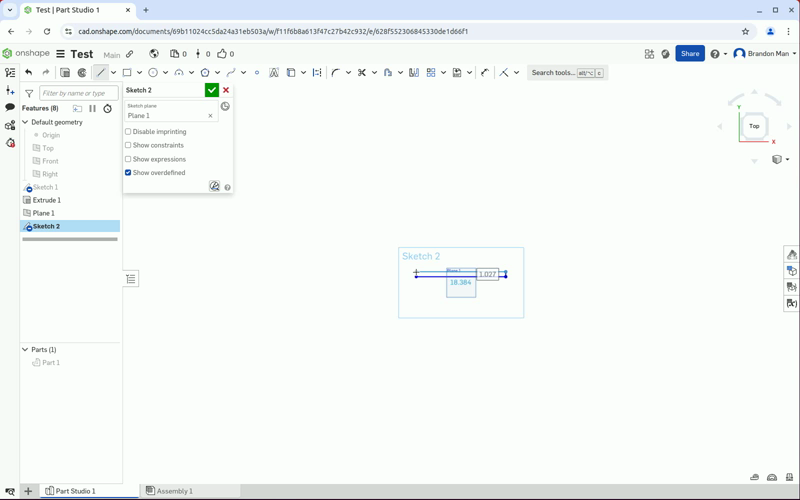
mouse_move(446, 271)
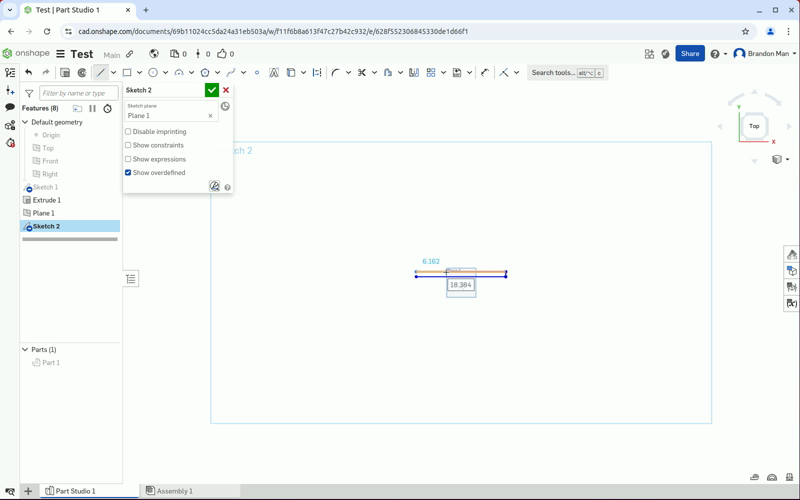
key_down(shift)
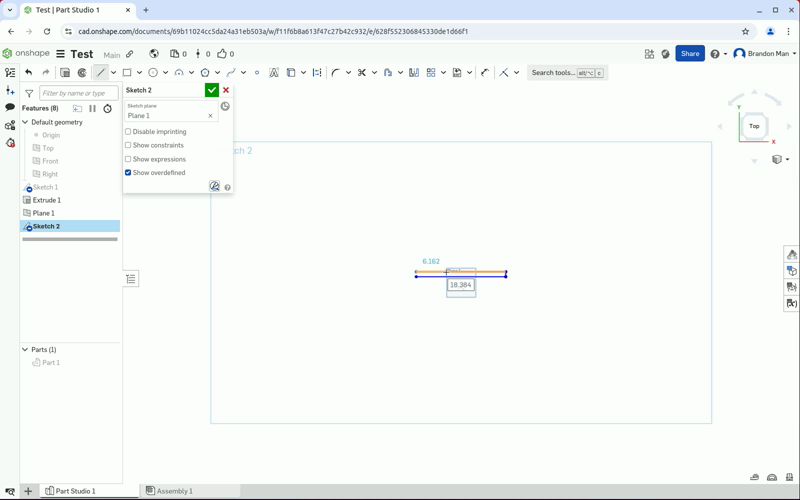
mouse_move(416, 276)
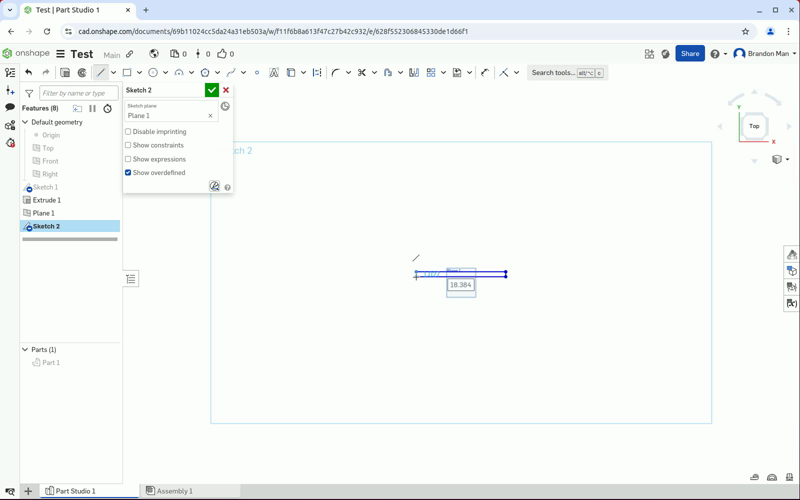
scroll(6)
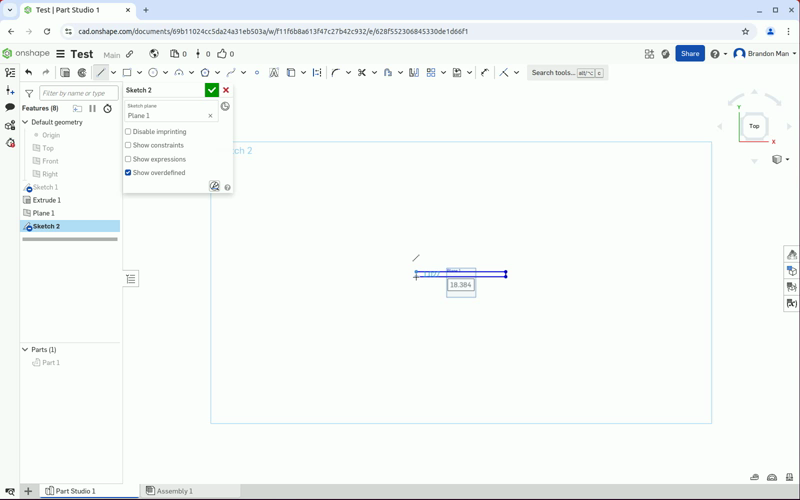
scroll(6)
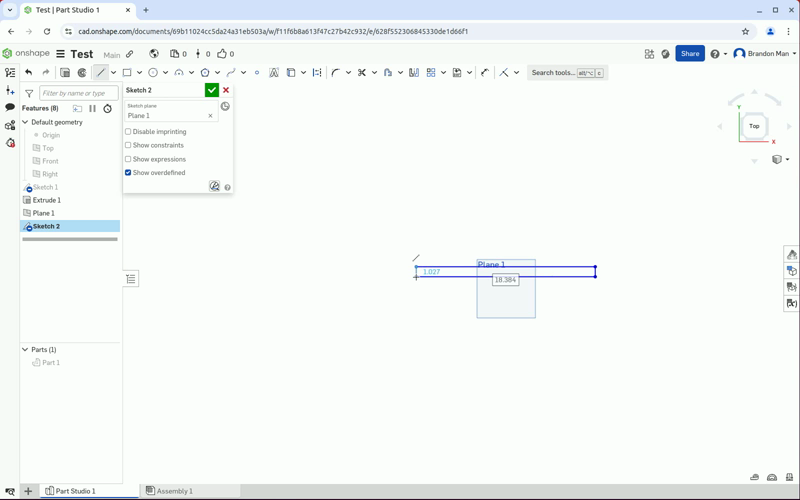
scroll(6)
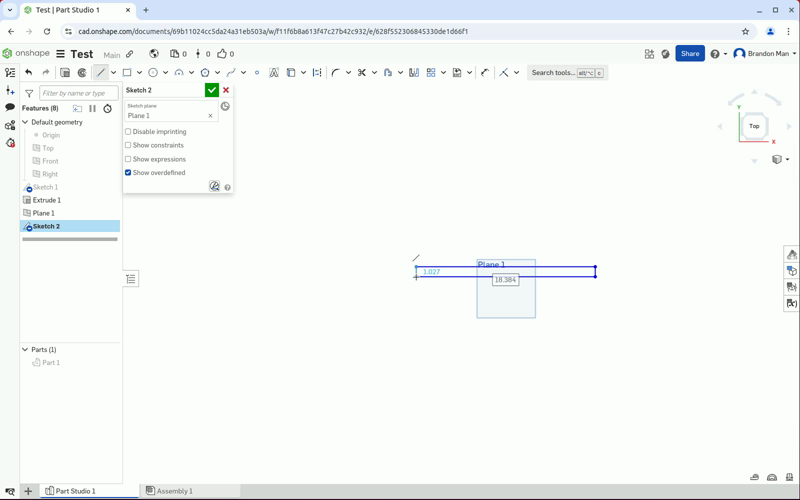
scroll(6)
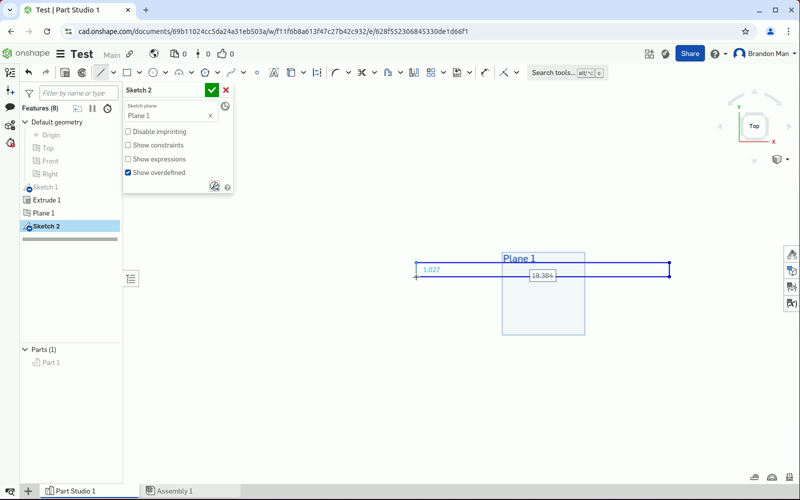
scroll(6)
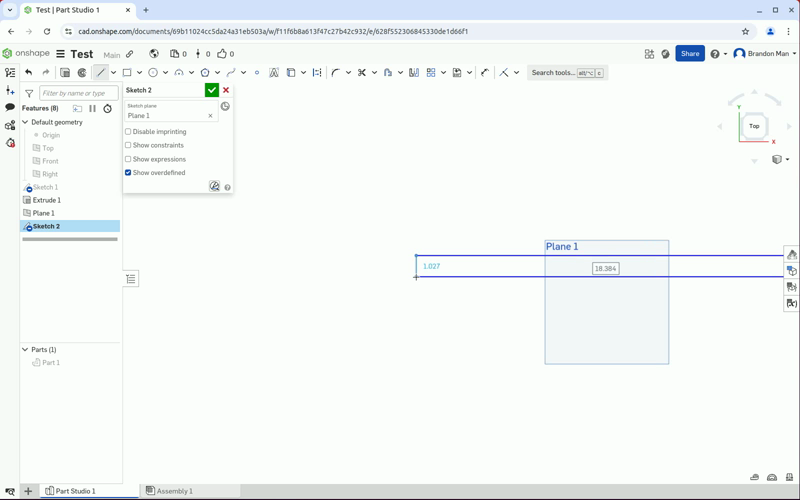
scroll(6)
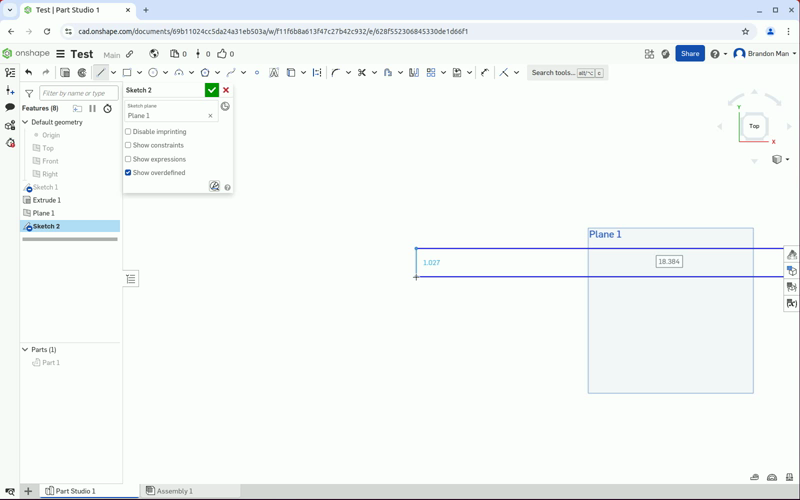
scroll(6)
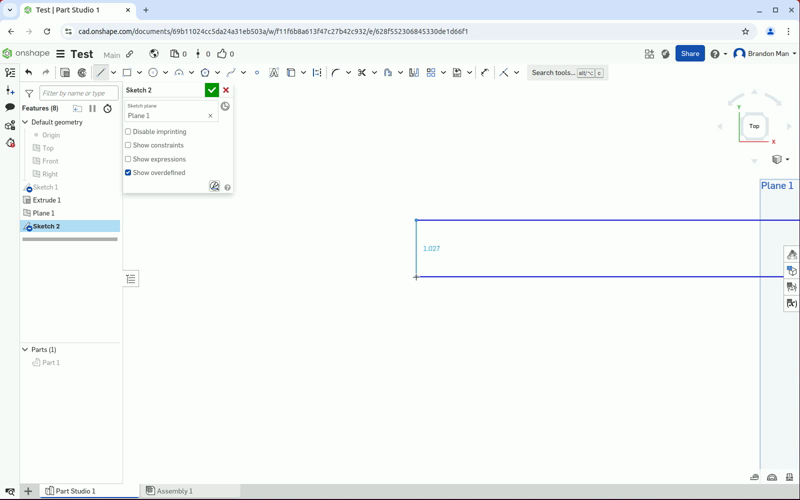
key_up(shift)
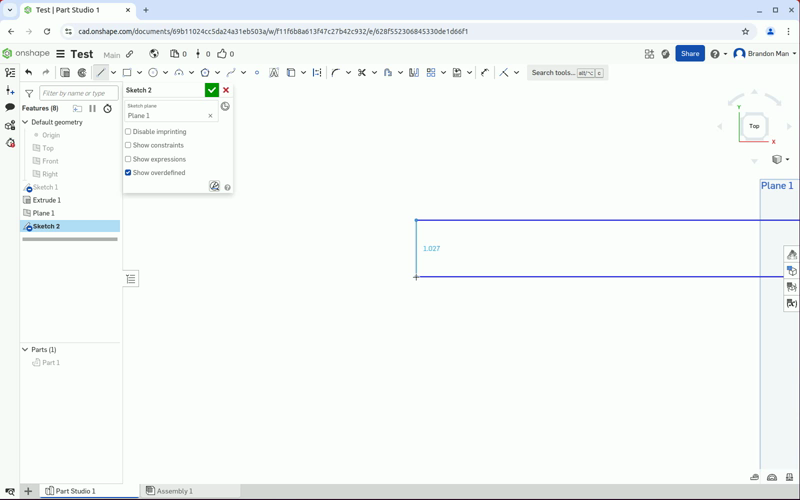
click(416, 276)
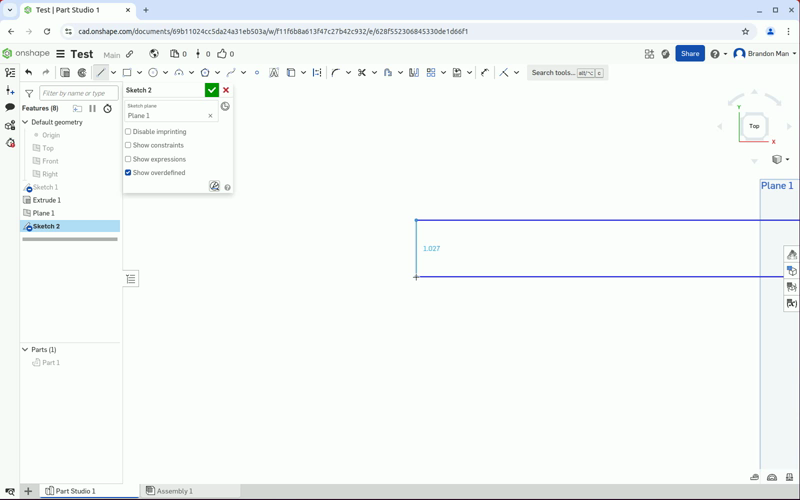
scroll(-6)
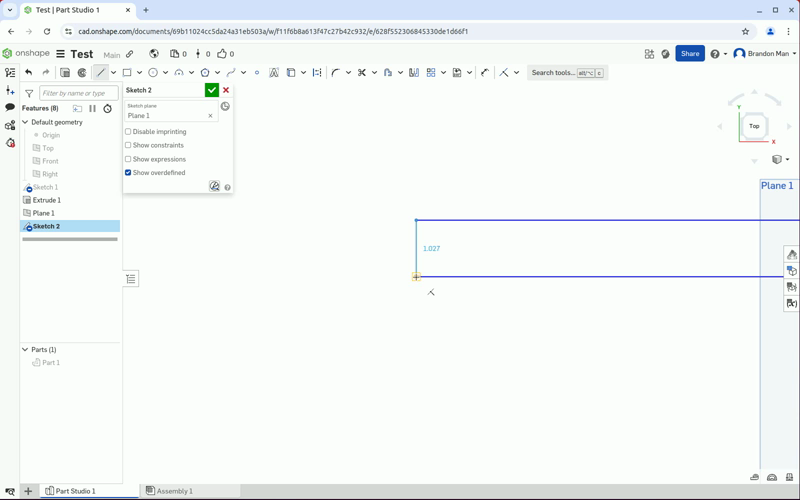
scroll(-6)
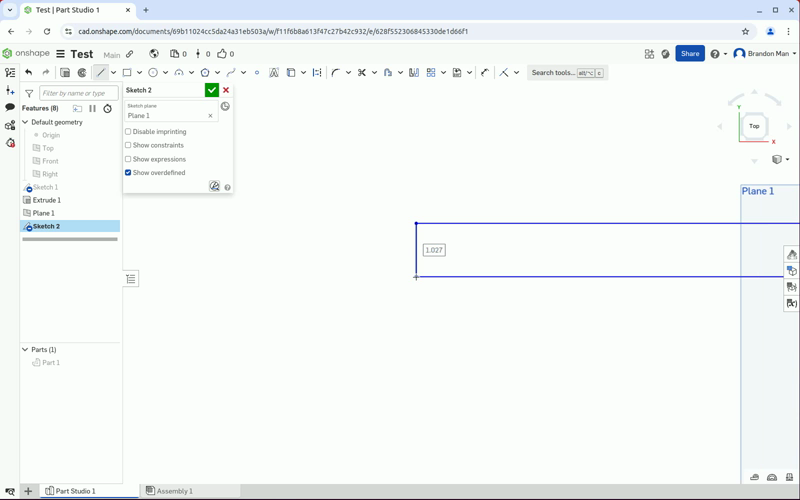
scroll(-6)
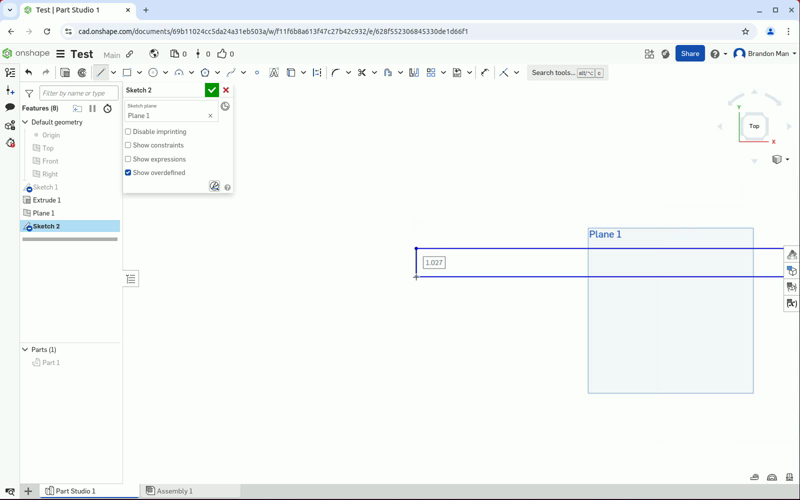
scroll(-6)
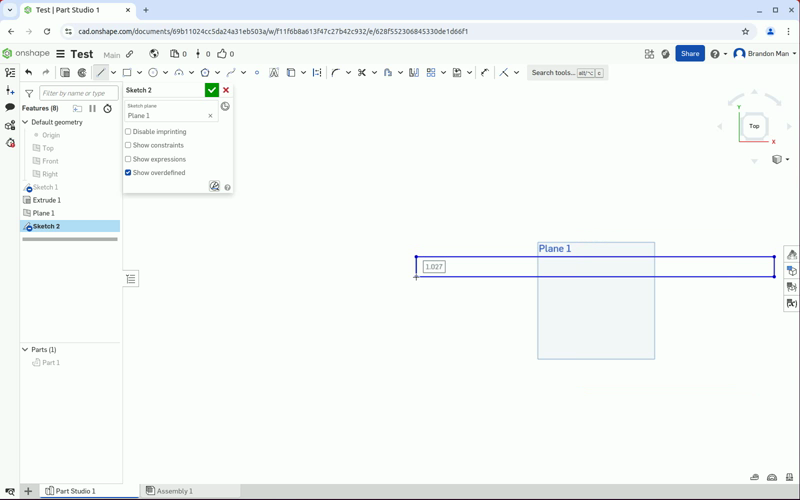
scroll(-6)
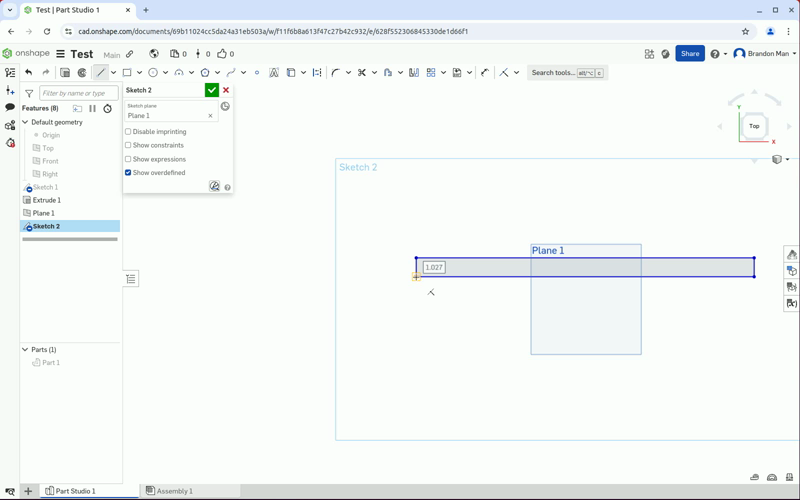
scroll(-6)
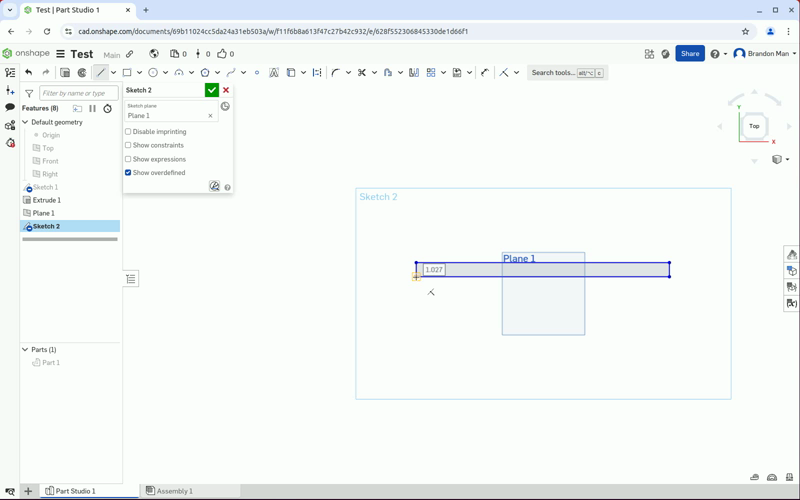
scroll(-6)
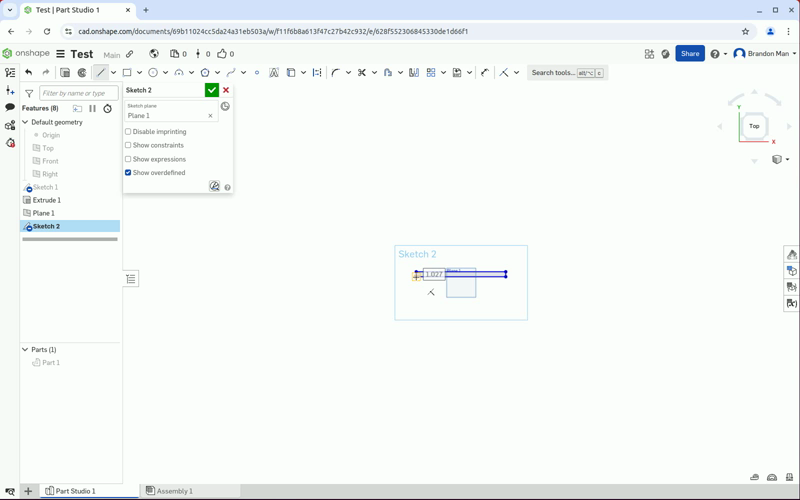
key(esc)
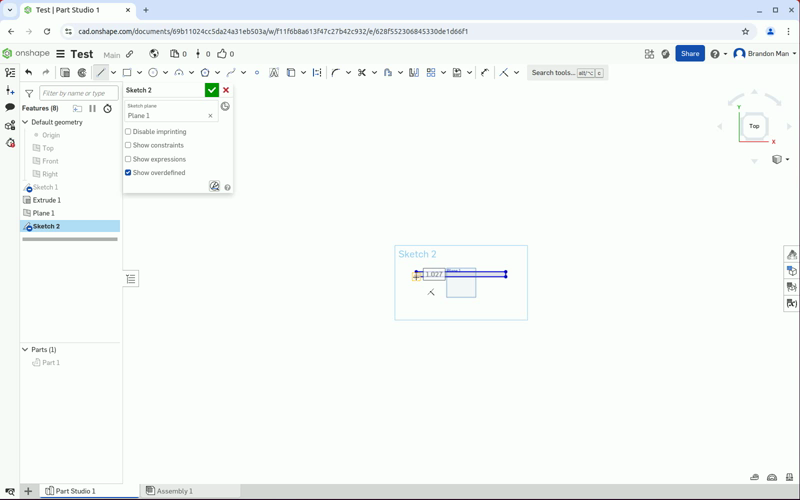
mouse_move(464, 272)
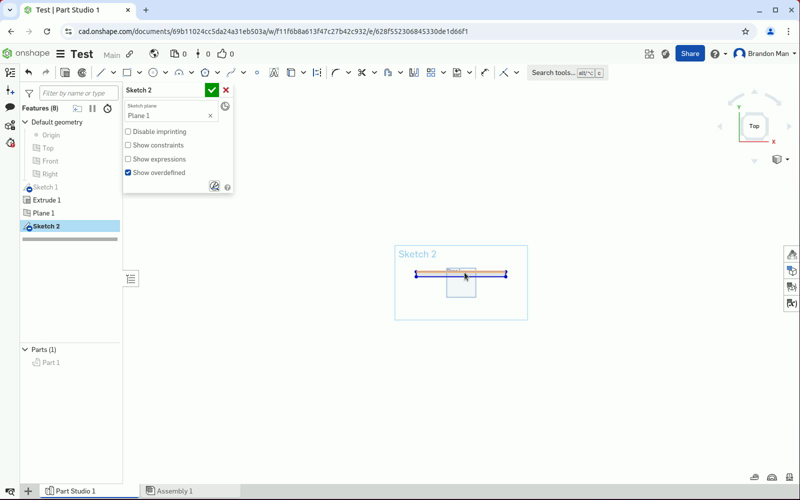
scroll(6)
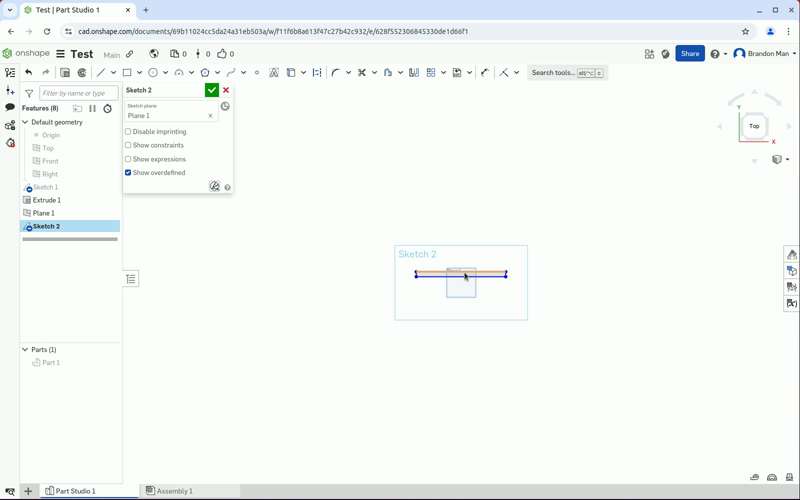
scroll(6)
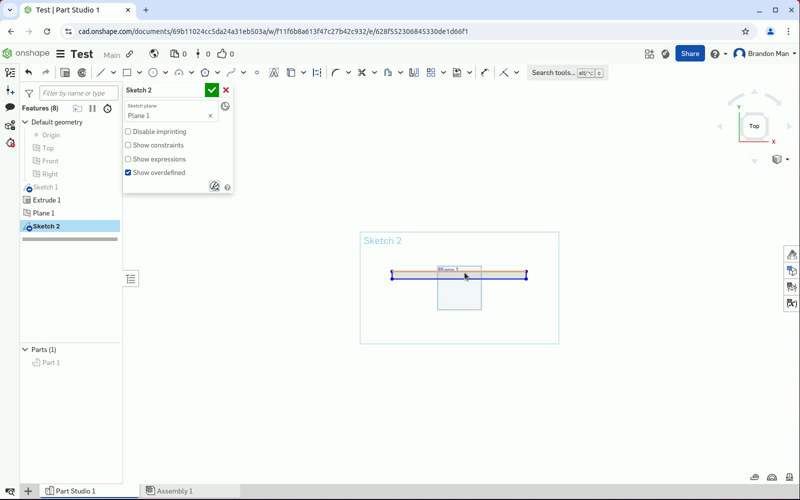
scroll(6)
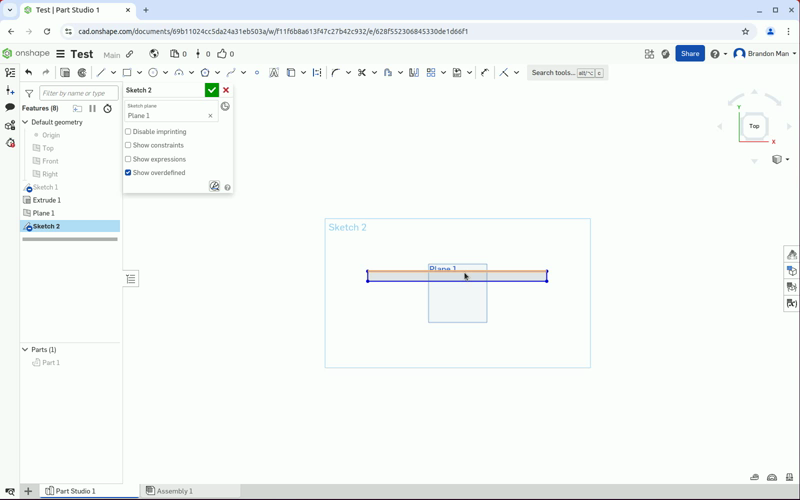
scroll(6)
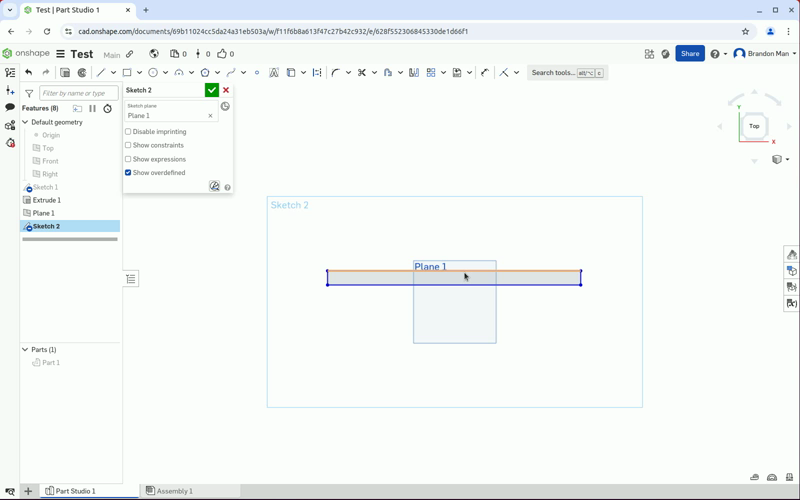
scroll(6)
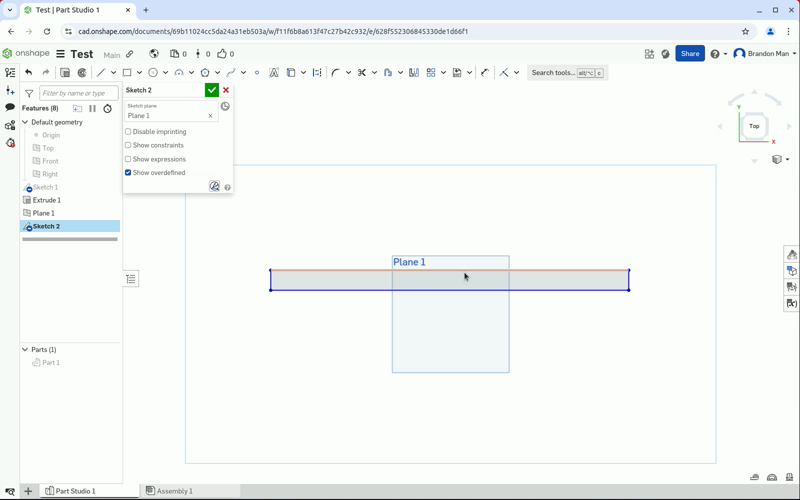
scroll(6)
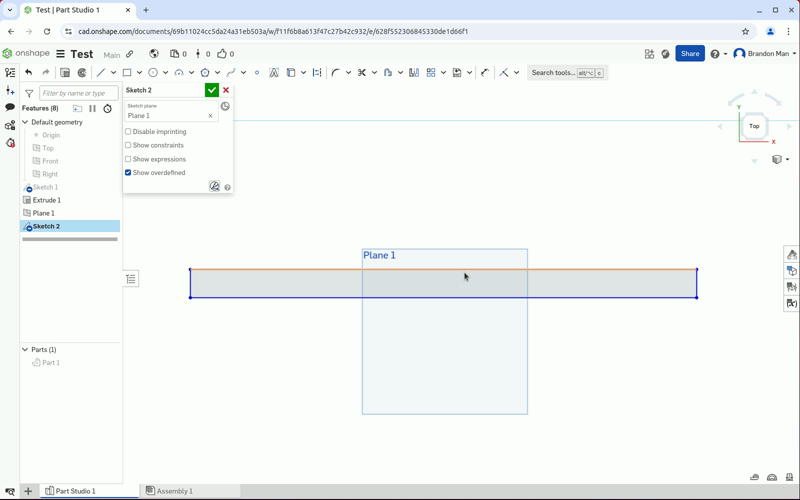
scroll(6)
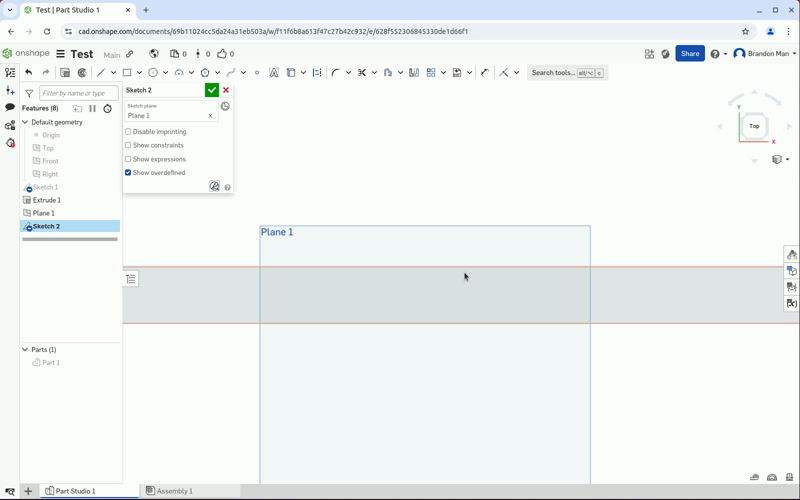
click(464, 272)
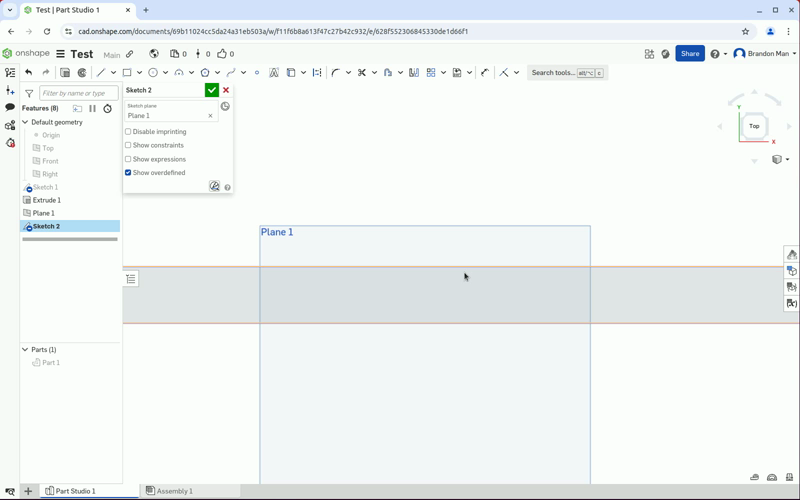
scroll(-6)
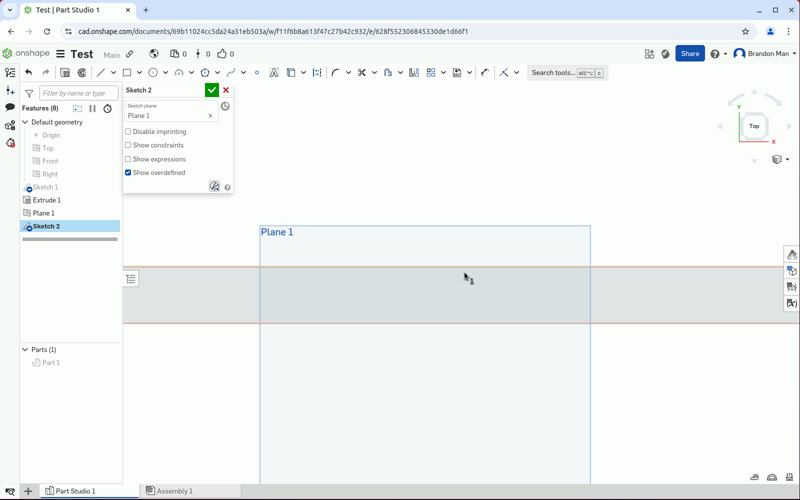
scroll(-6)
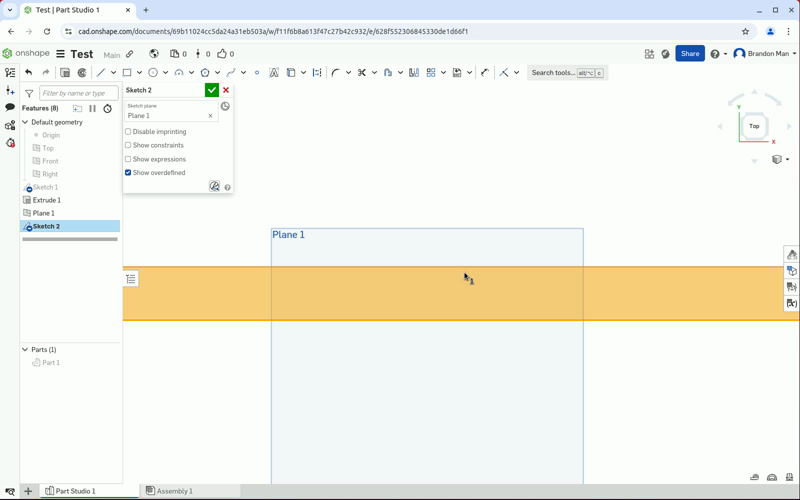
scroll(-6)
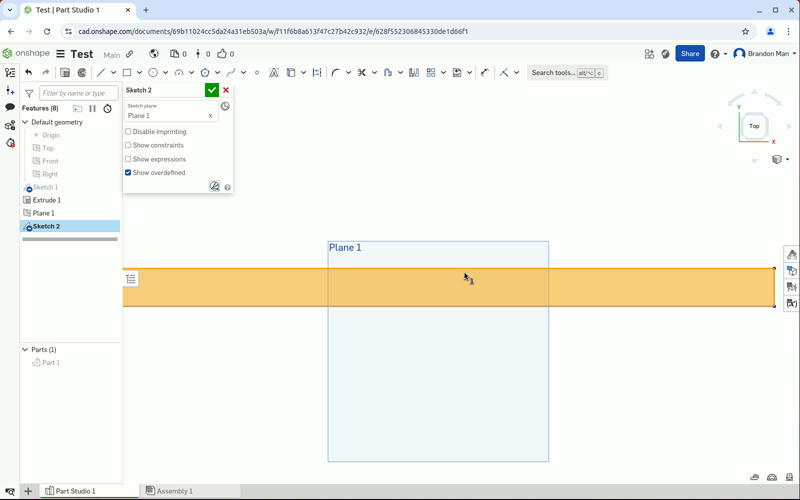
scroll(-6)
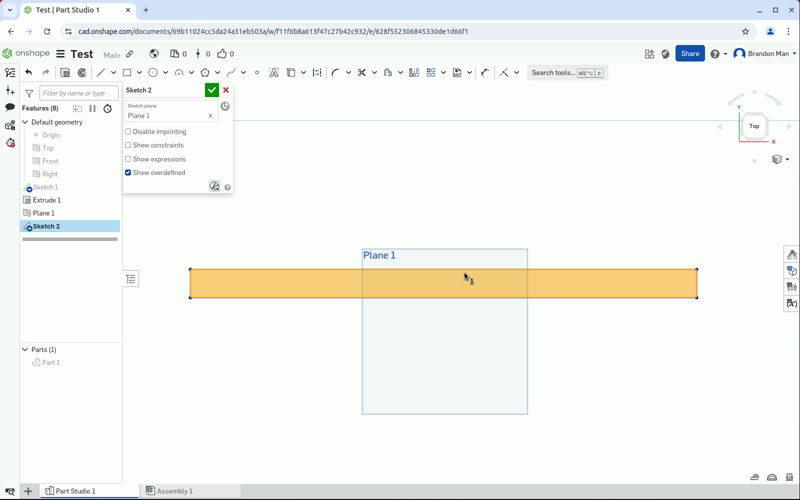
scroll(-6)
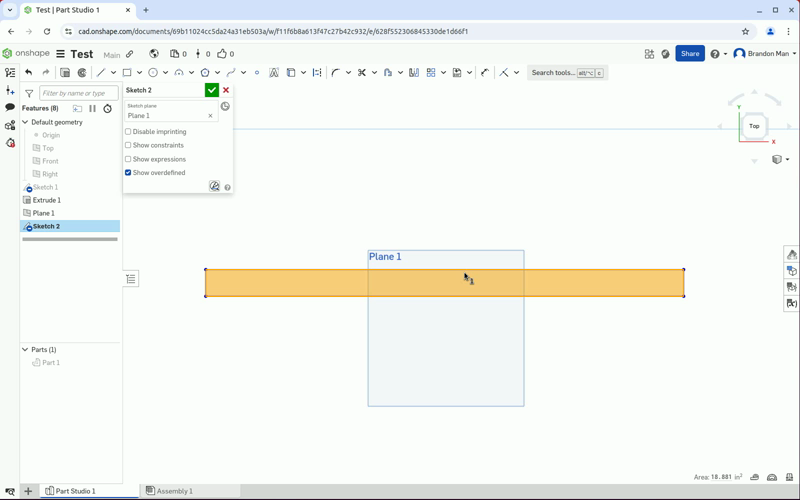
scroll(-6)
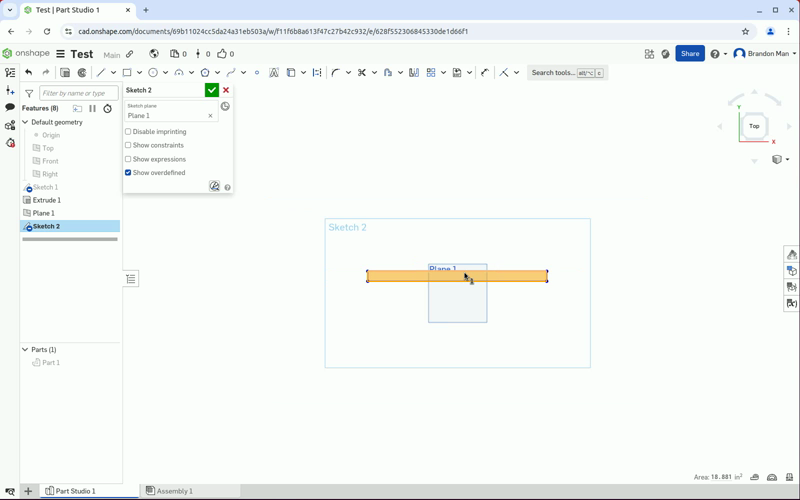
scroll(-6)
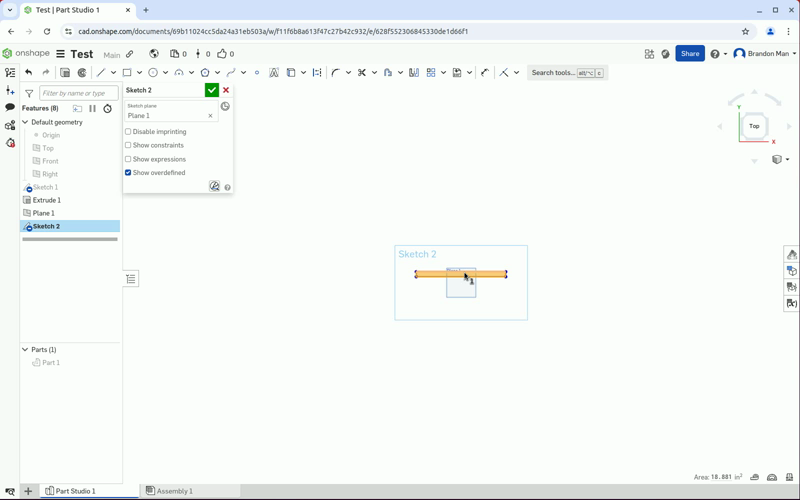
mouse_move(73, 352)
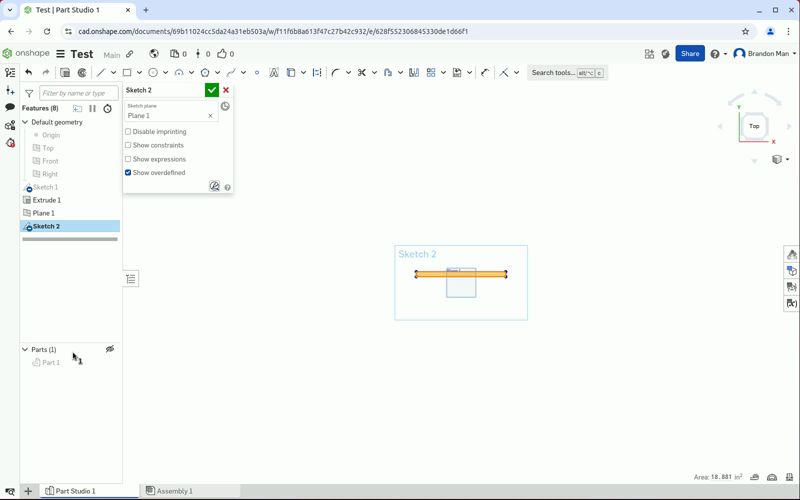
key(shift+y)
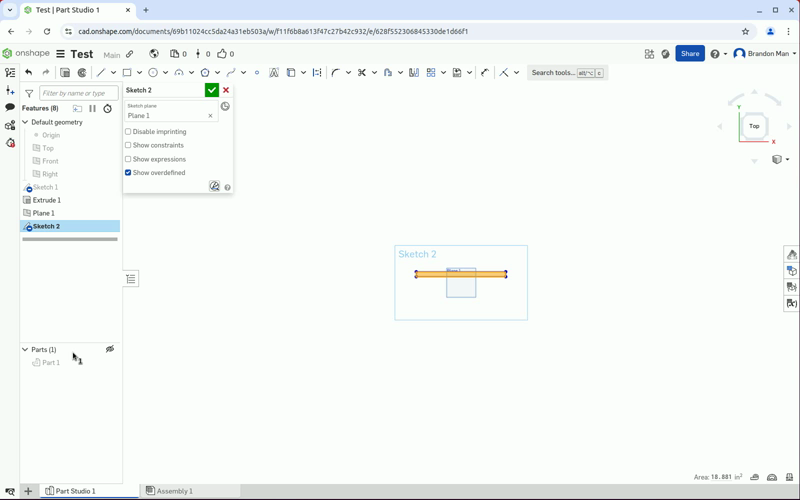
key(shift+e)
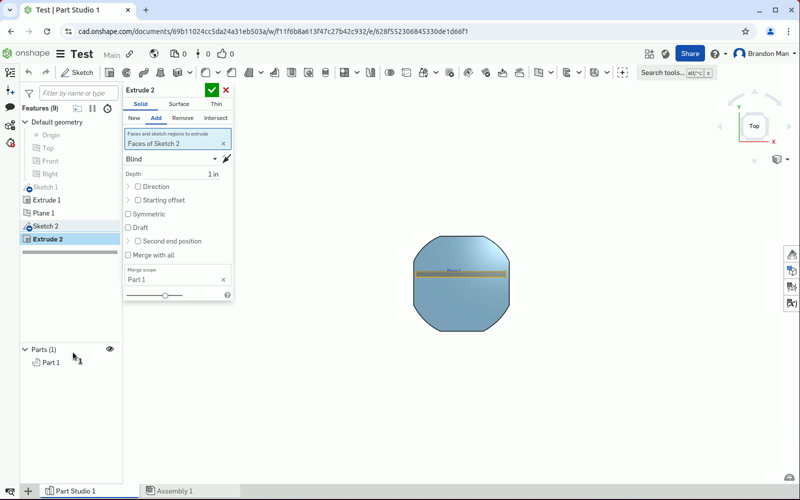
mouse_move(143, 106)
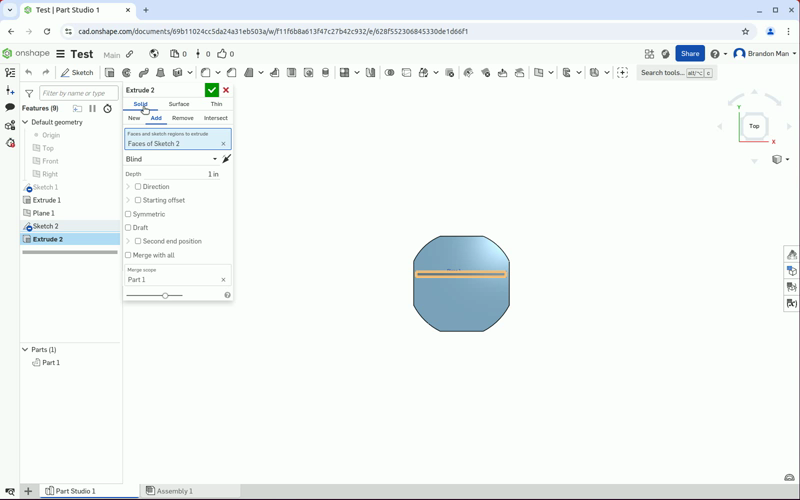
click(143, 106)
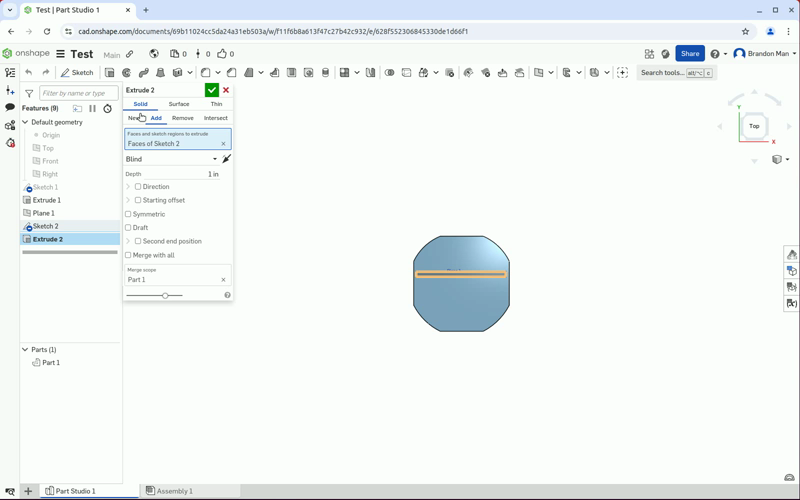
mouse_move(137, 120)
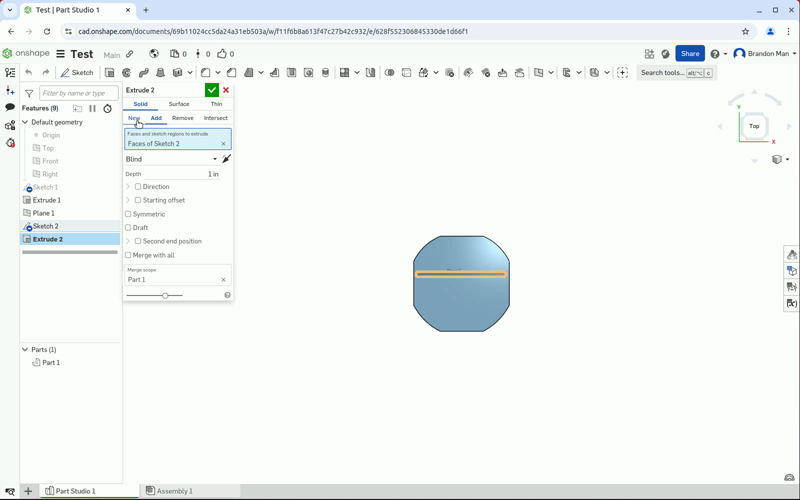
click(137, 120)
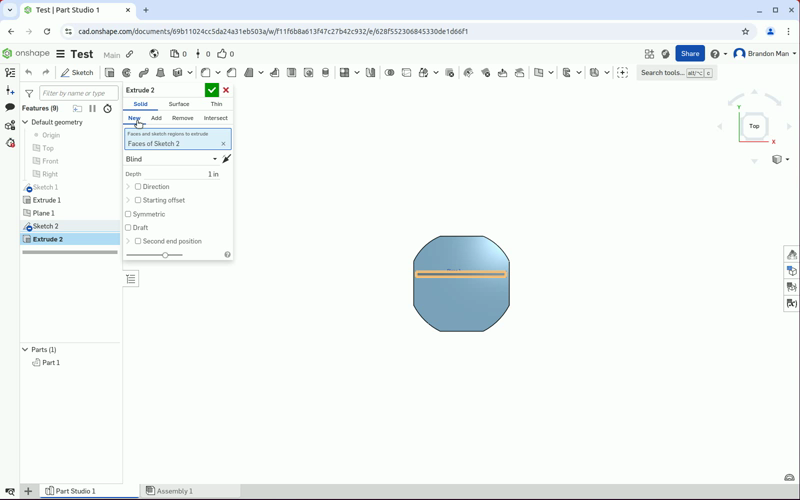
key(tab, 4)
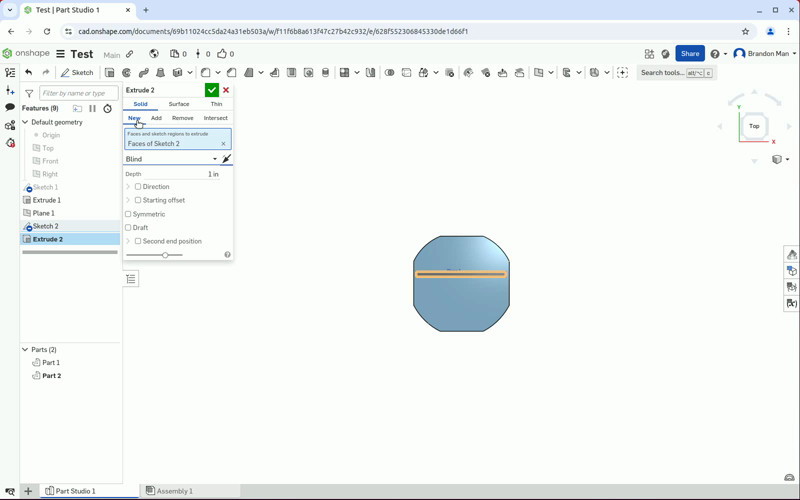
text(21.905)
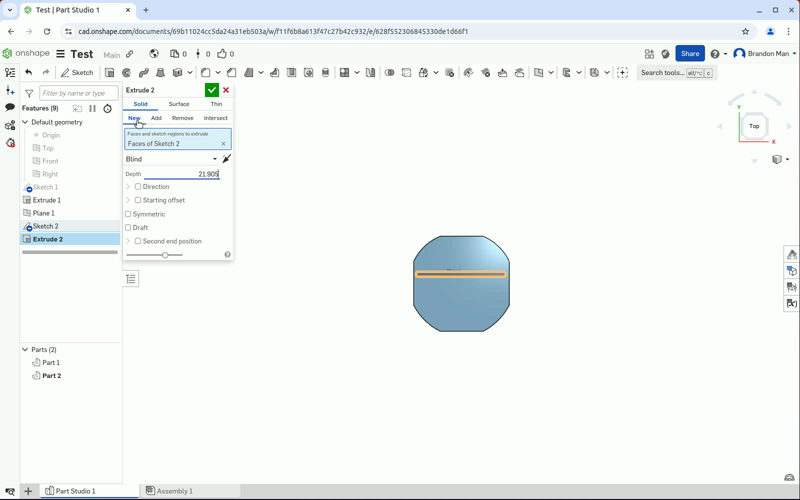
key(enter)
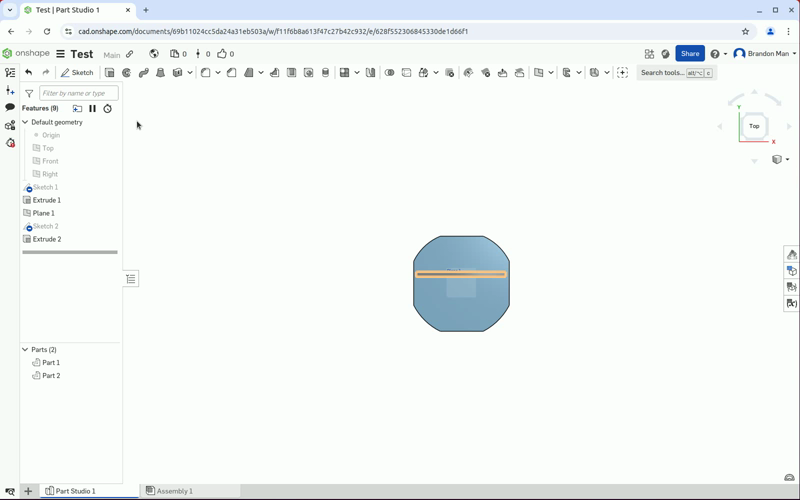
key(shift+h)
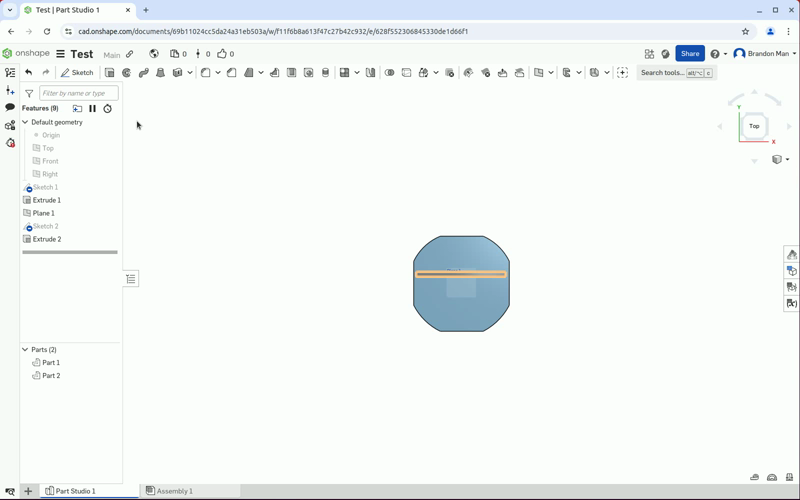
key(shift+h)
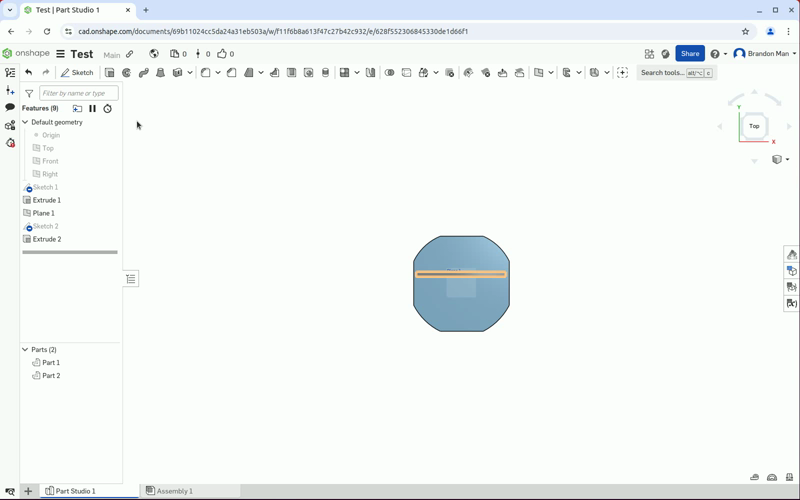
key(shift+7)
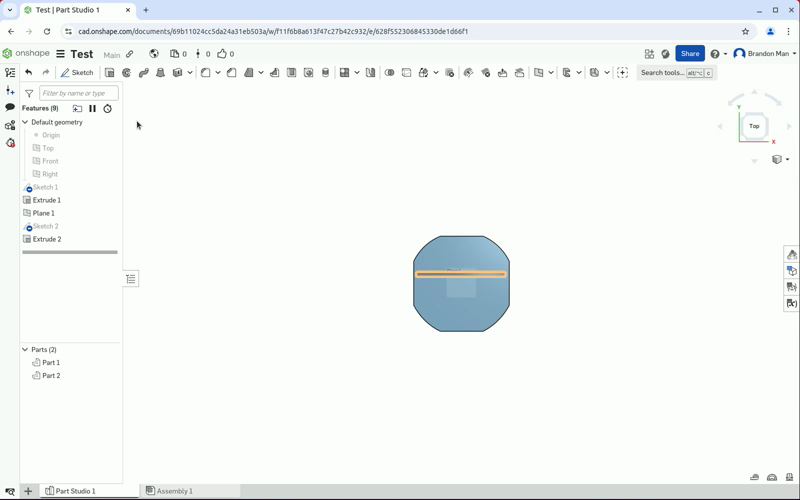
key(up, 3)
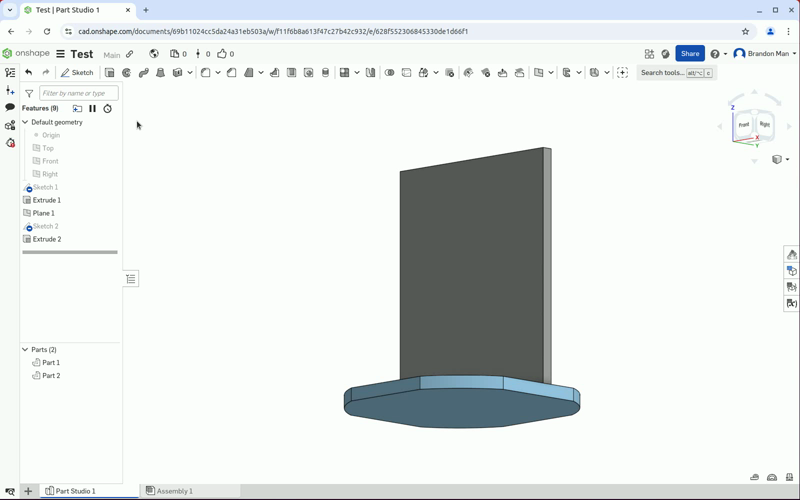
key(left, 3)
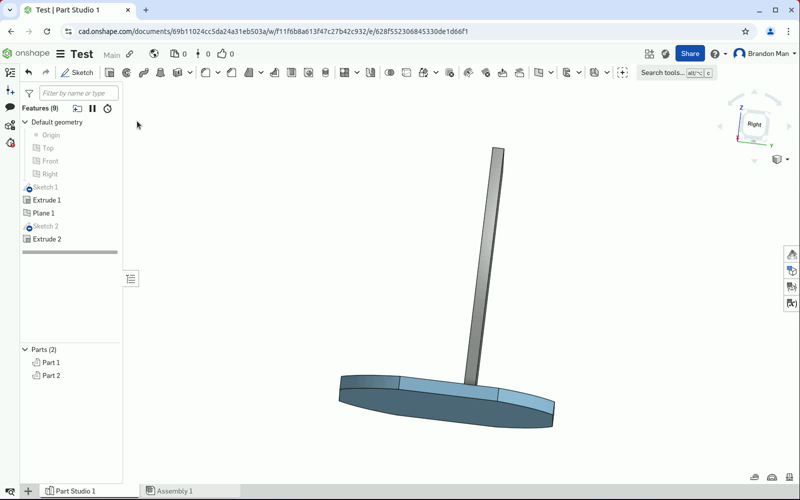
key(right, 3)
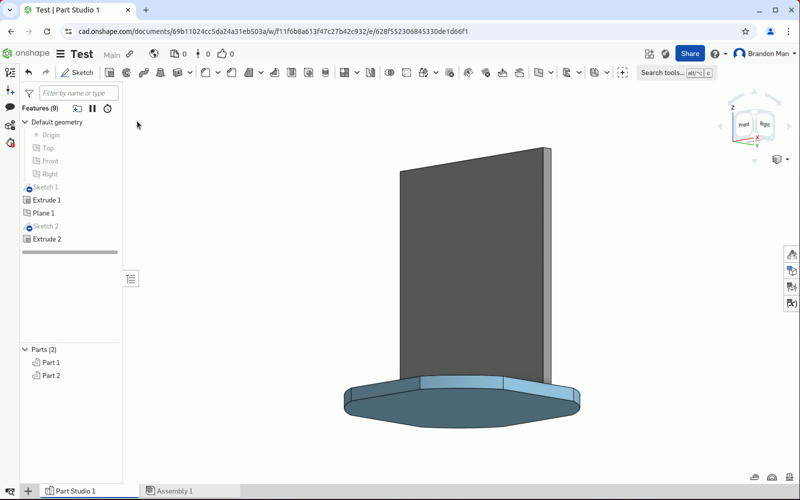
key(down, 3)
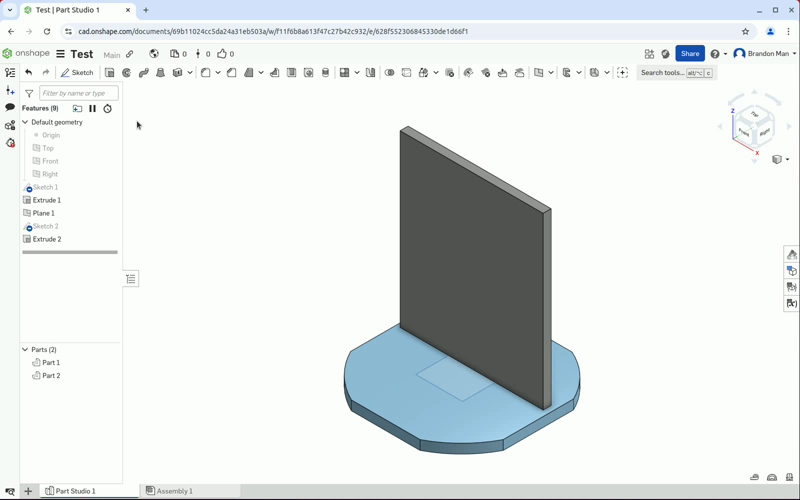
mouse_move(73, 189)
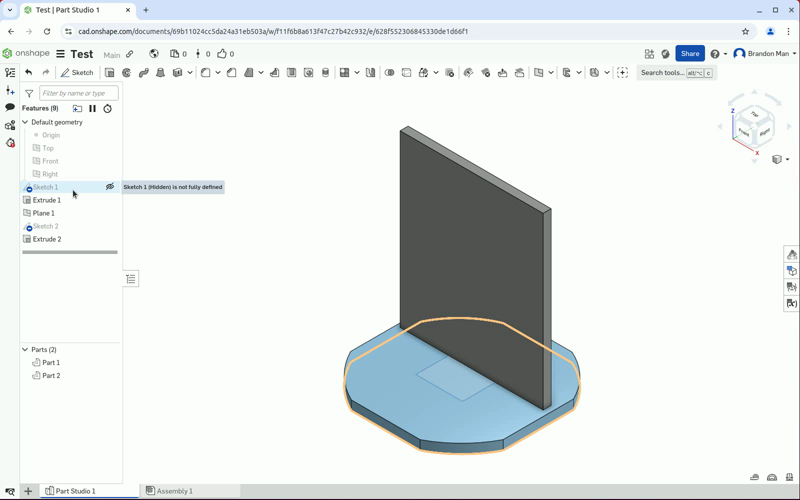
click(73, 189)